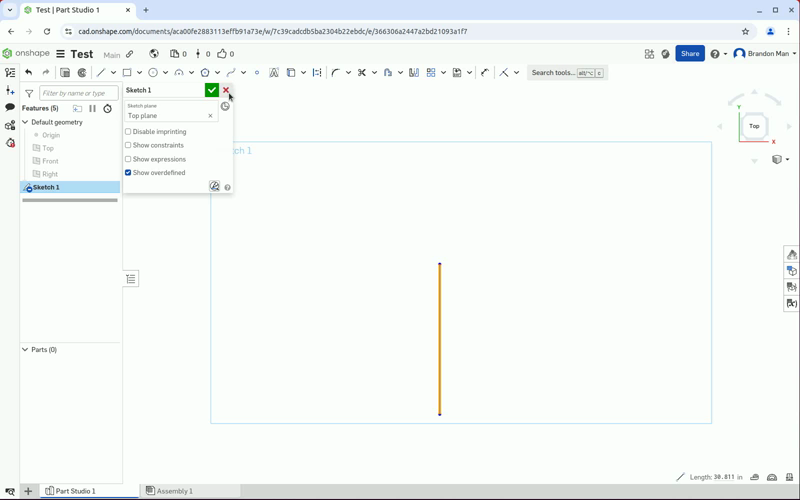
key(shift+h)
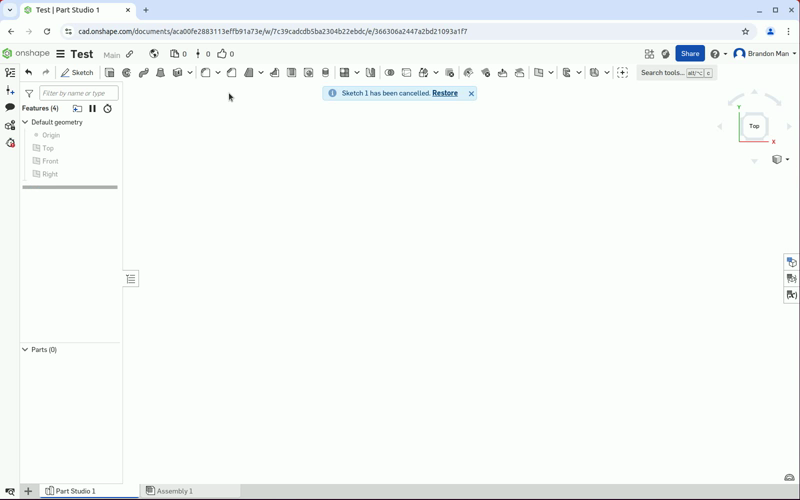
mouse_move(73, 352)
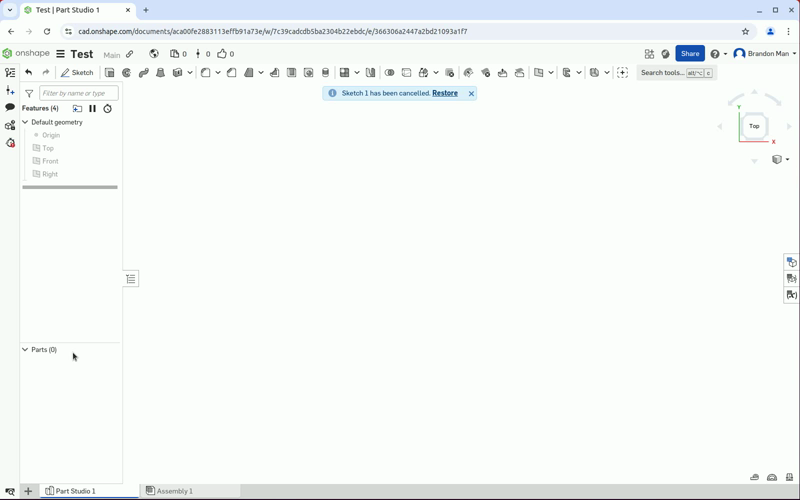
key(y)
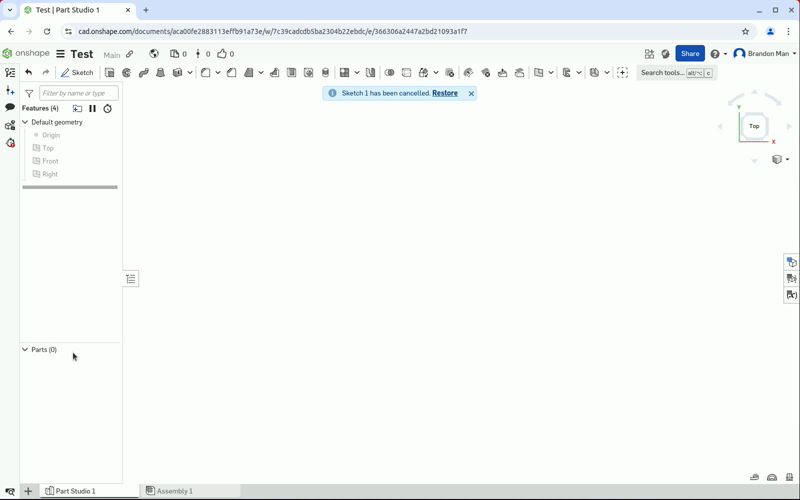
key(shift+p)
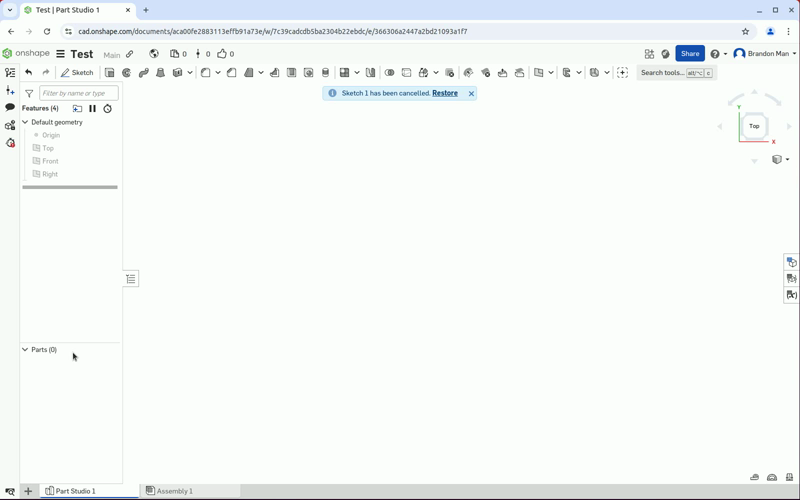
key(space)
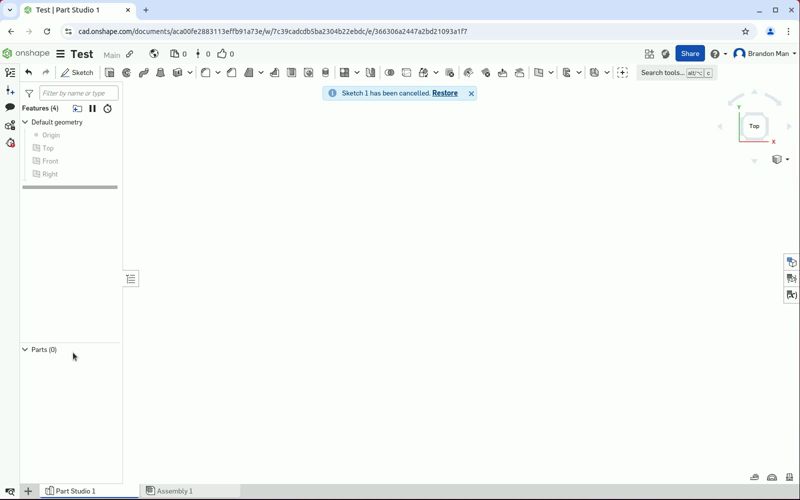
key_down(shift)
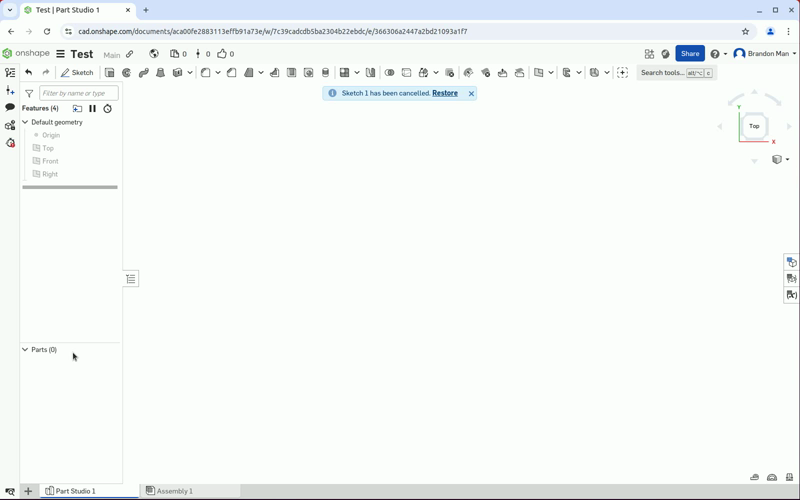
key(up)
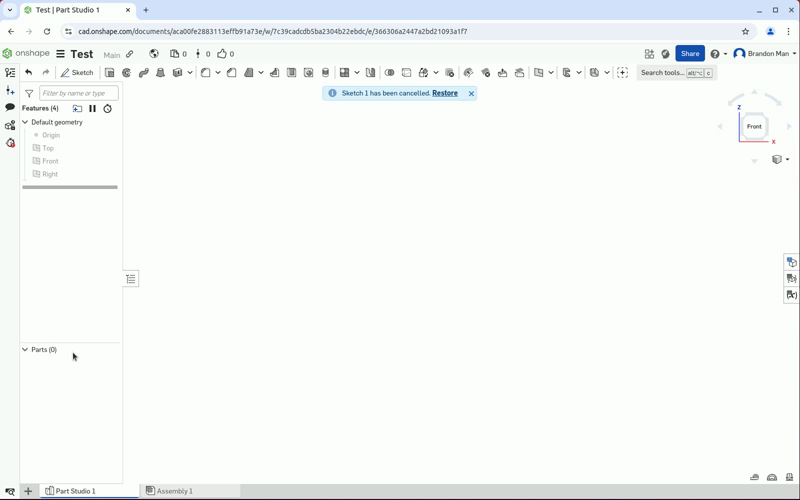
key_up(shift)
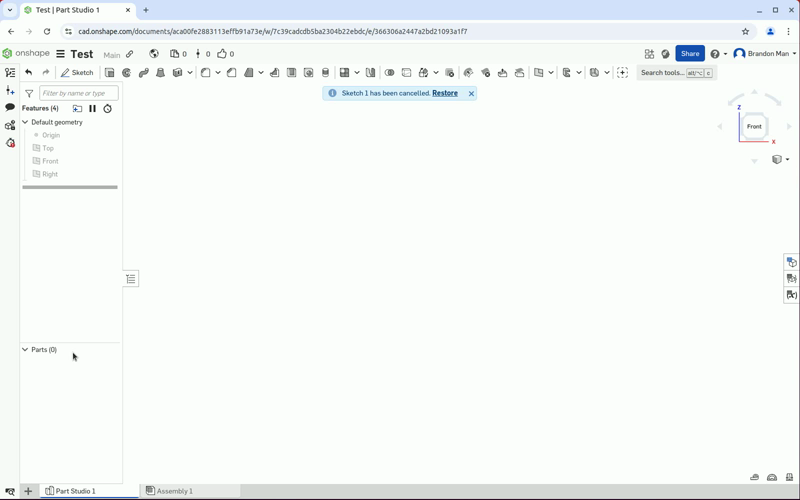
mouse_move(73, 352)
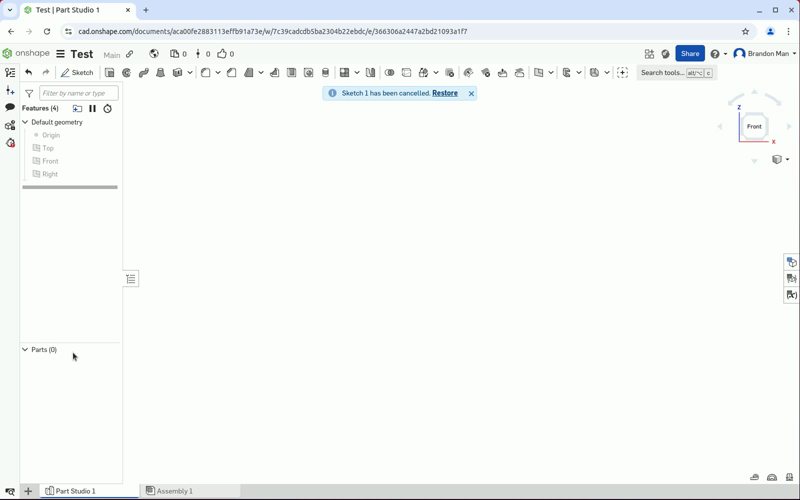
key(shift+y)
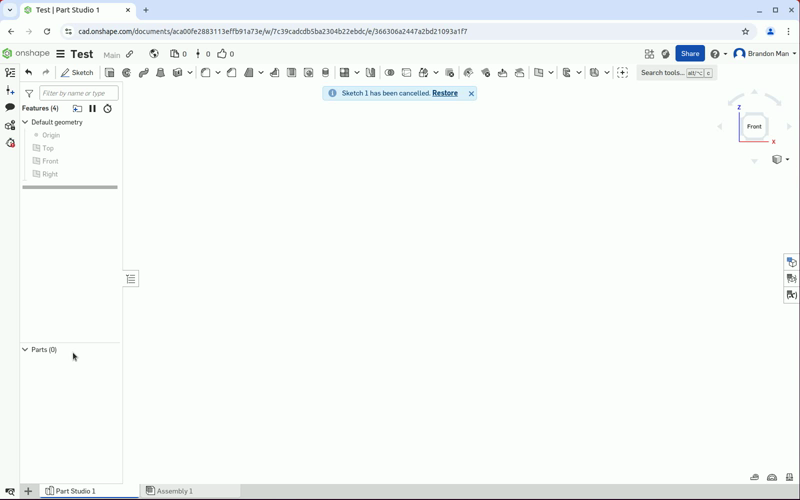
key(shift+s)
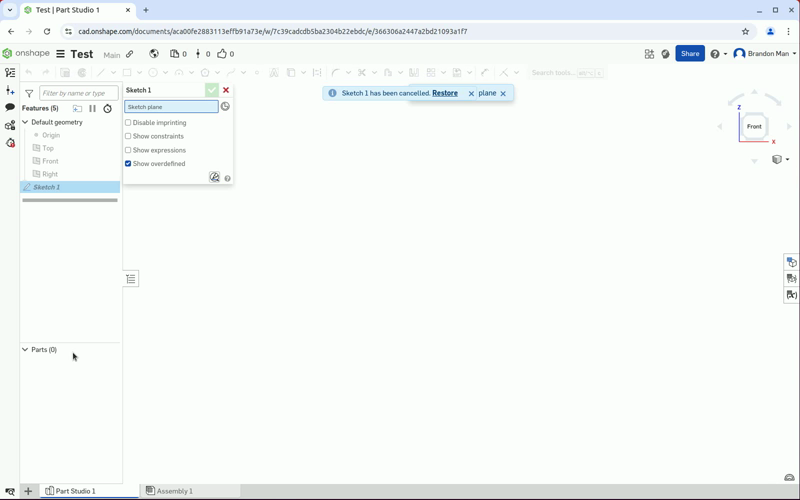
mouse_move(73, 163)
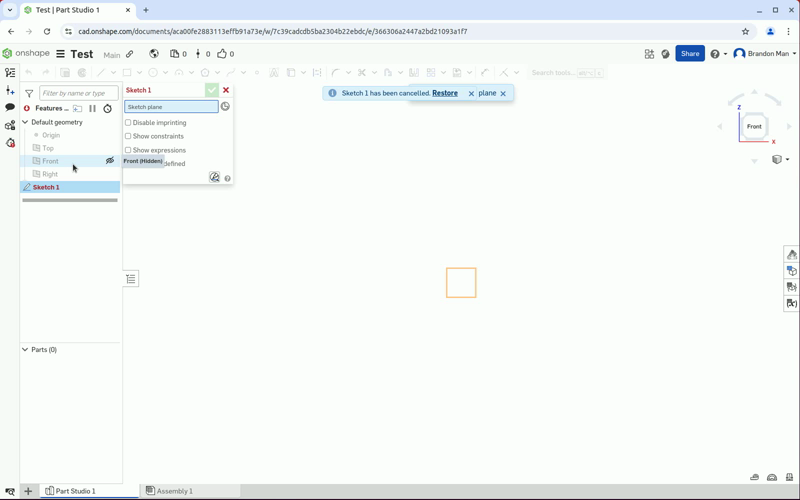
click(73, 163)
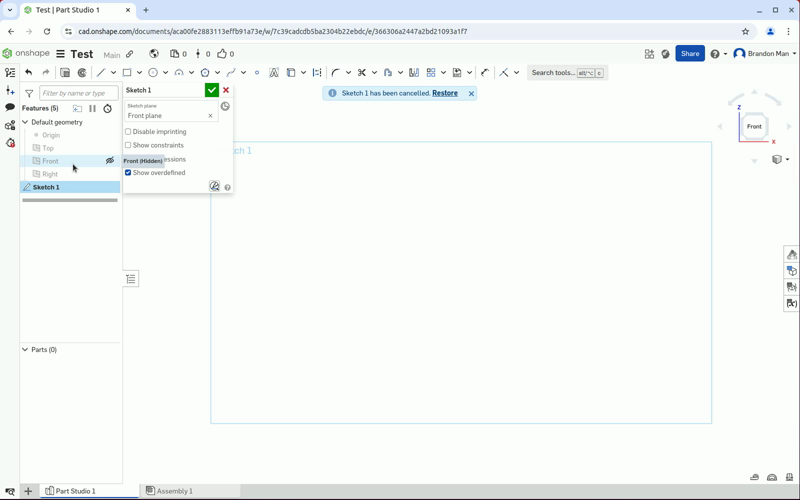
mouse_move(73, 352)
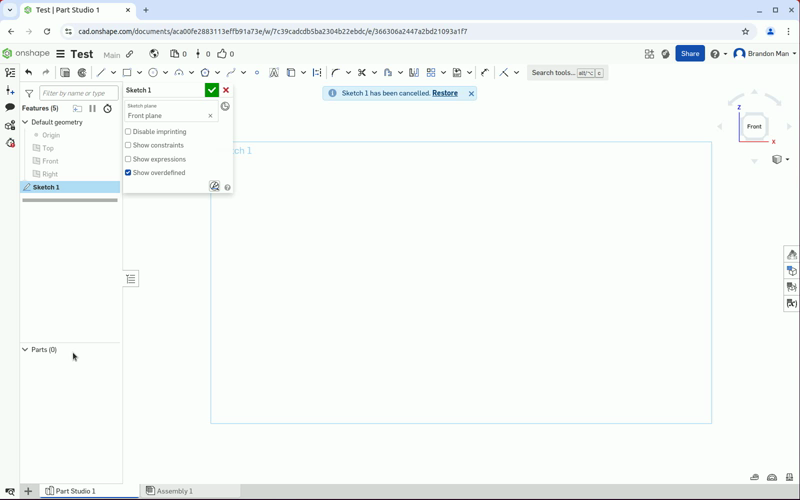
key(y)
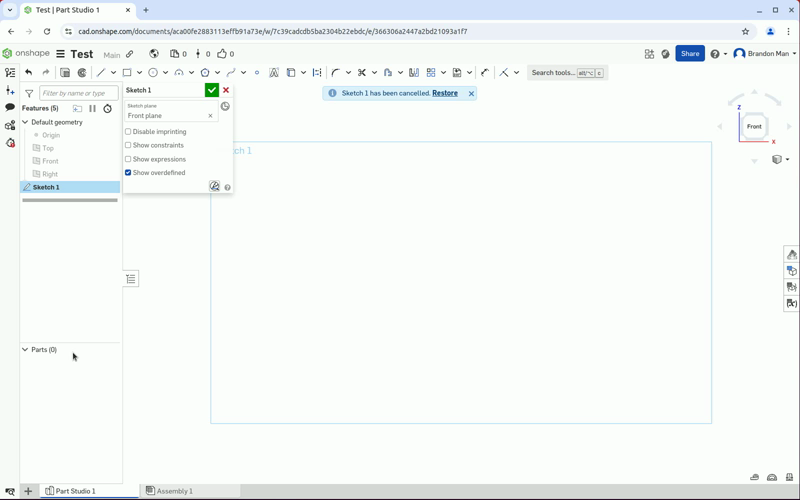
key(l)
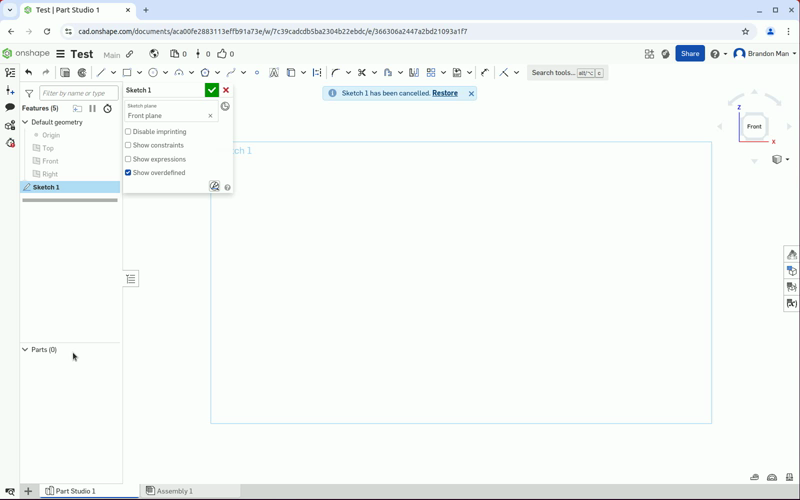
key_down(shift)
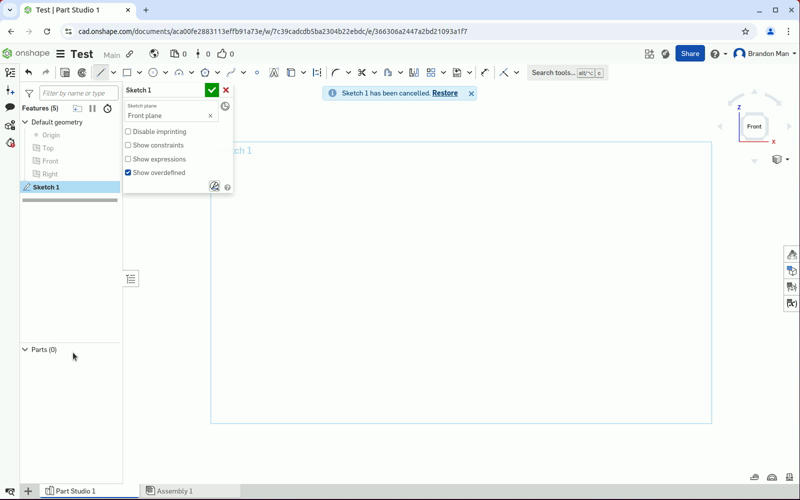
mouse_move(409, 213)
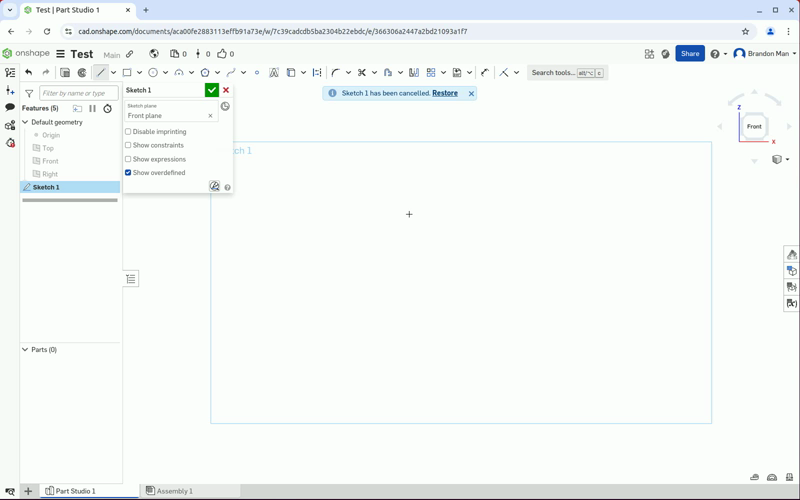
click(409, 213)
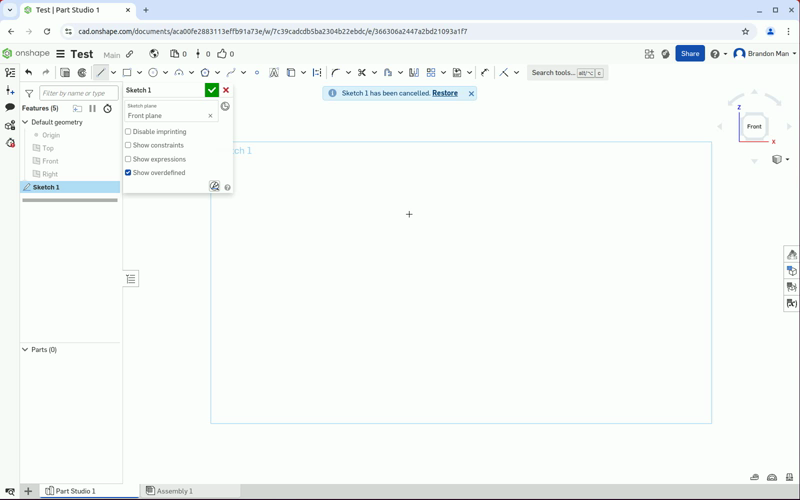
key_up(shift)
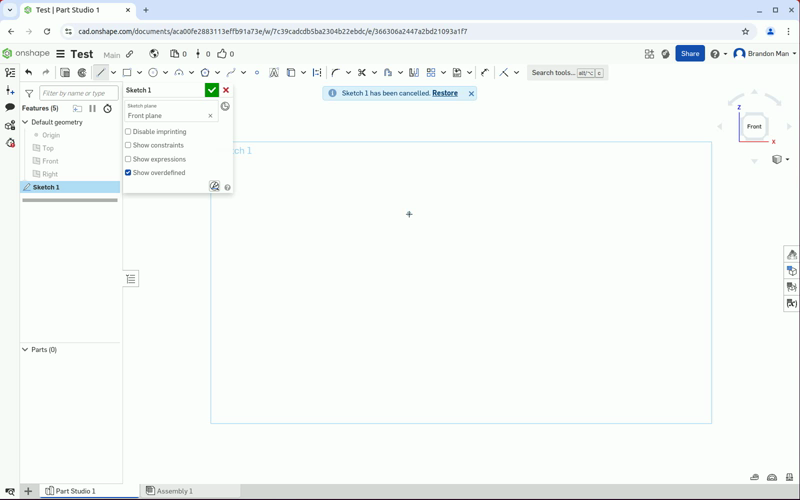
key_down(shift)
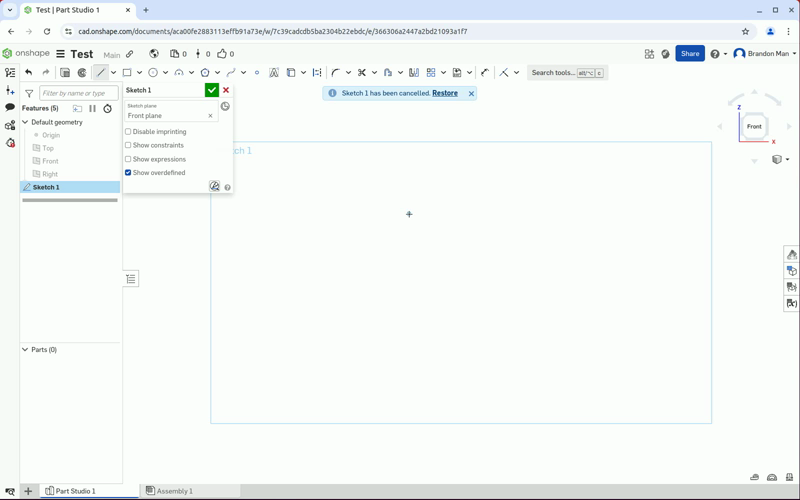
mouse_move(482, 253)
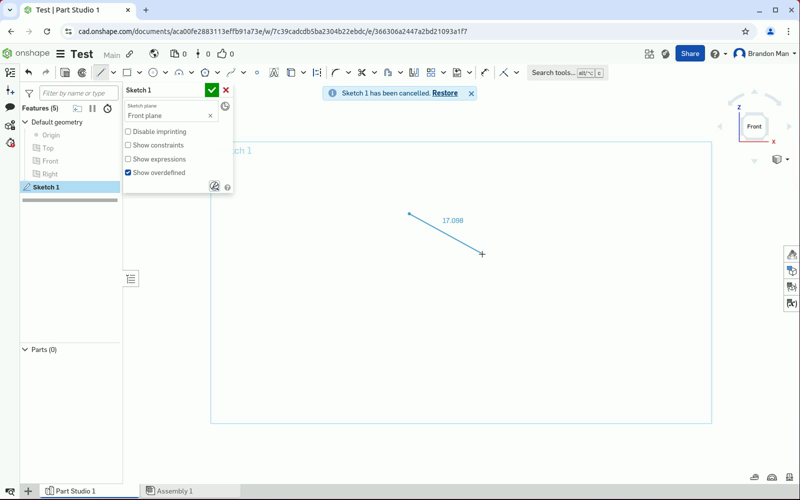
click(482, 253)
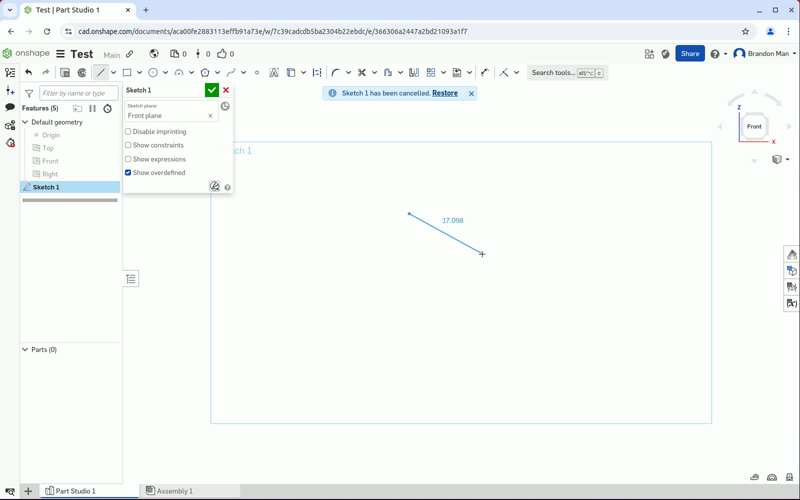
key_up(shift)
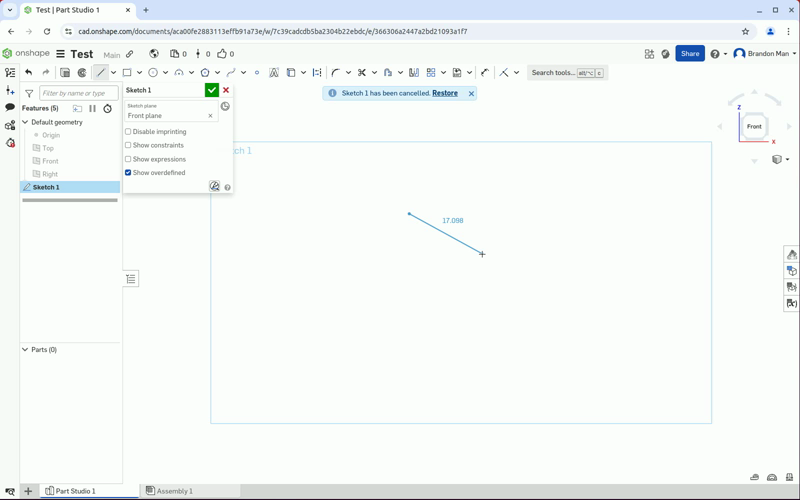
key_down(shift)
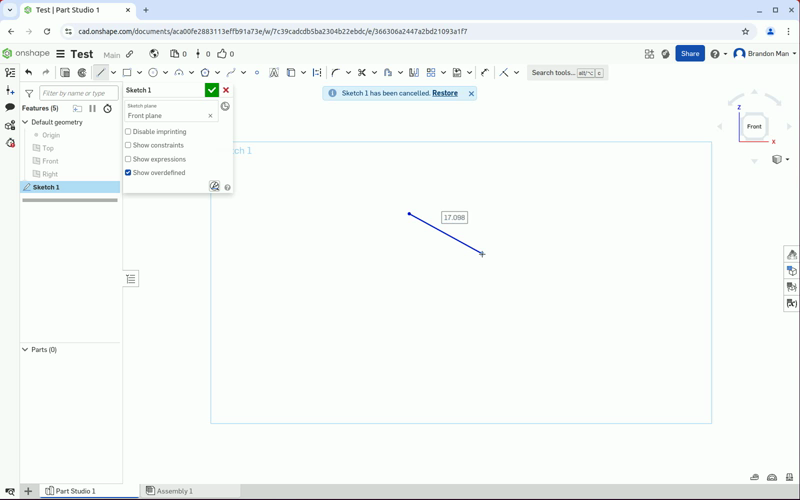
mouse_move(512, 253)
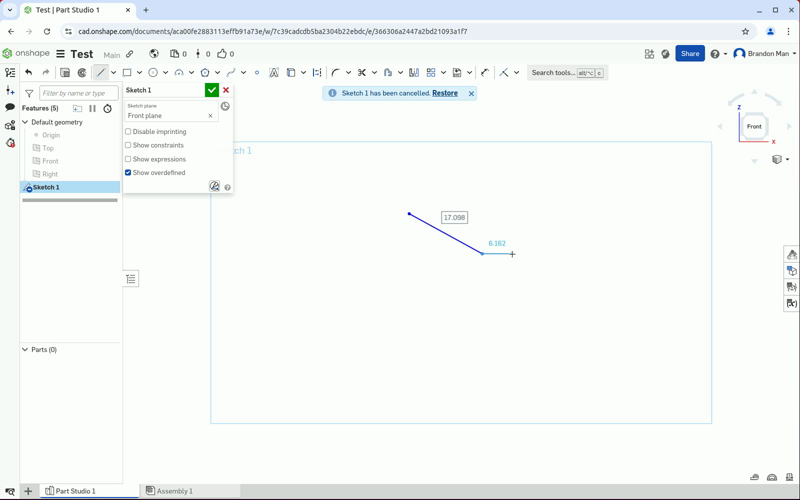
mouse_move(482, 225)
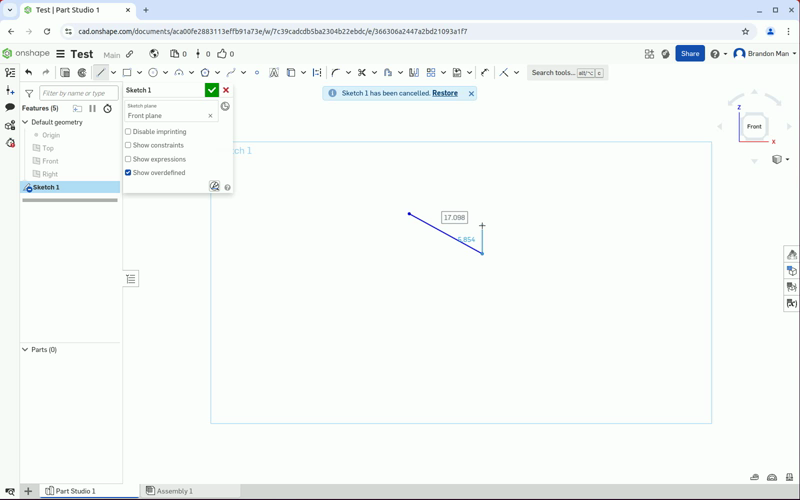
click(482, 225)
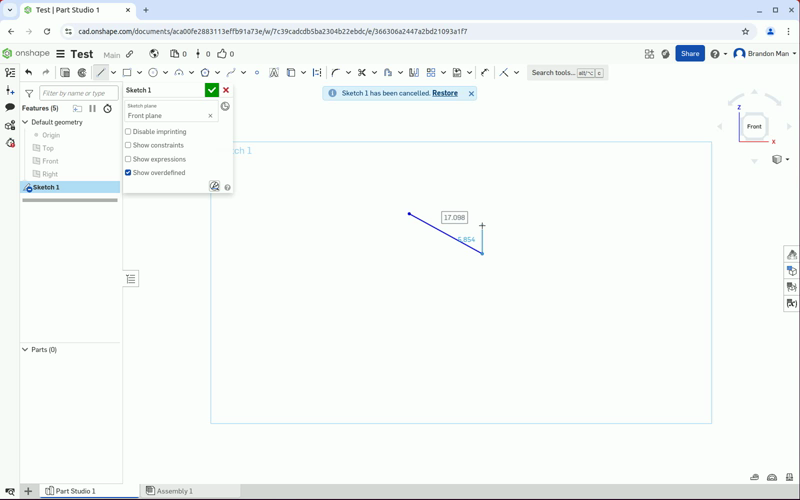
key_up(shift)
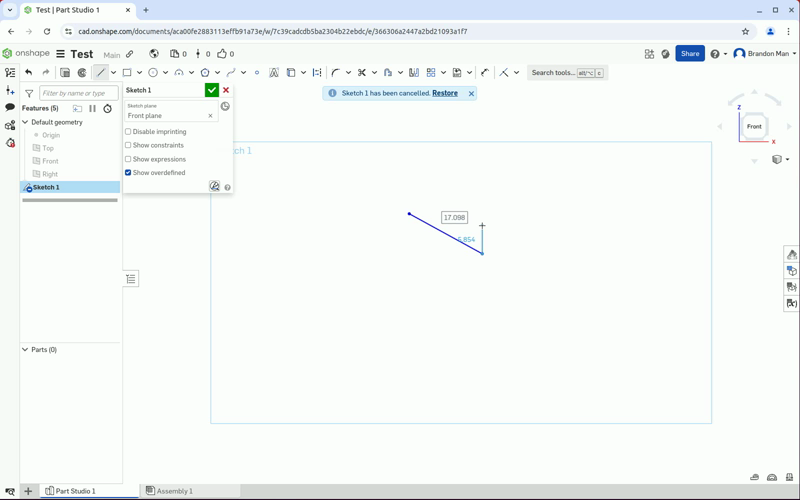
key_down(shift)
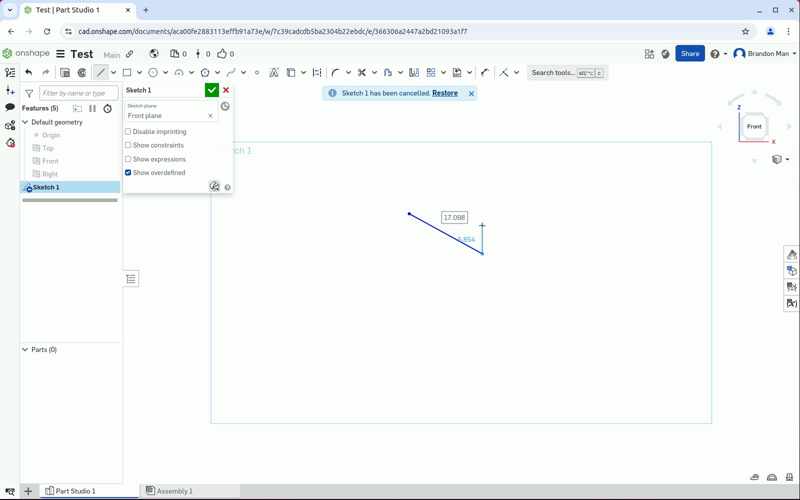
mouse_move(512, 225)
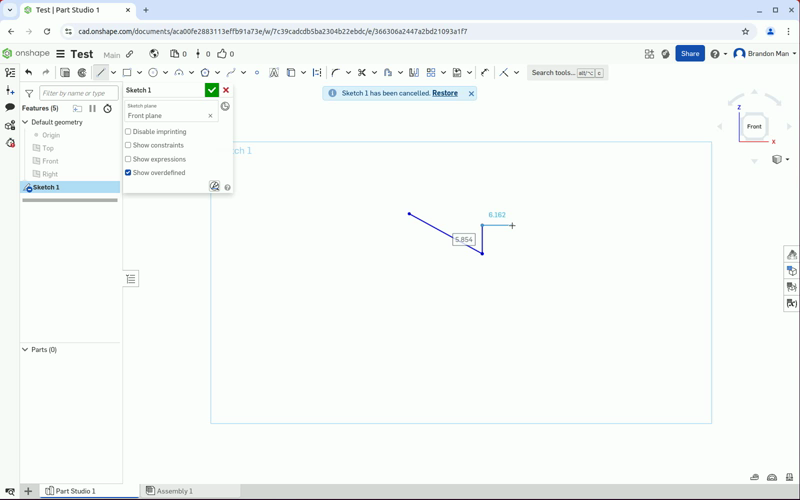
mouse_move(428, 206)
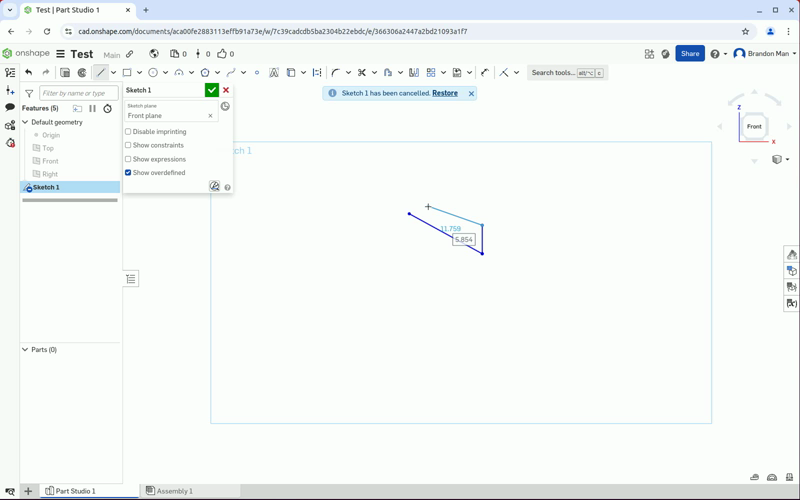
click(428, 206)
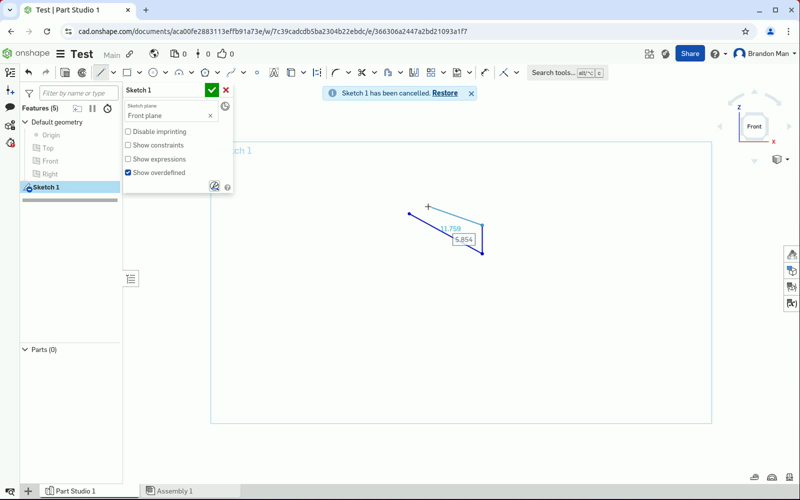
key_up(shift)
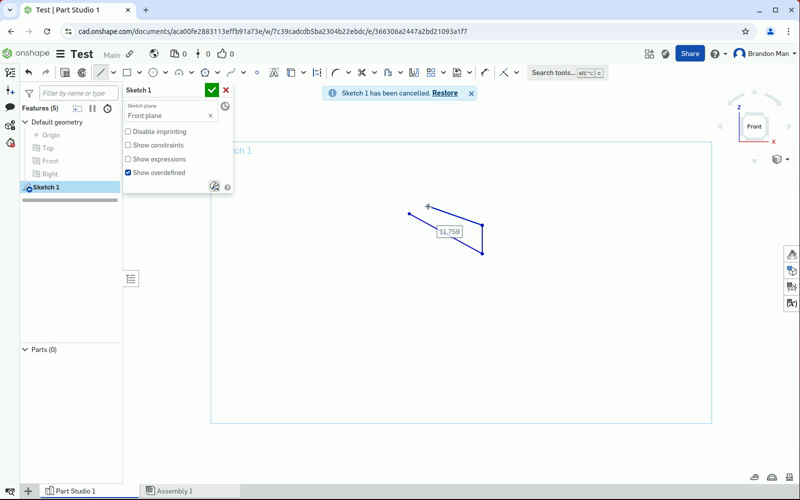
mouse_move(458, 206)
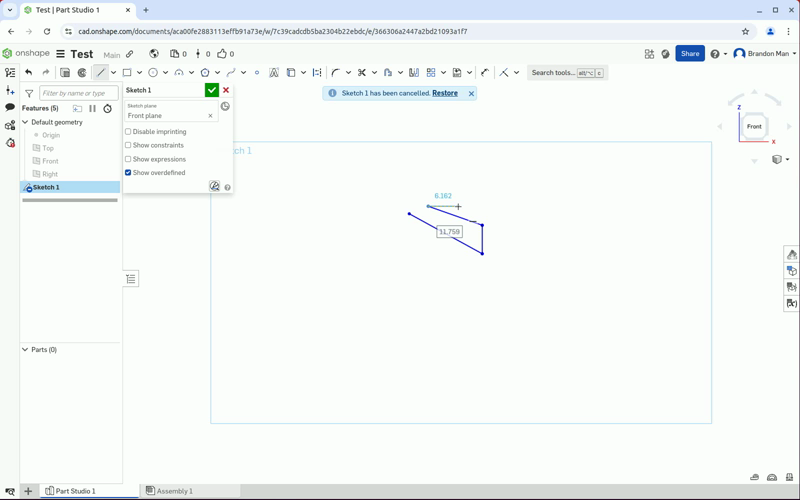
key_down(shift)
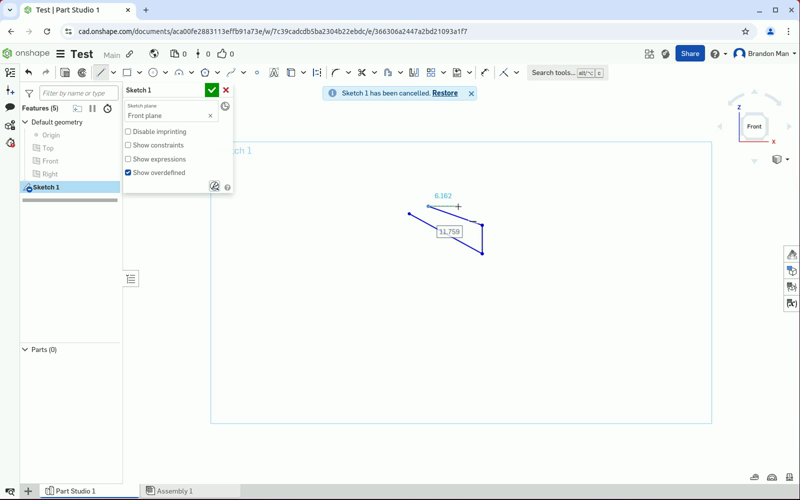
mouse_move(409, 213)
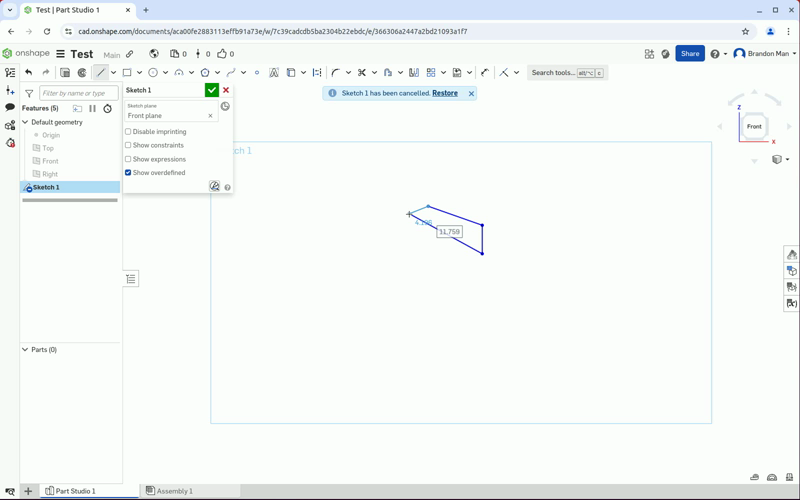
key_up(shift)
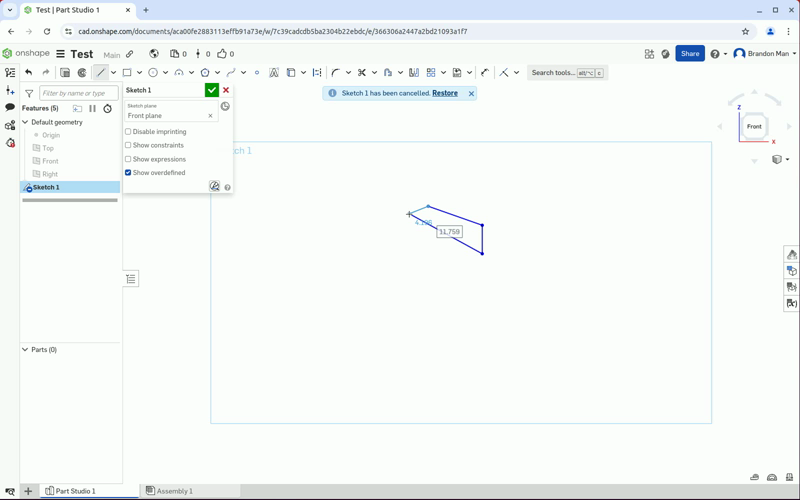
click(409, 213)
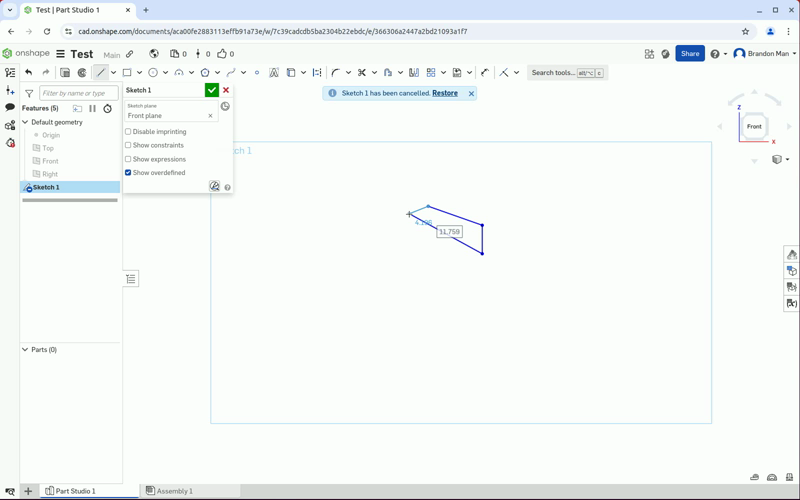
key(esc)
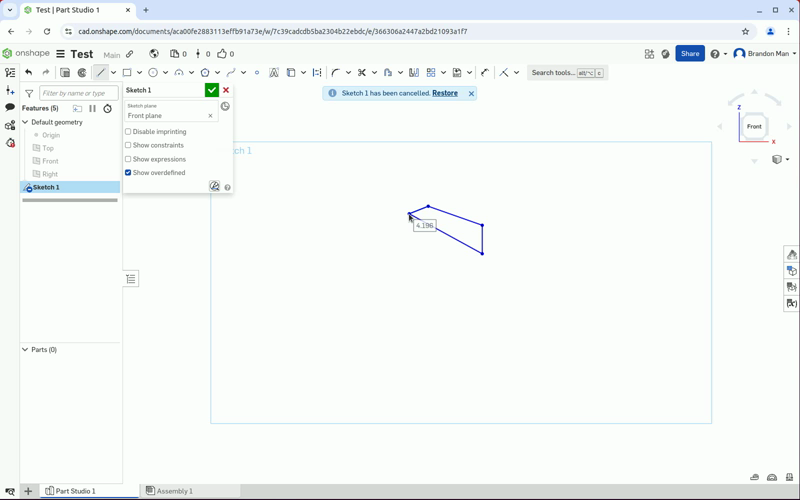
mouse_move(446, 217)
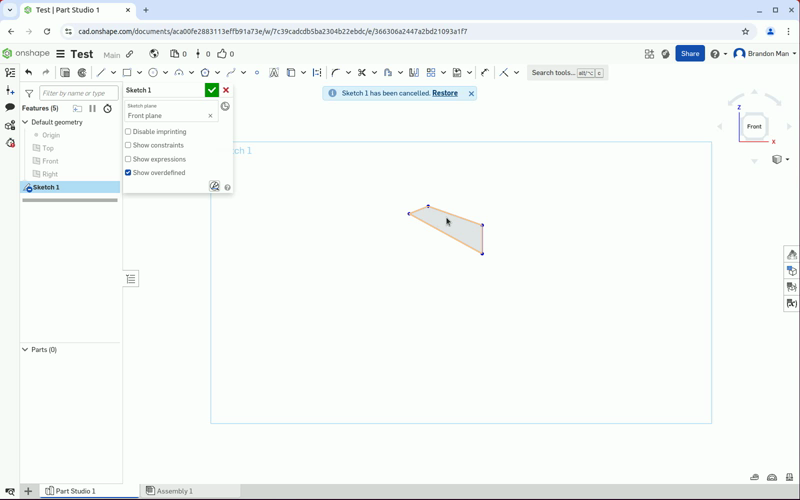
scroll(6)
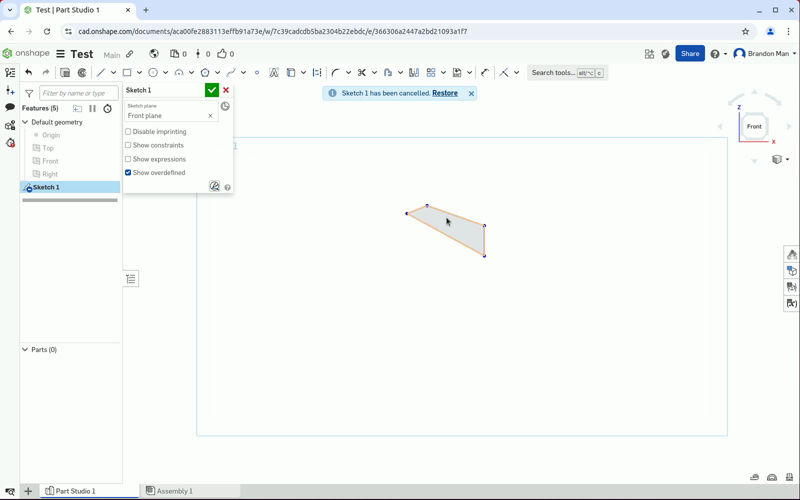
scroll(6)
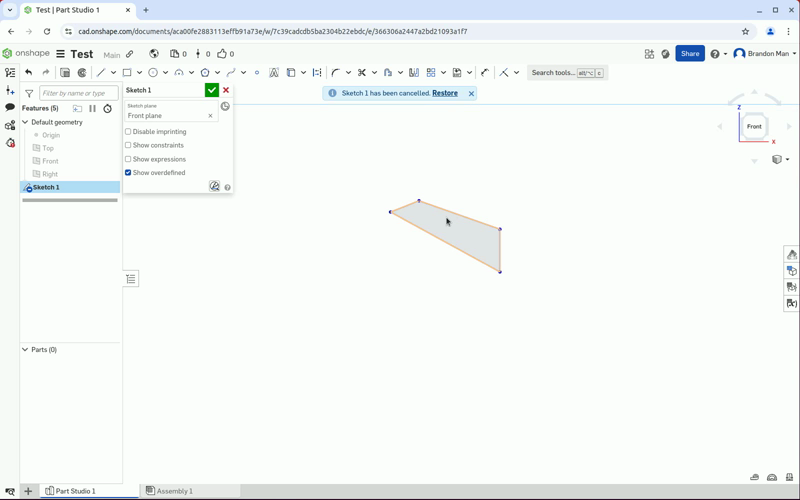
scroll(6)
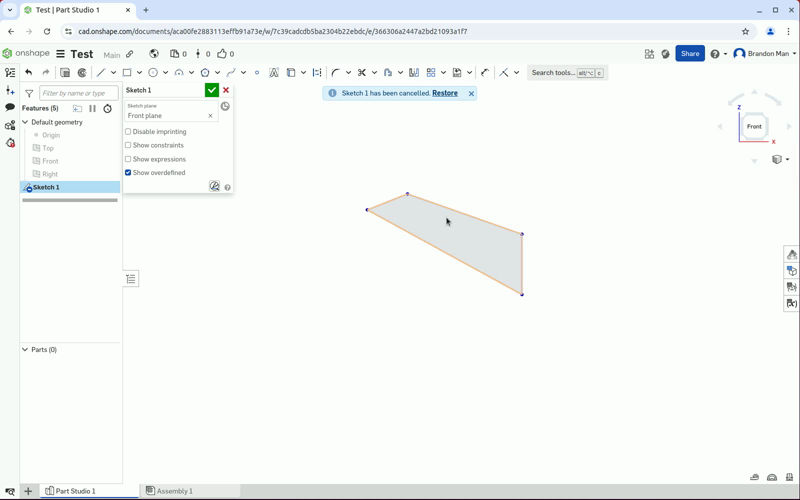
scroll(6)
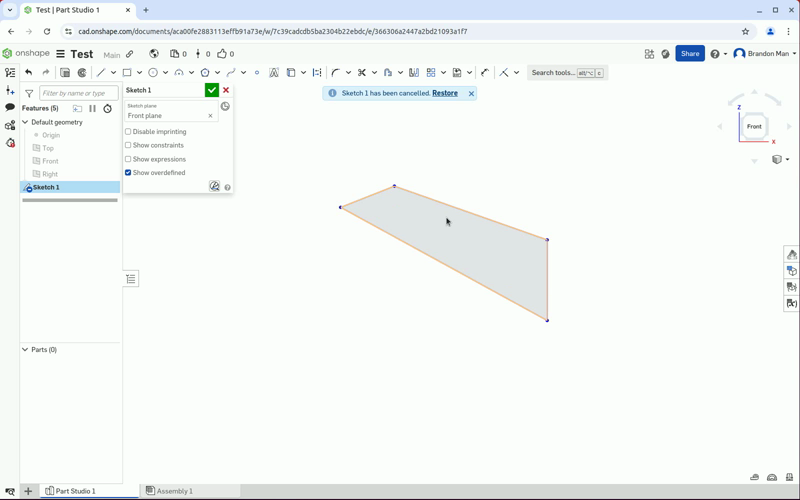
scroll(6)
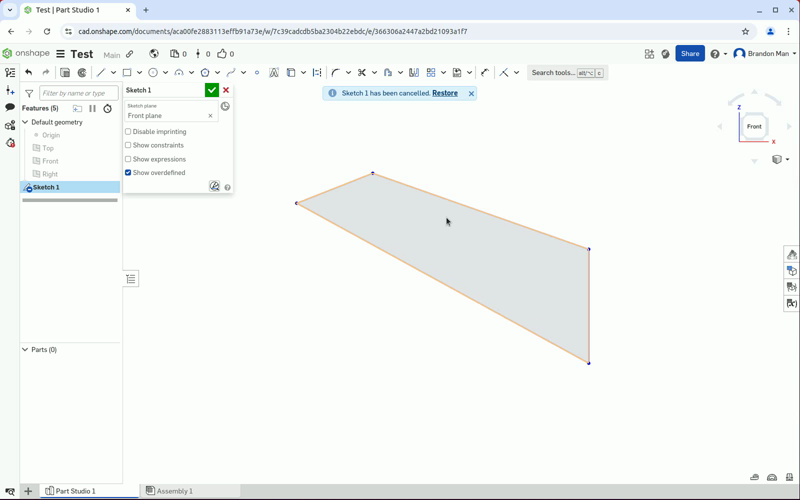
scroll(6)
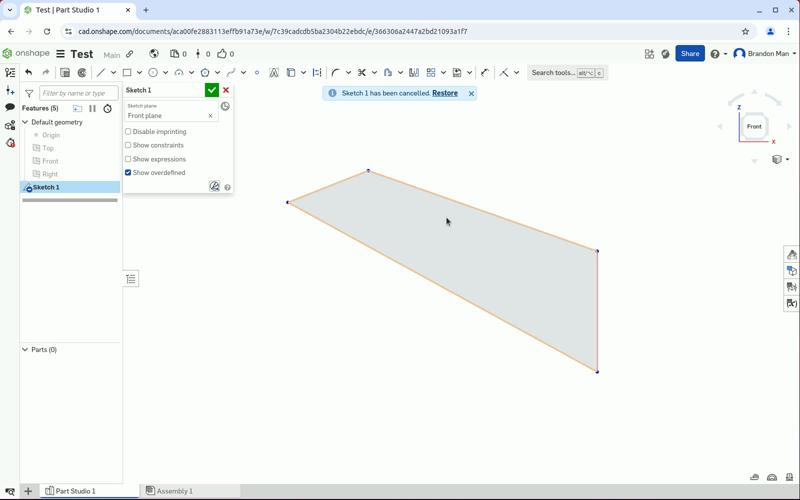
scroll(6)
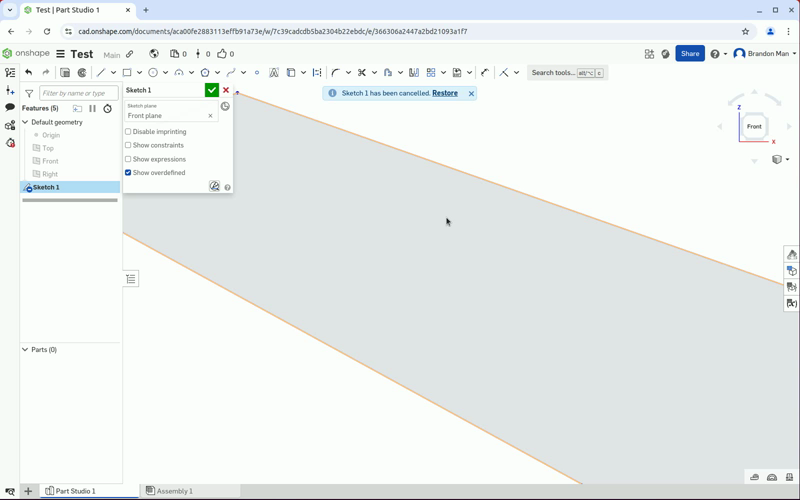
click(446, 217)
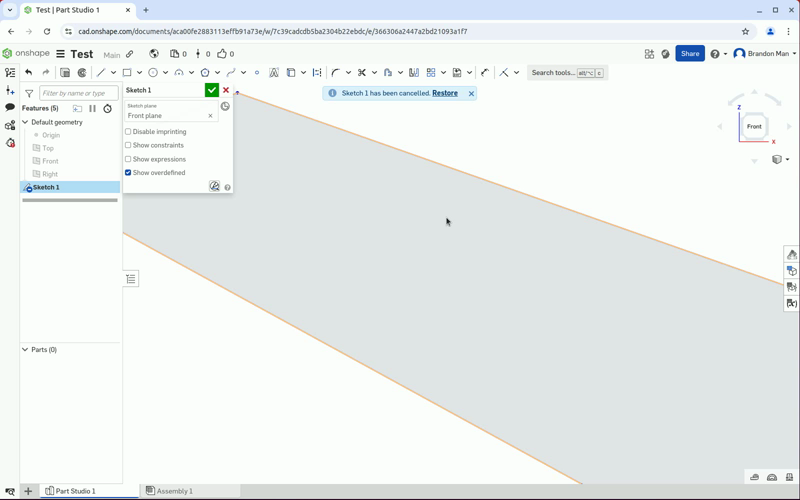
scroll(-6)
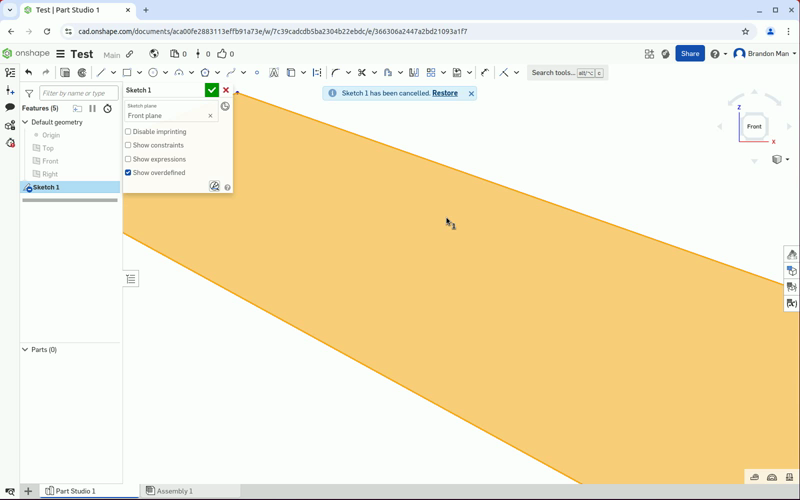
scroll(-6)
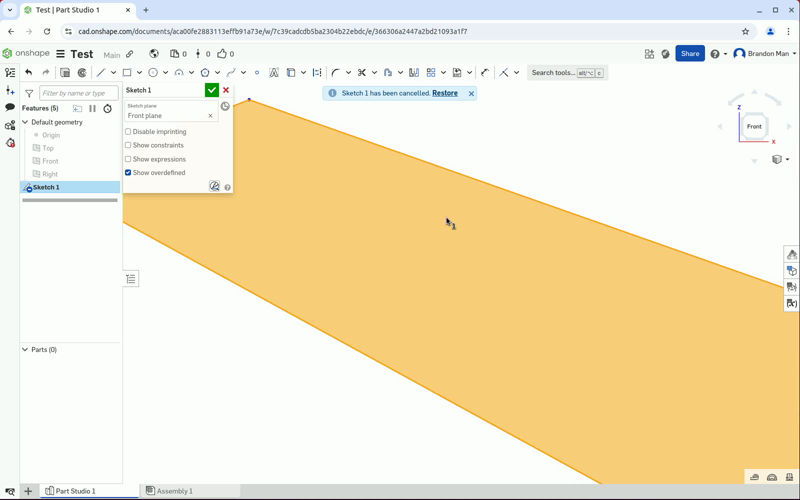
scroll(-6)
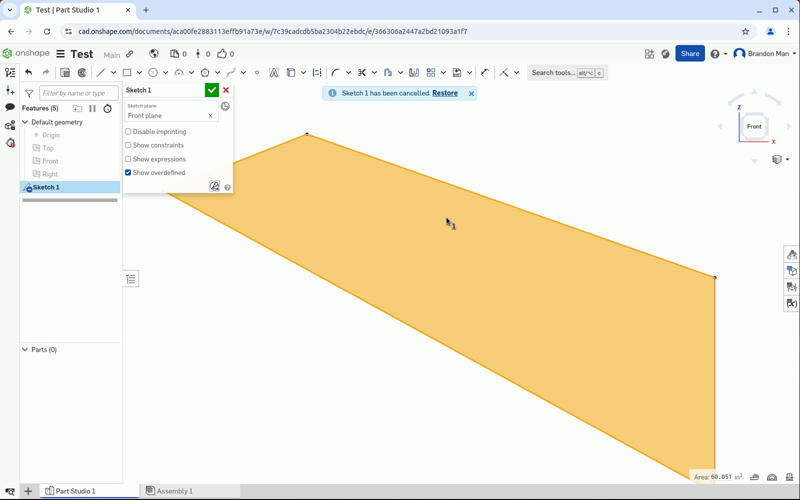
scroll(-6)
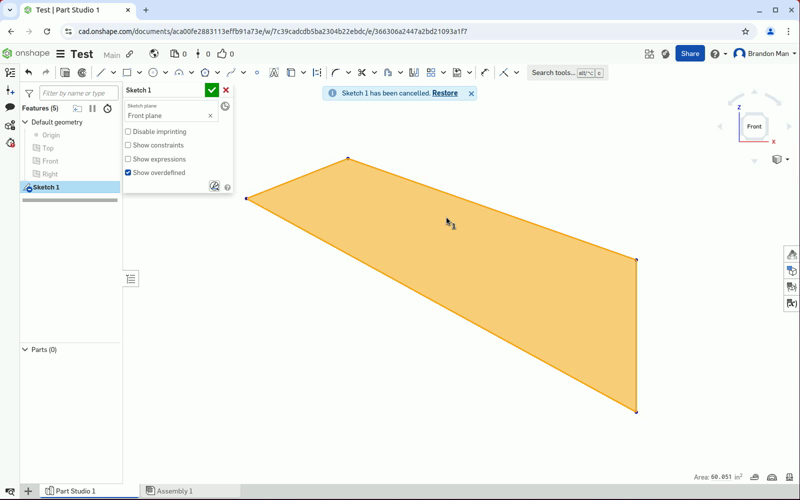
scroll(-6)
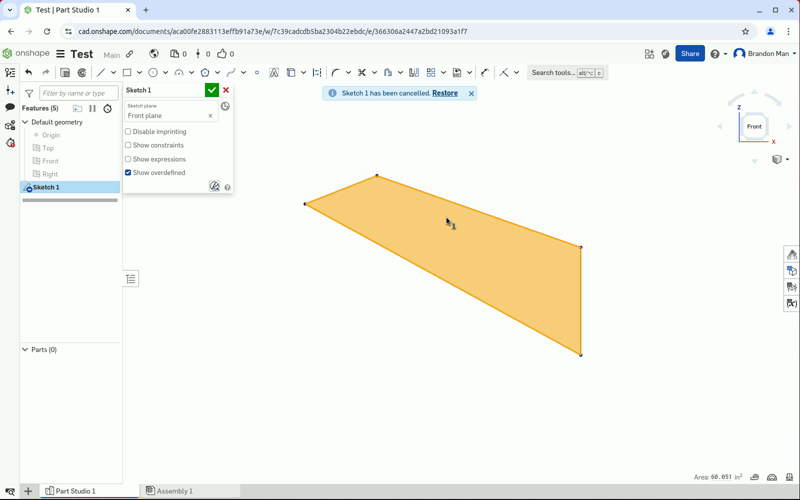
scroll(-6)
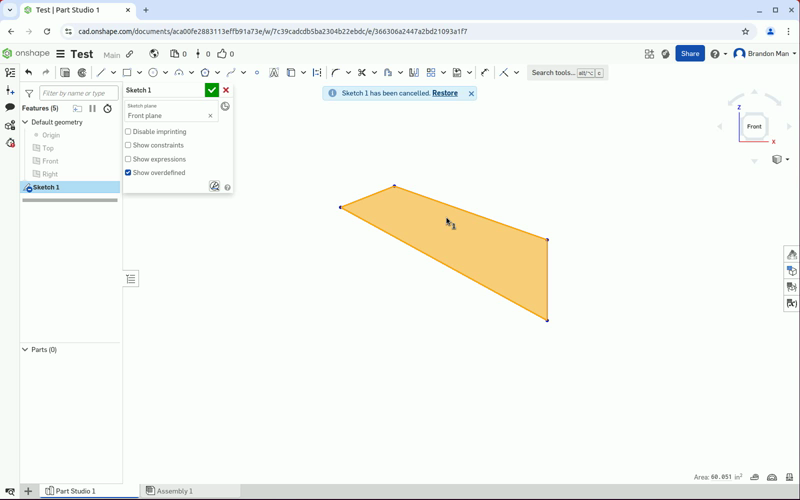
scroll(-6)
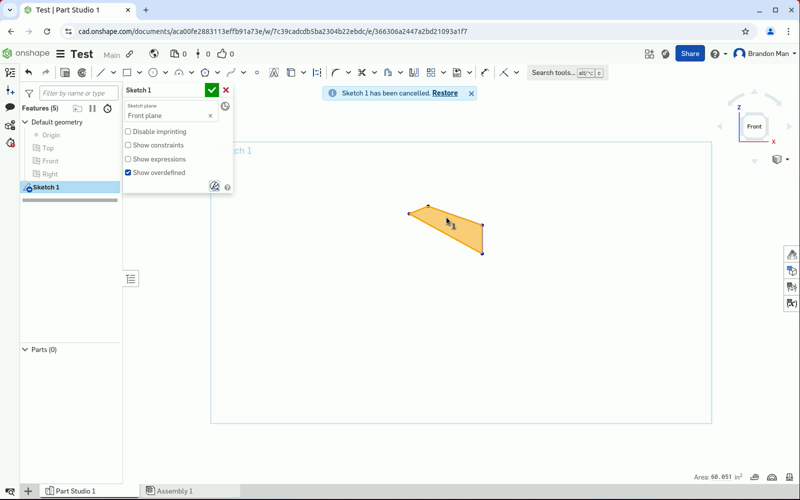
mouse_move(73, 352)
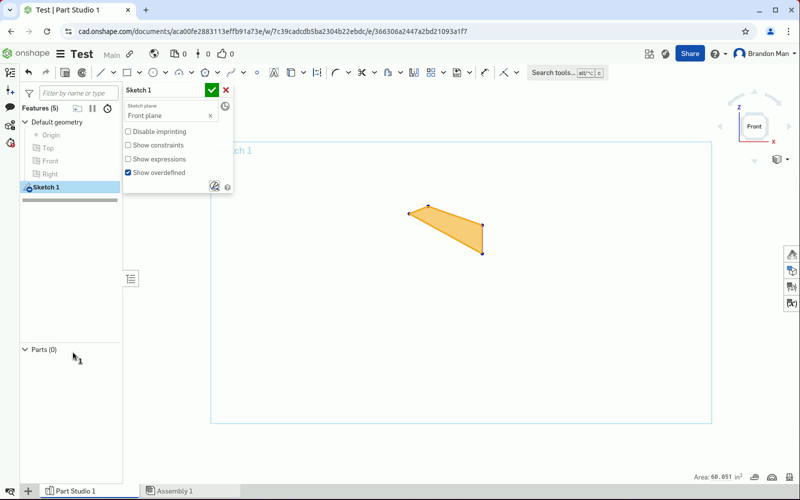
key(shift+y)
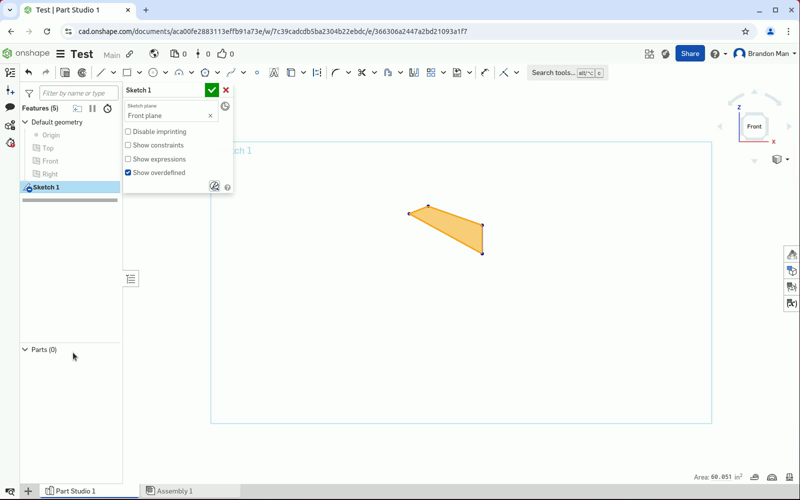
key(shift+e)
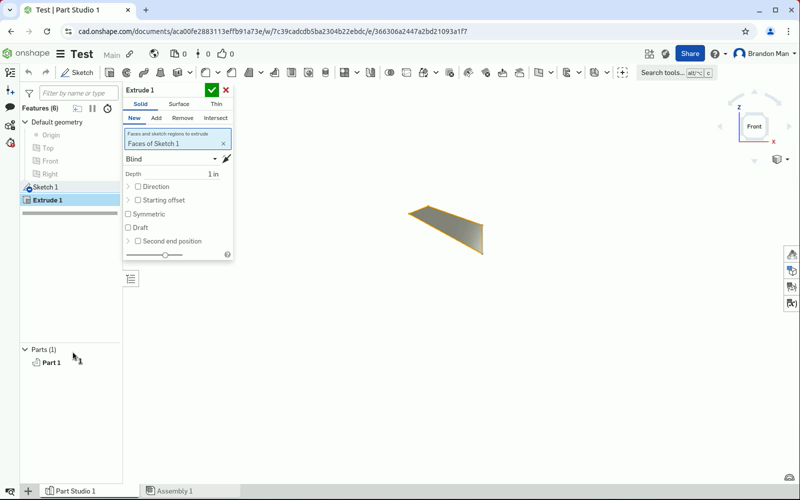
mouse_move(143, 106)
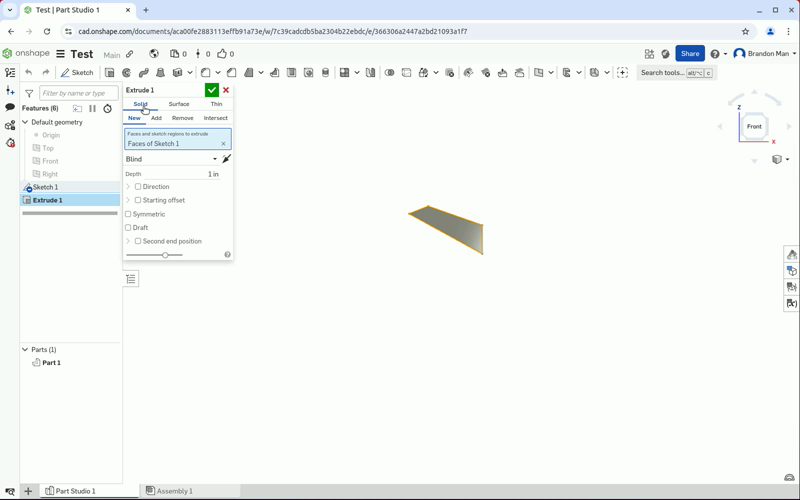
click(143, 106)
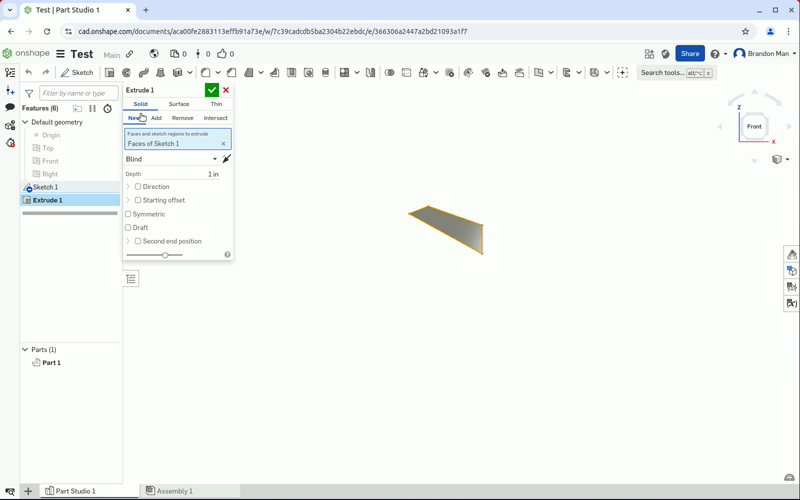
mouse_move(137, 120)
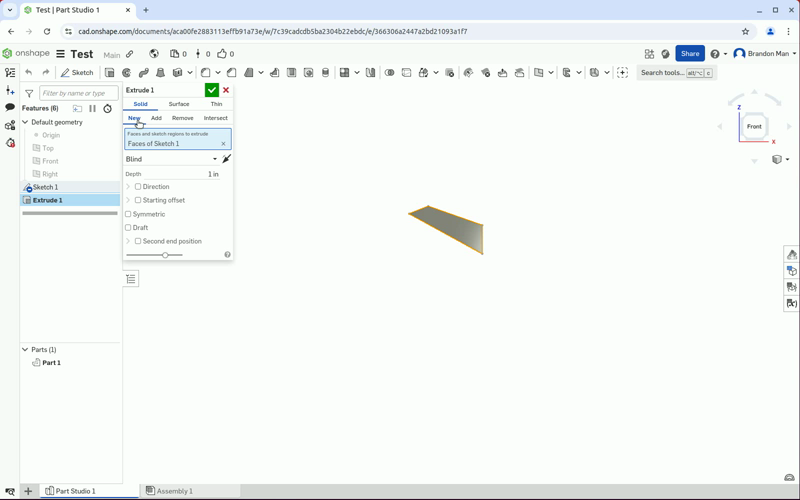
click(137, 120)
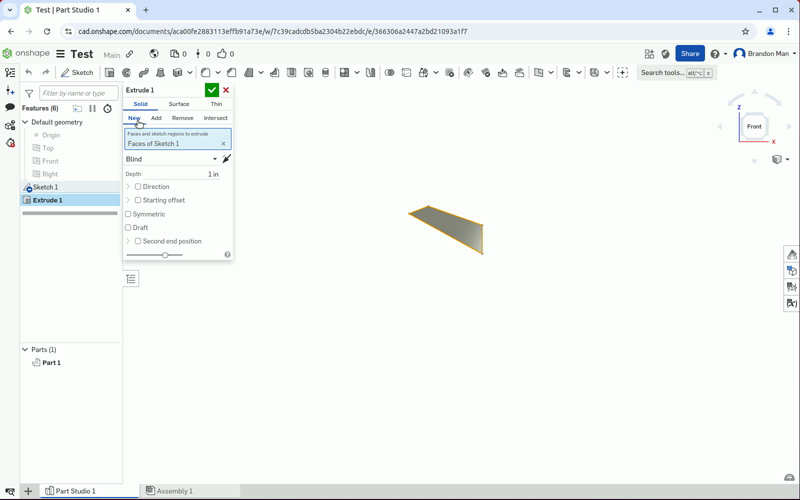
key(tab, 4)
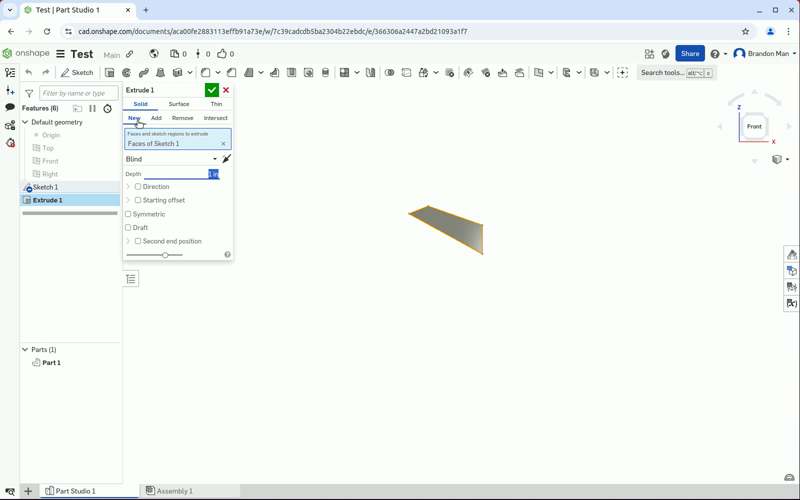
text(11.554)
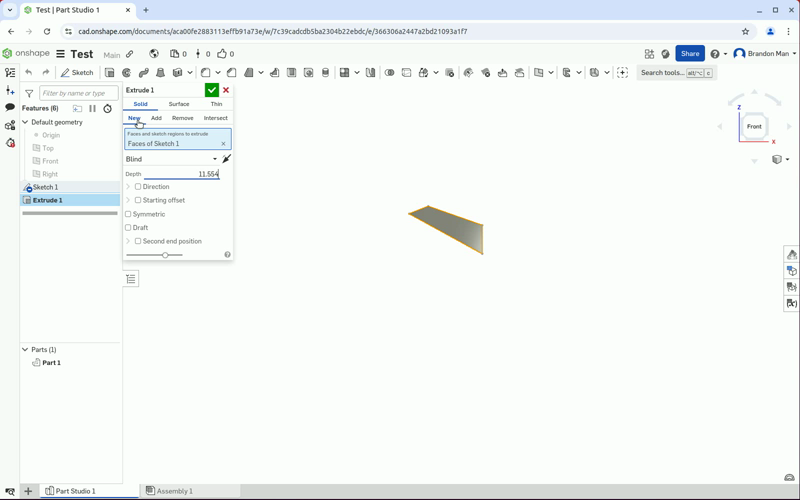
key(enter)
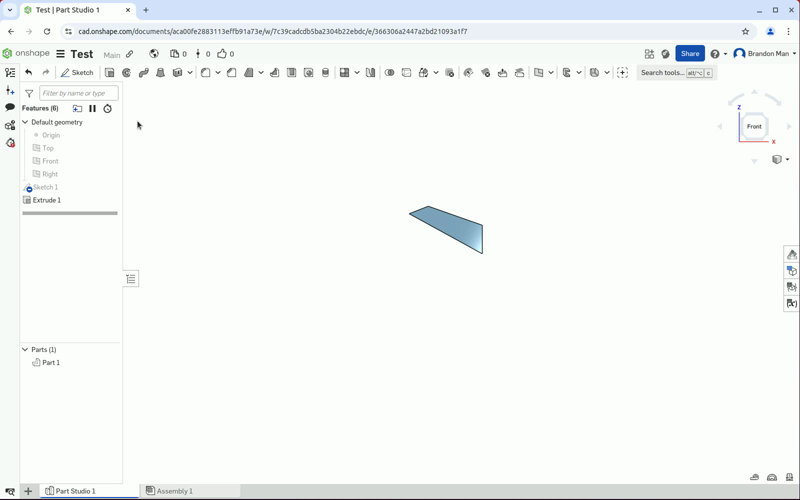
key(shift+h)
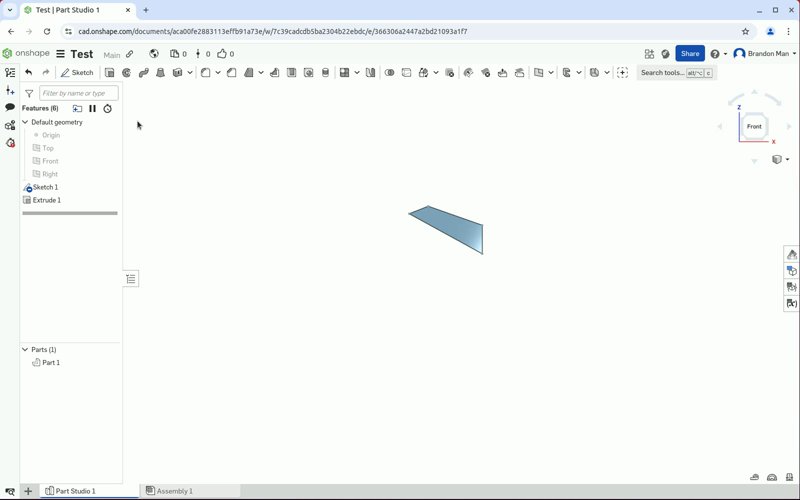
key(shift+h)
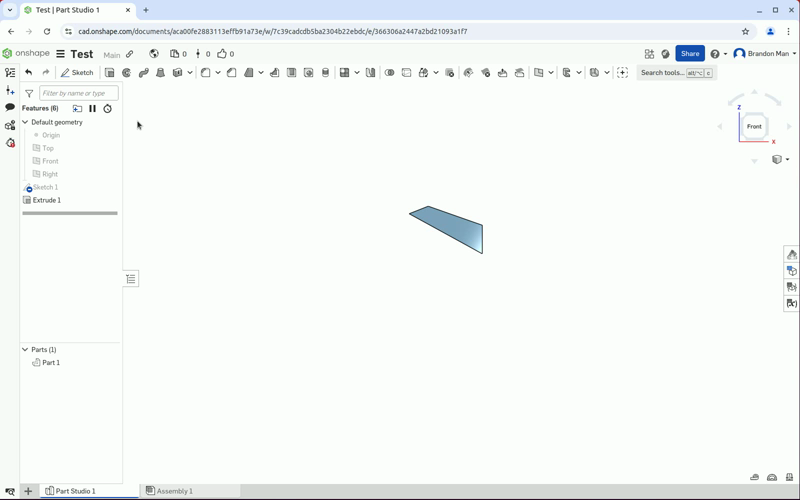
mouse_move(73, 189)
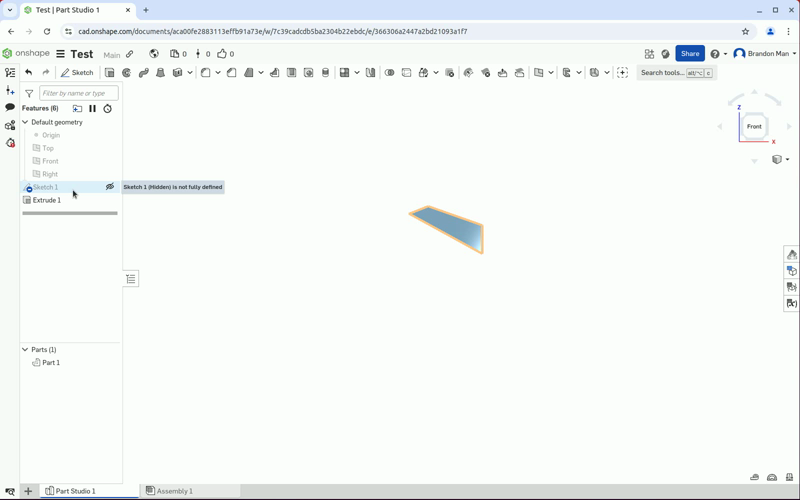
click(73, 189)
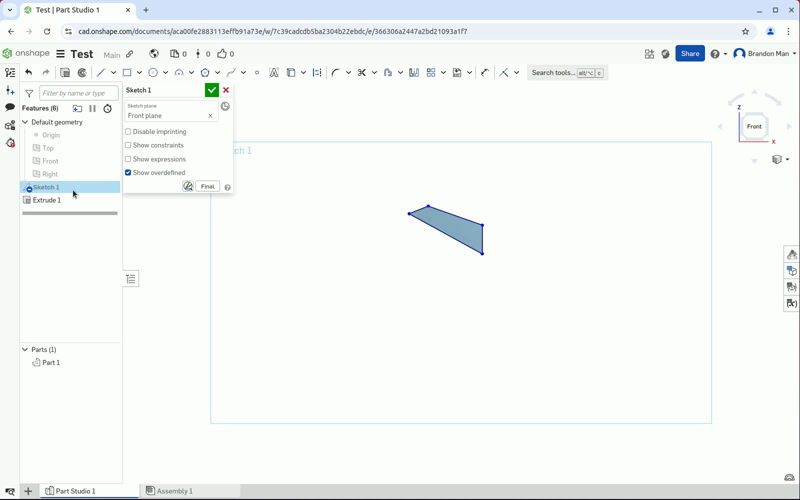
mouse_move(229, 92)
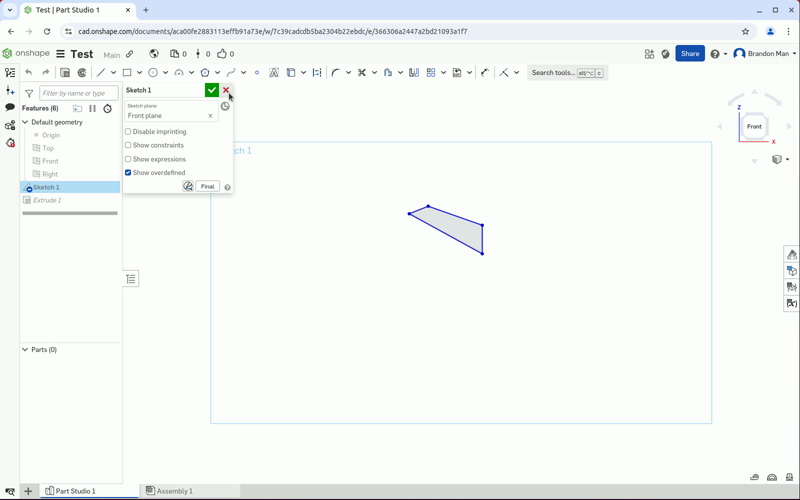
click(229, 92)
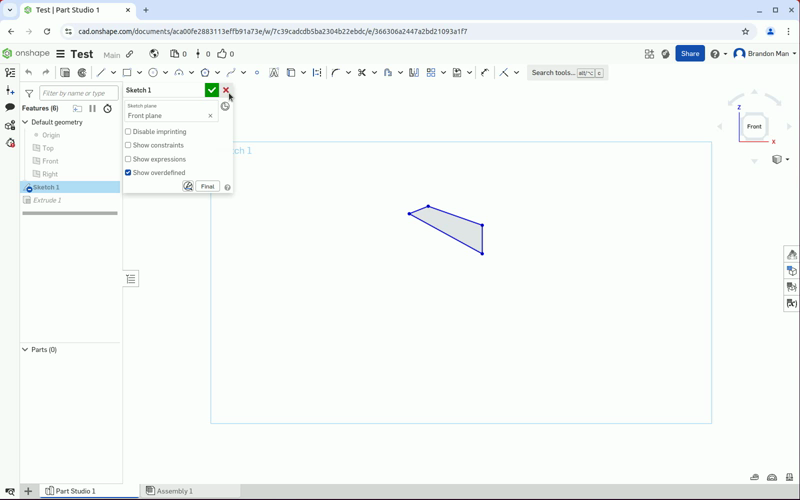
key(shift+s)
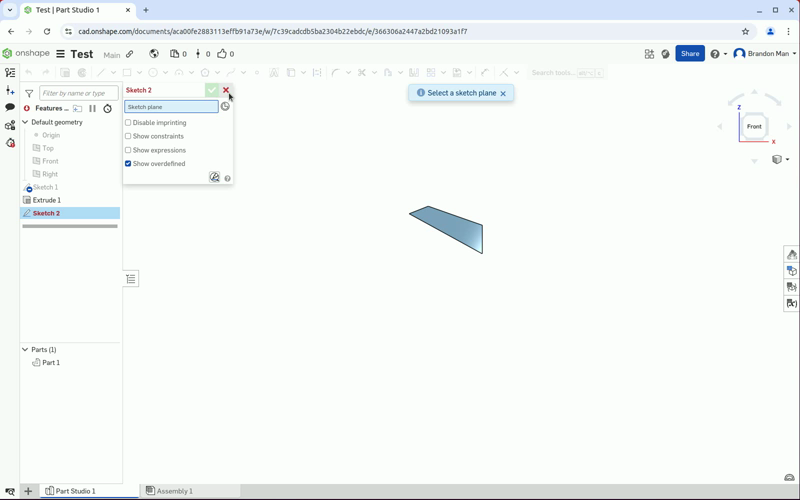
mouse_move(73, 163)
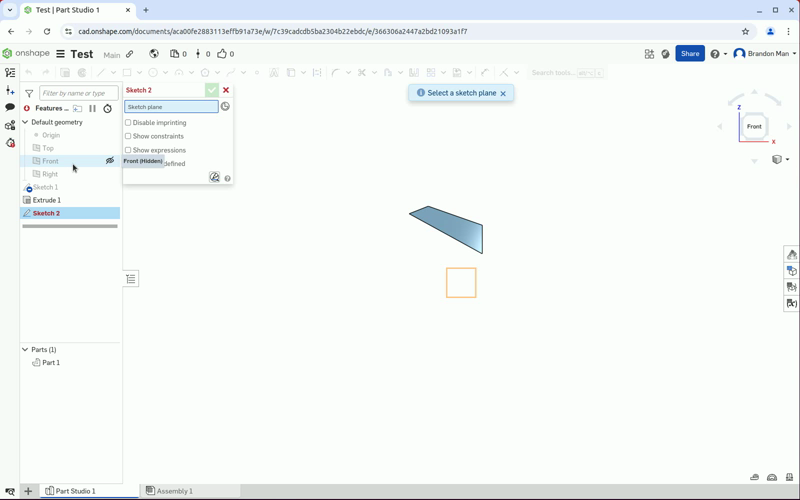
click(73, 163)
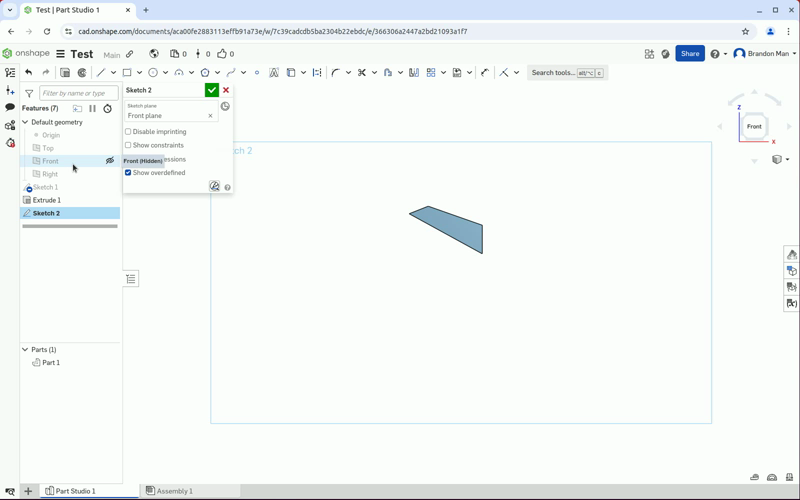
mouse_move(73, 352)
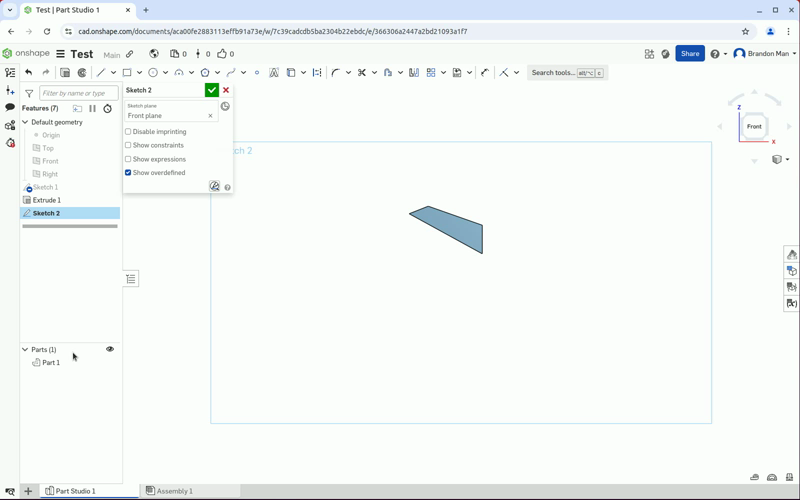
key(y)
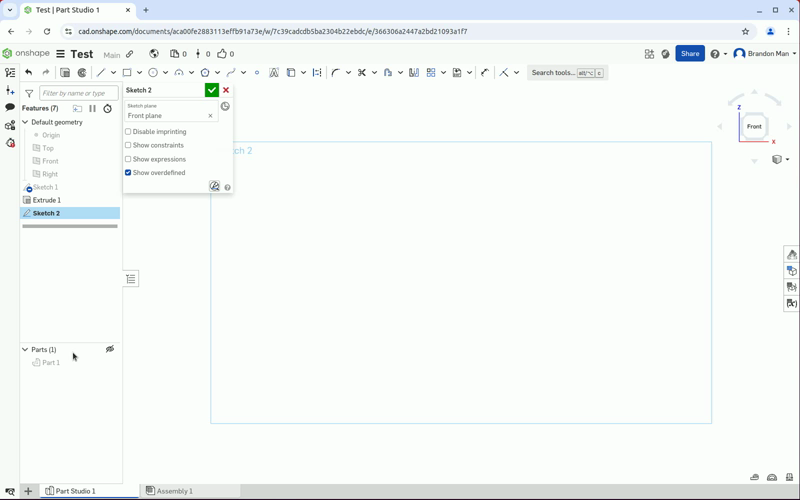
key(l)
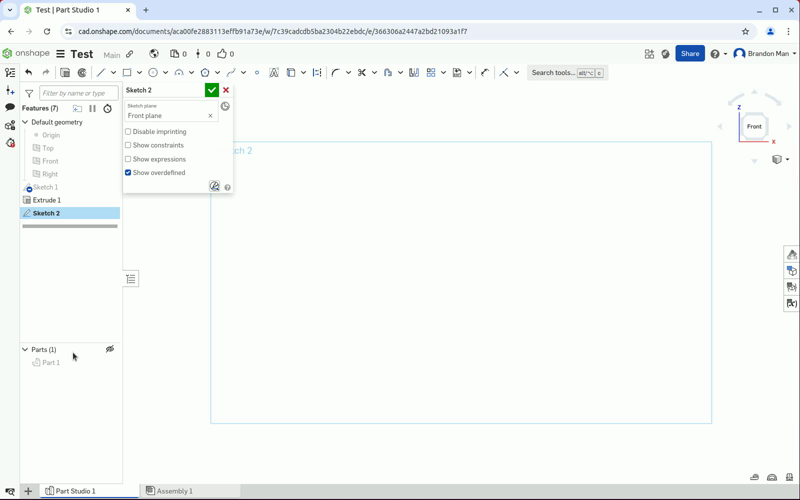
key_down(shift)
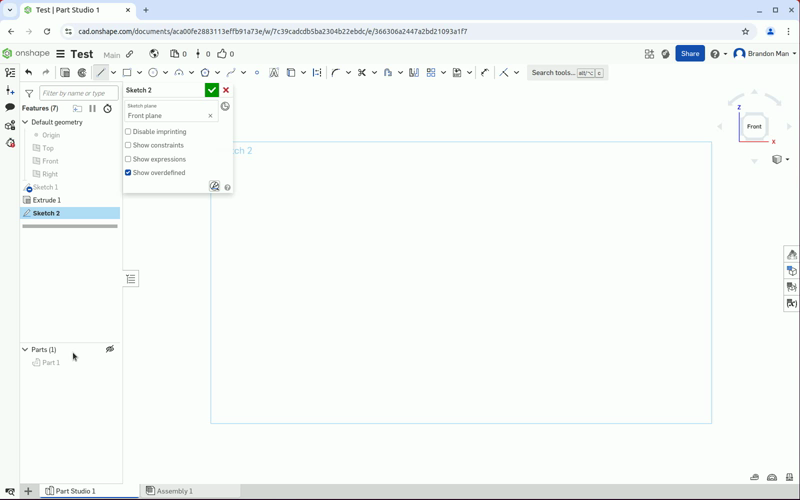
mouse_move(489, 253)
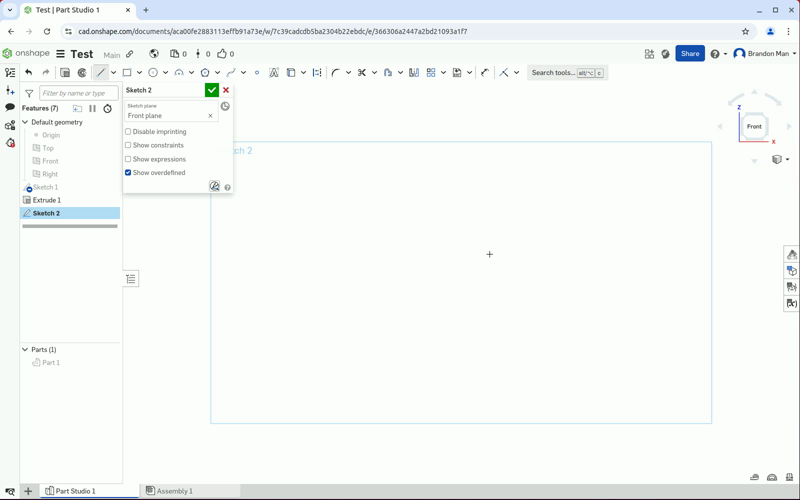
click(489, 253)
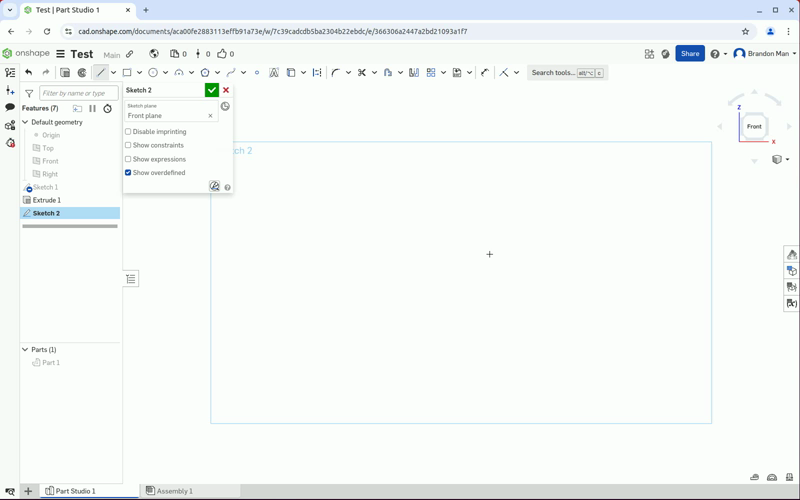
key_up(shift)
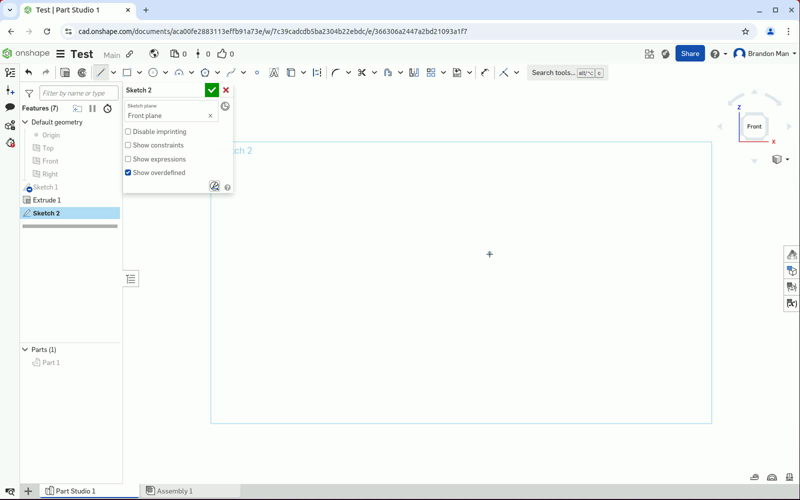
key_down(shift)
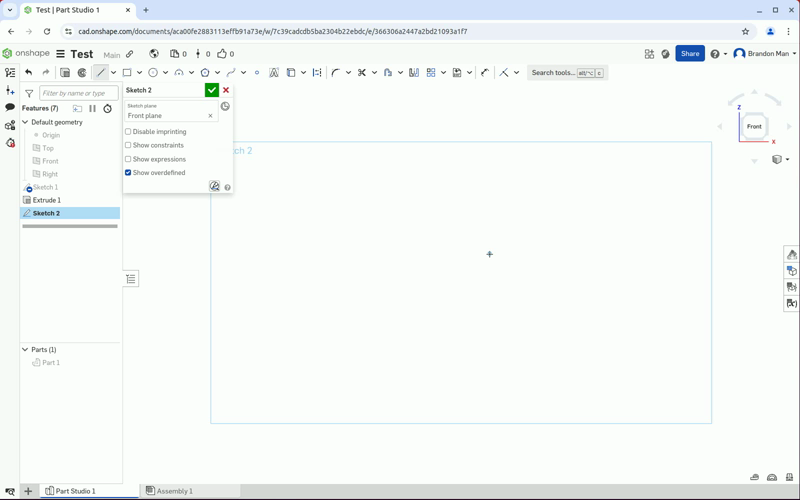
mouse_move(565, 212)
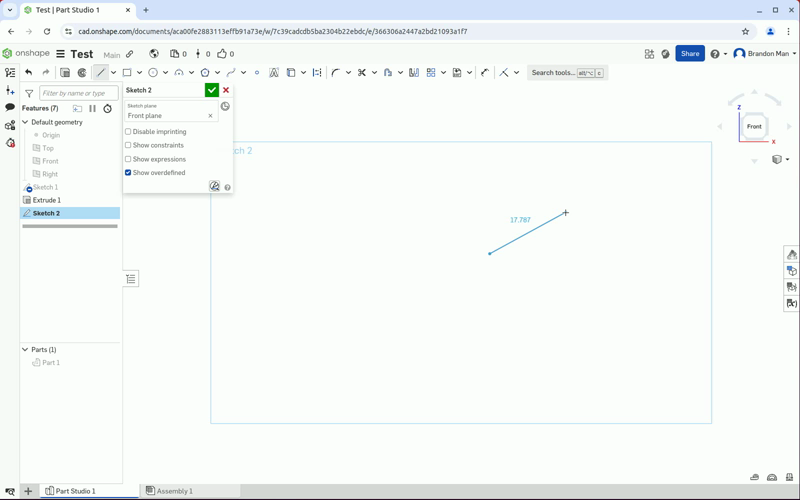
click(565, 212)
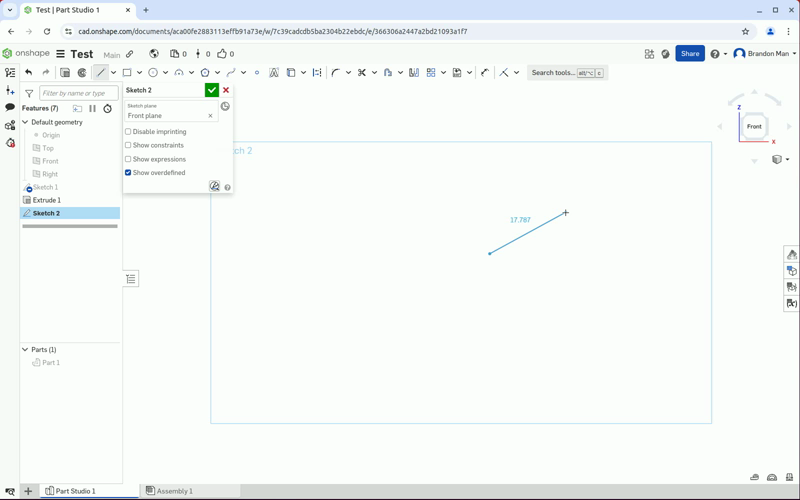
key_up(shift)
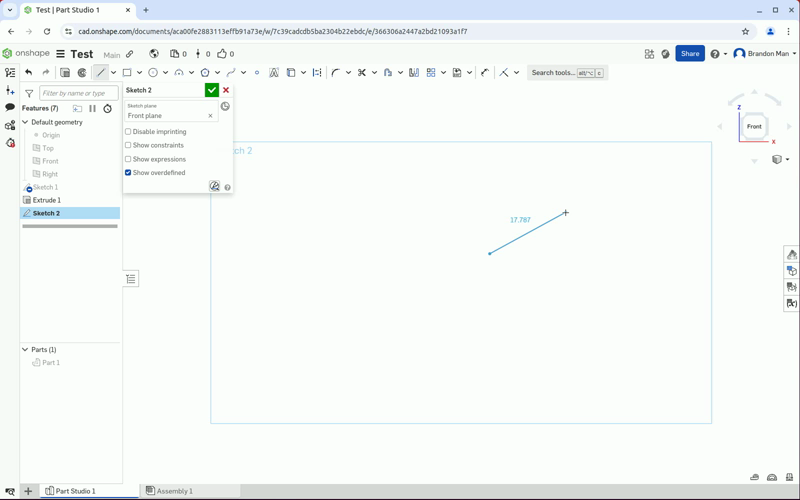
key_down(shift)
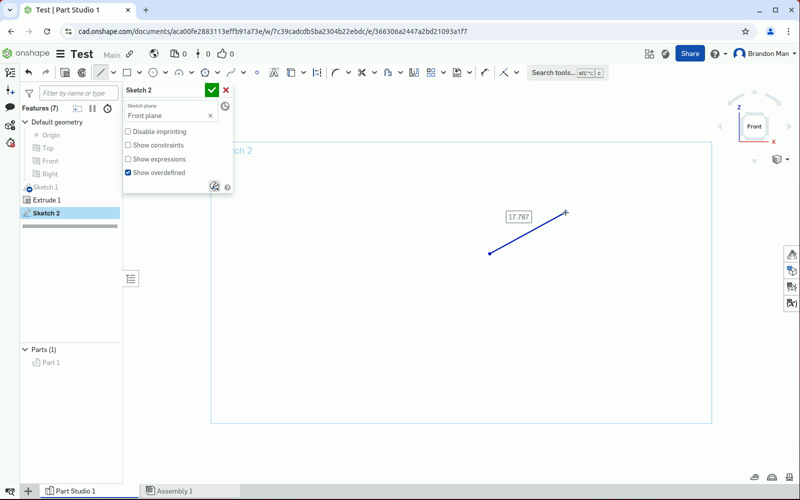
mouse_move(589, 212)
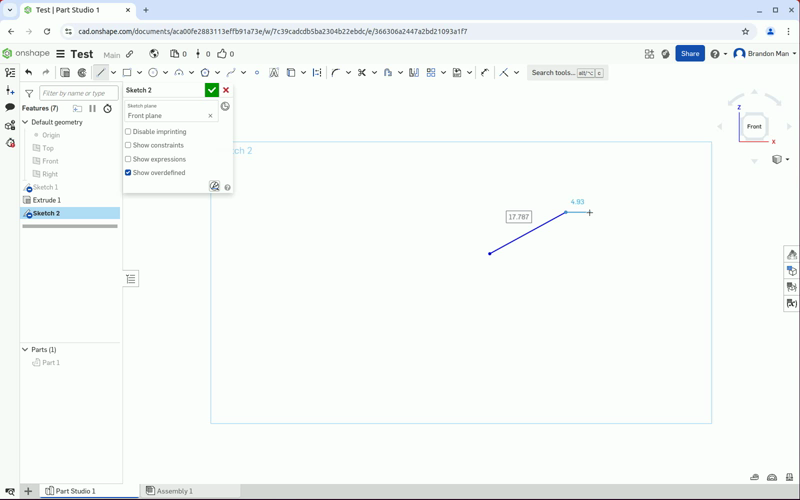
mouse_move(547, 205)
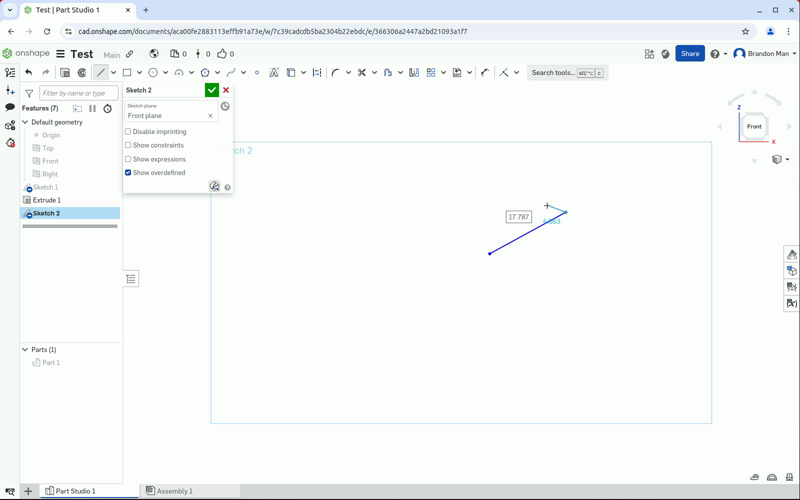
click(547, 205)
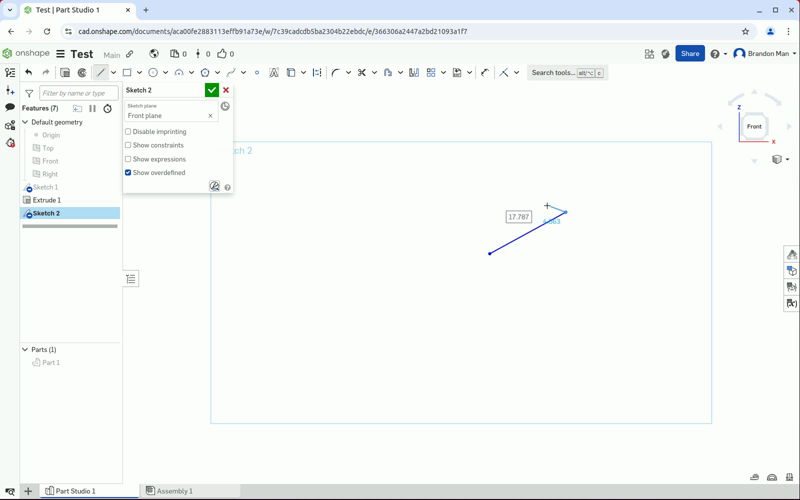
key_up(shift)
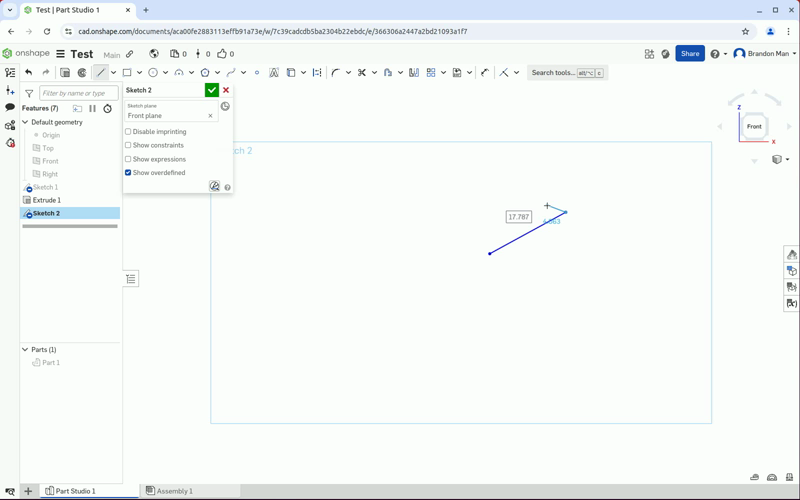
key_down(shift)
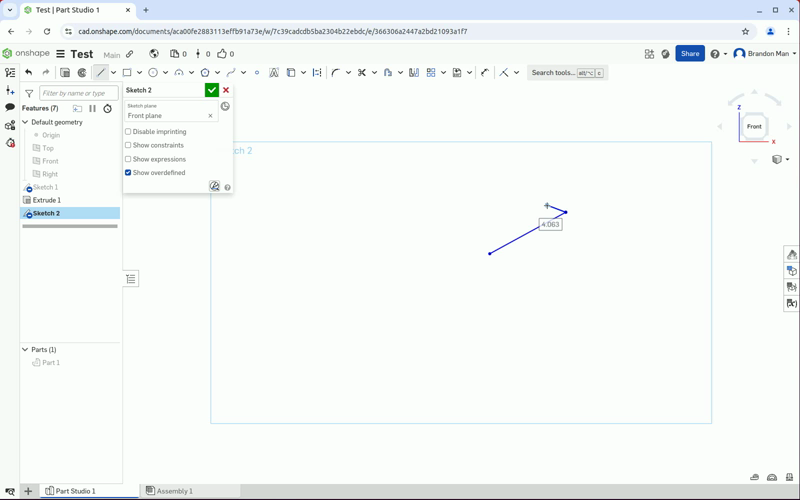
mouse_move(489, 226)
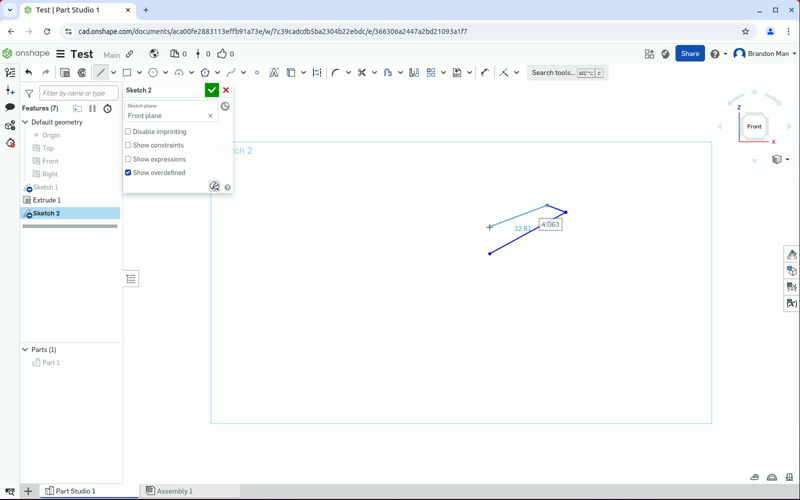
click(489, 226)
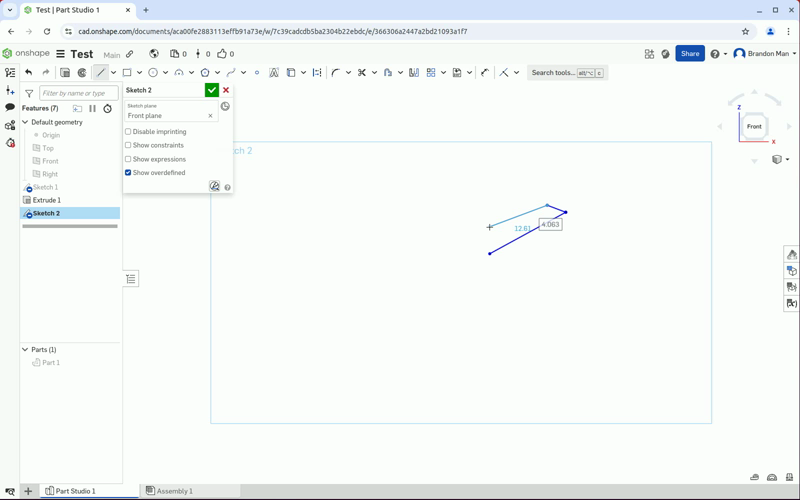
key_up(shift)
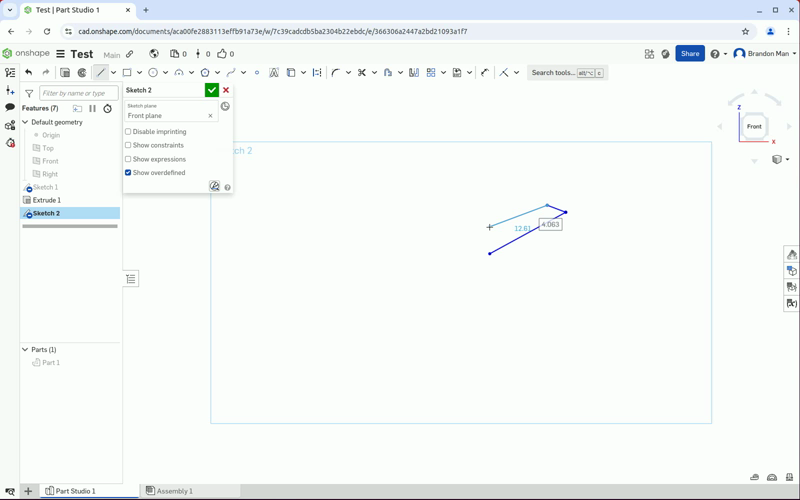
mouse_move(519, 226)
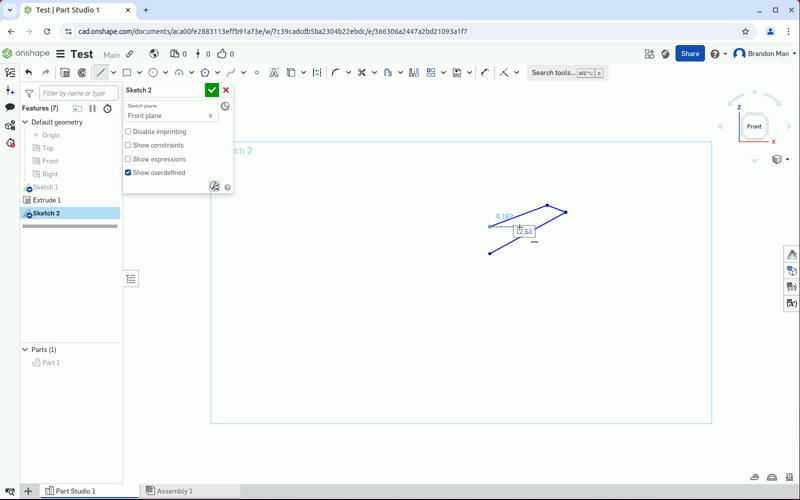
key_down(shift)
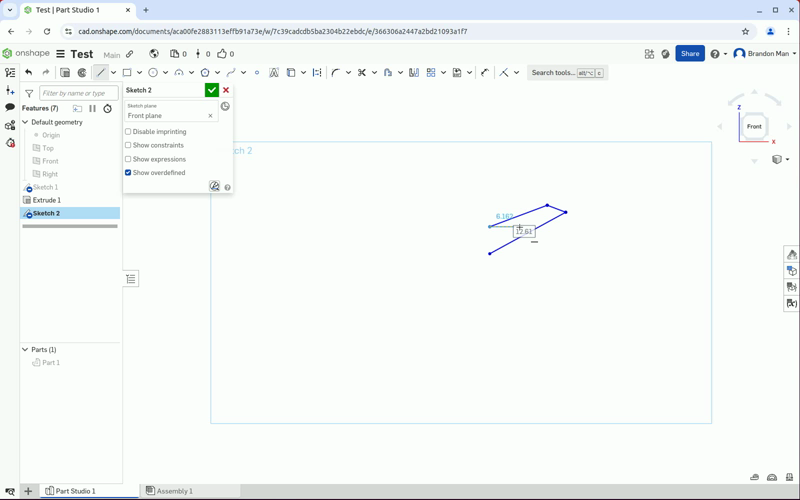
mouse_move(489, 253)
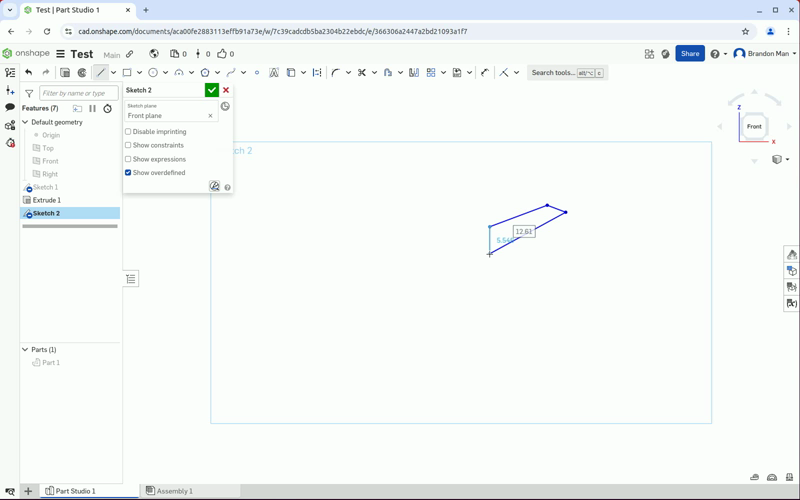
key_up(shift)
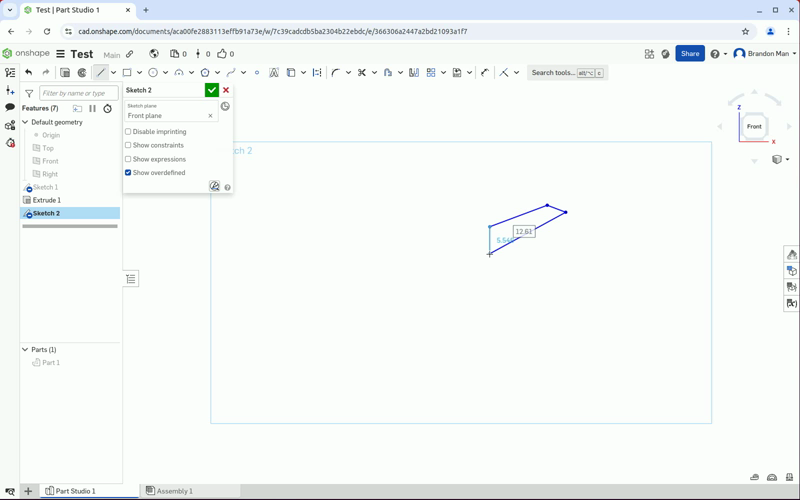
click(489, 253)
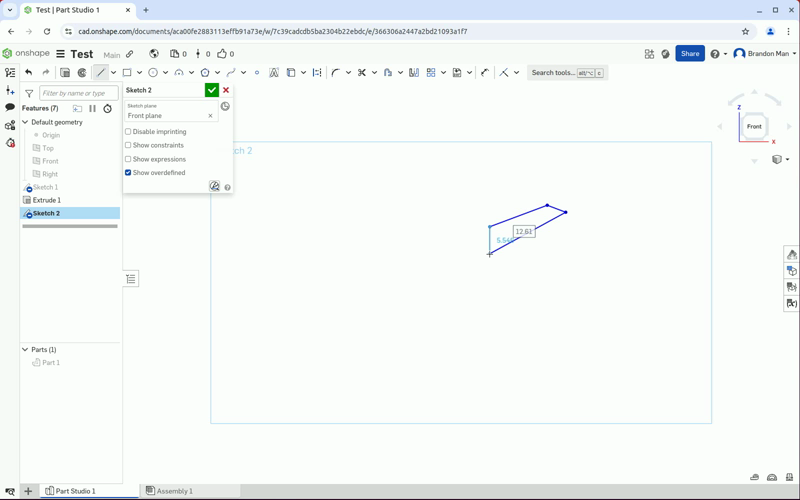
key(esc)
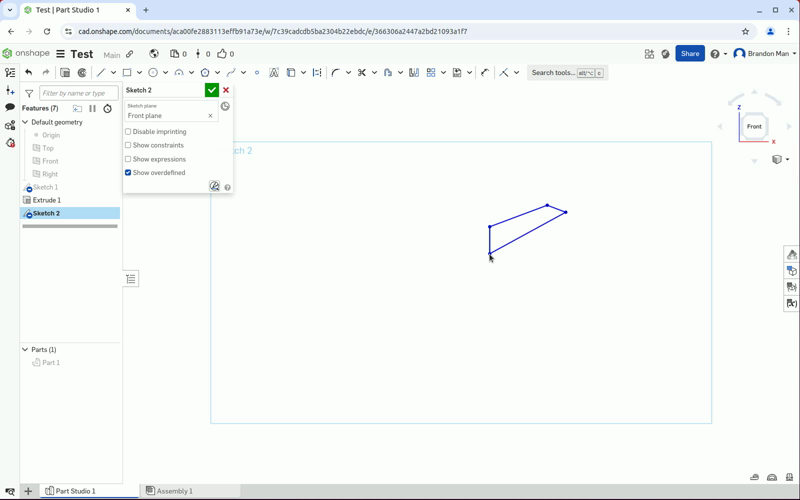
mouse_move(526, 220)
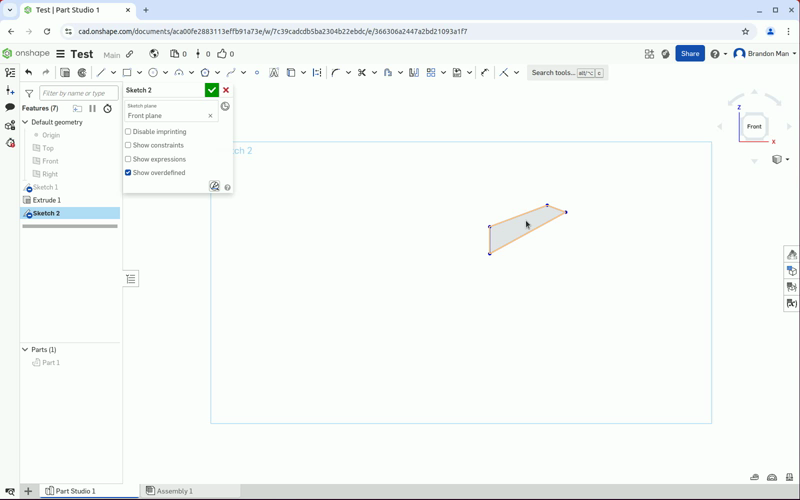
scroll(6)
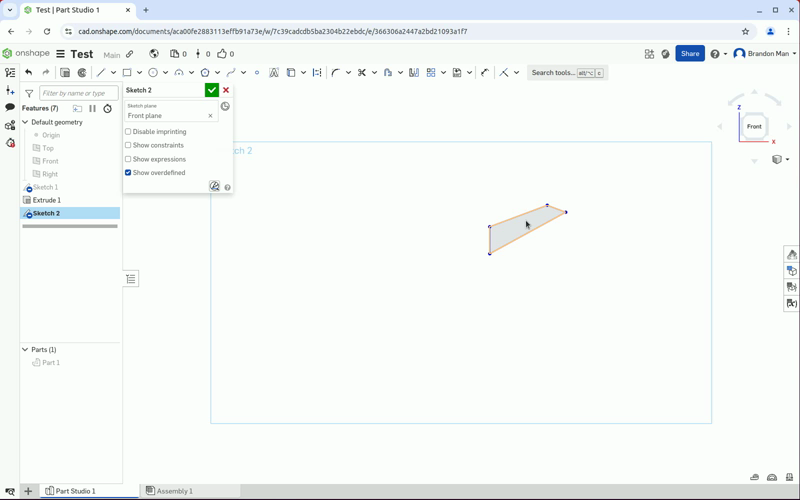
scroll(6)
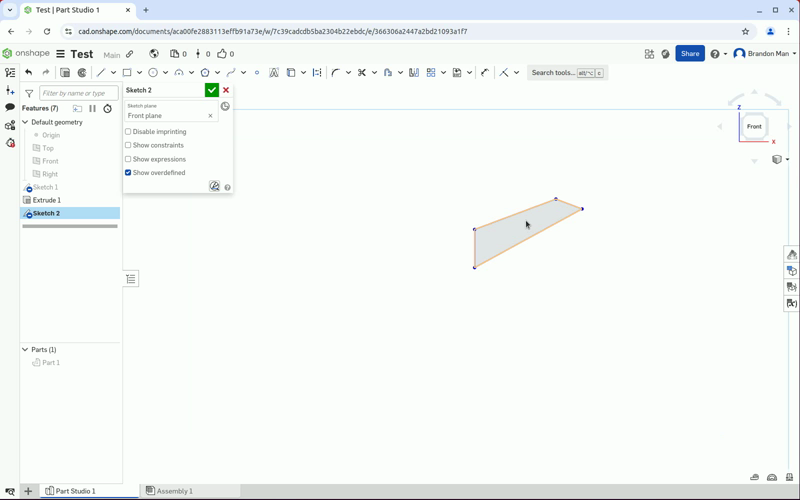
scroll(6)
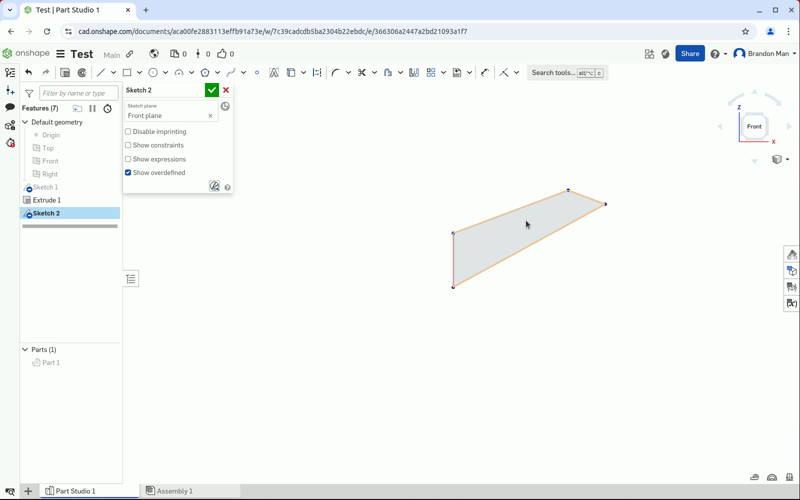
scroll(6)
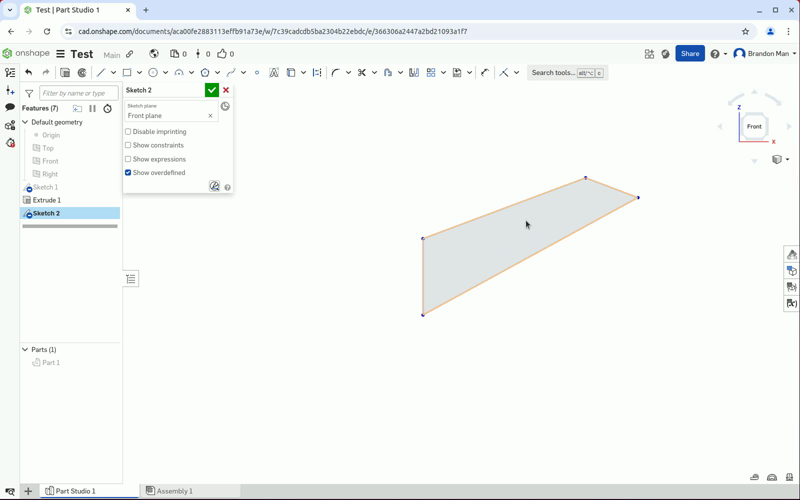
scroll(6)
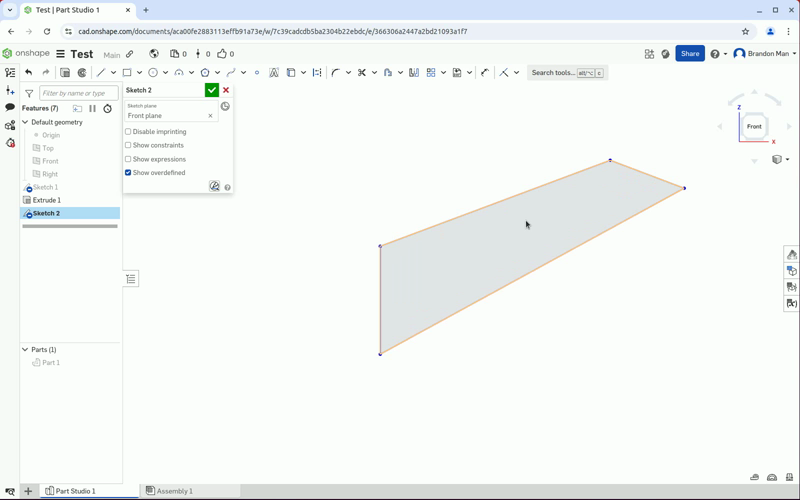
scroll(6)
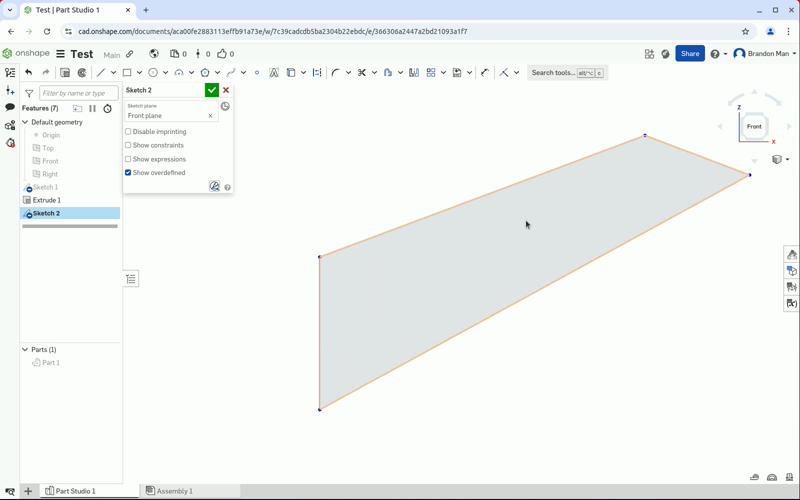
scroll(6)
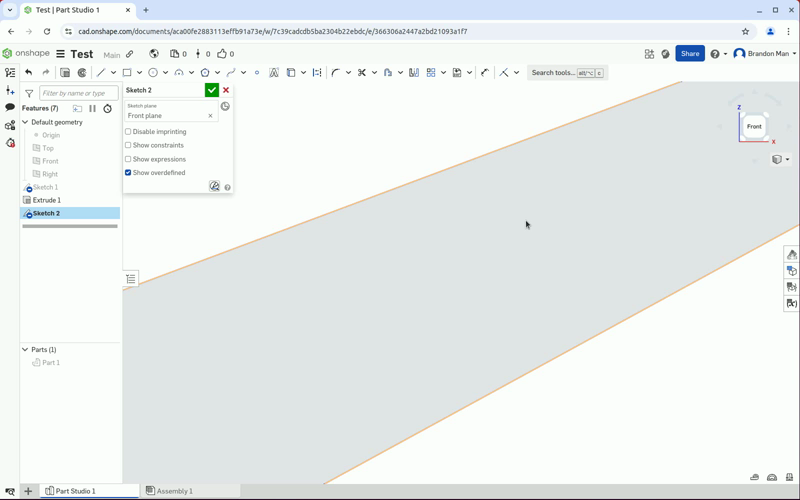
click(526, 220)
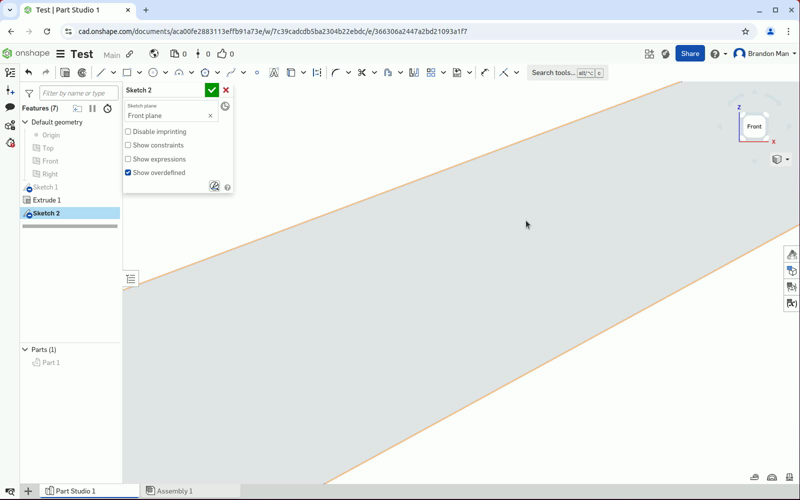
scroll(-6)
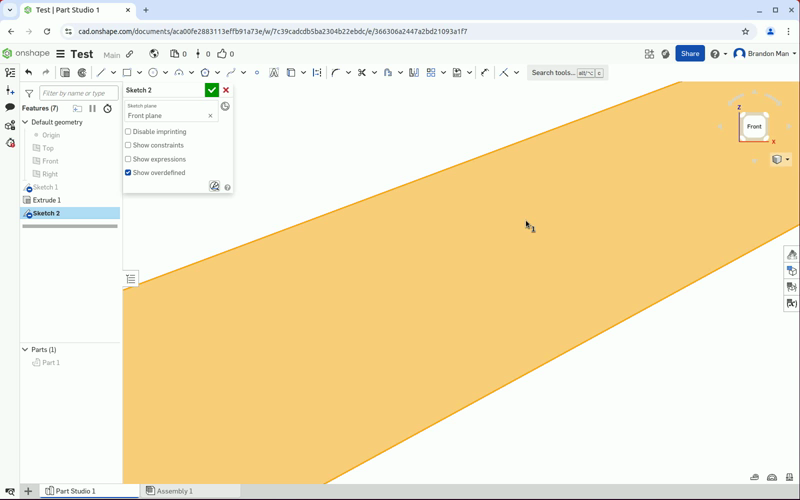
scroll(-6)
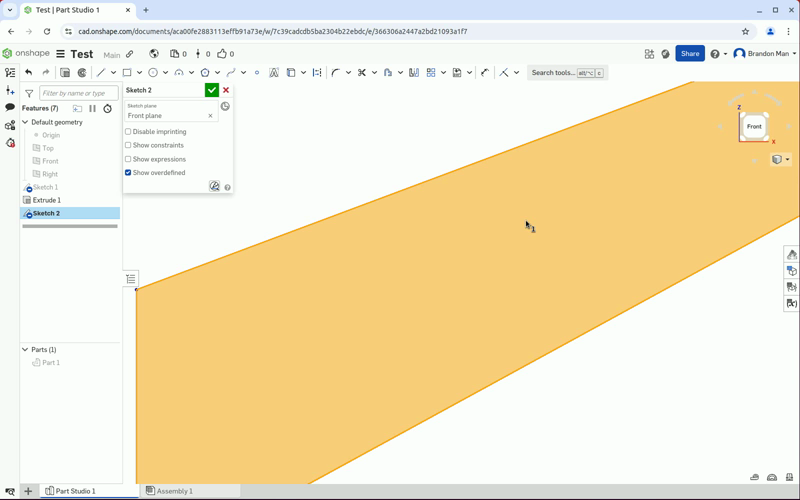
scroll(-6)
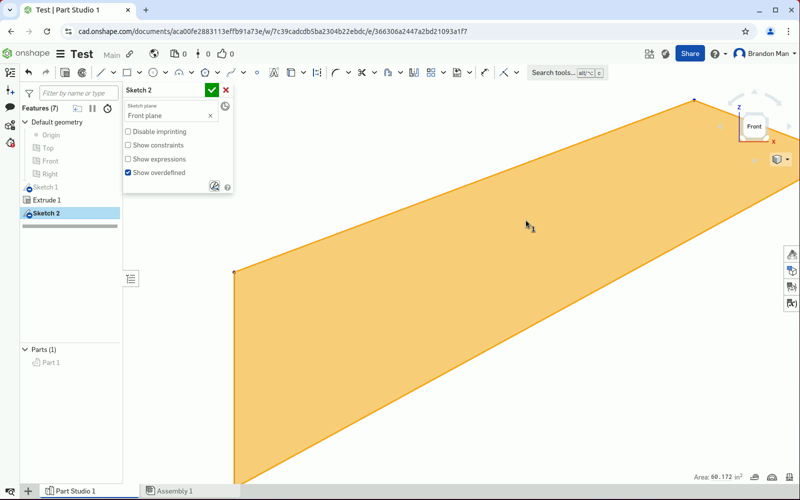
scroll(-6)
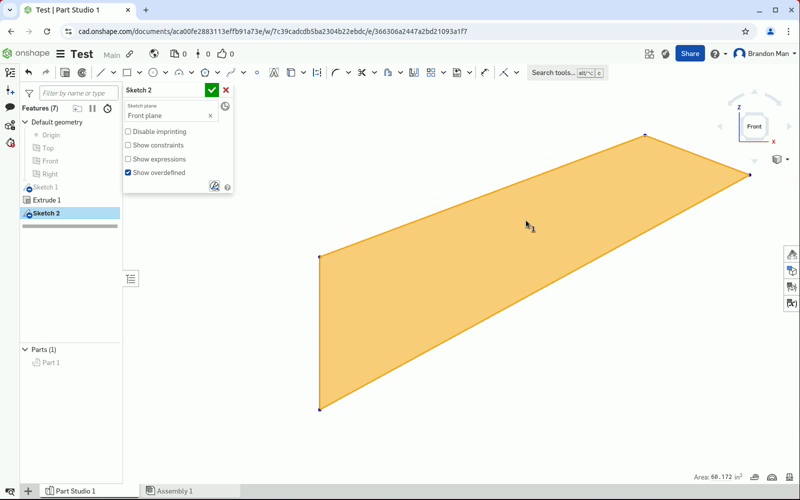
scroll(-6)
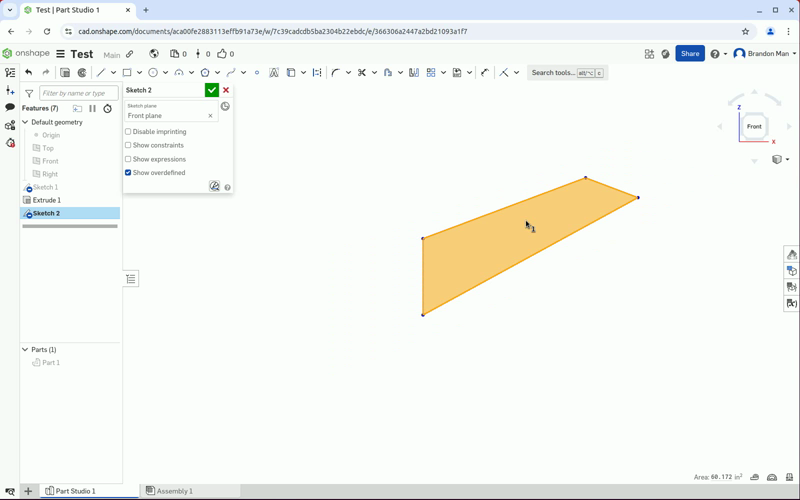
scroll(-6)
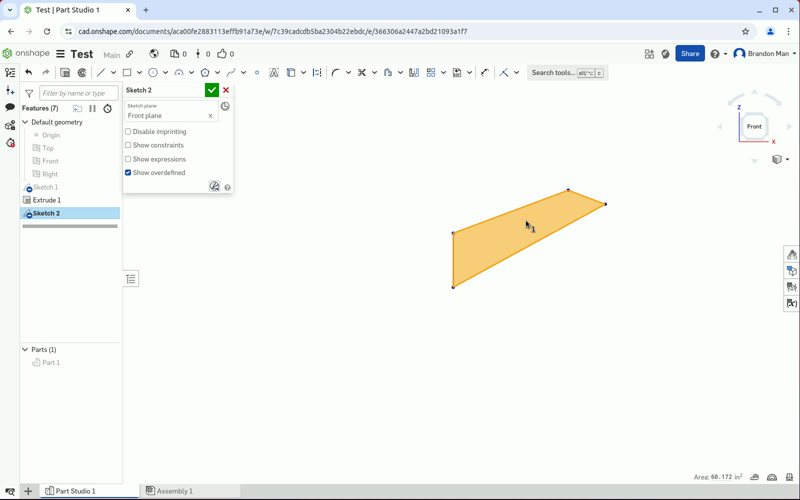
scroll(-6)
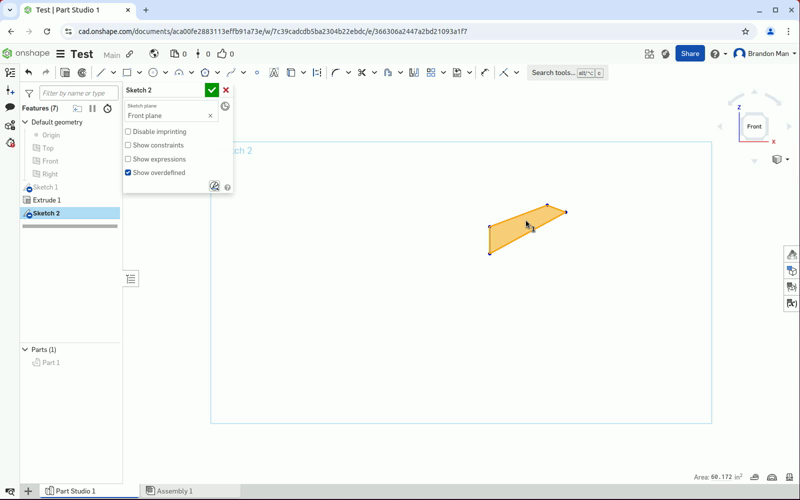
mouse_move(73, 352)
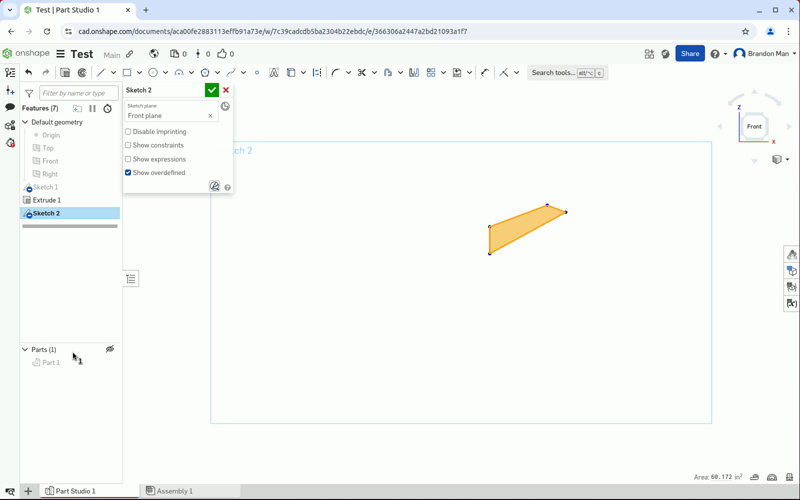
key(shift+y)
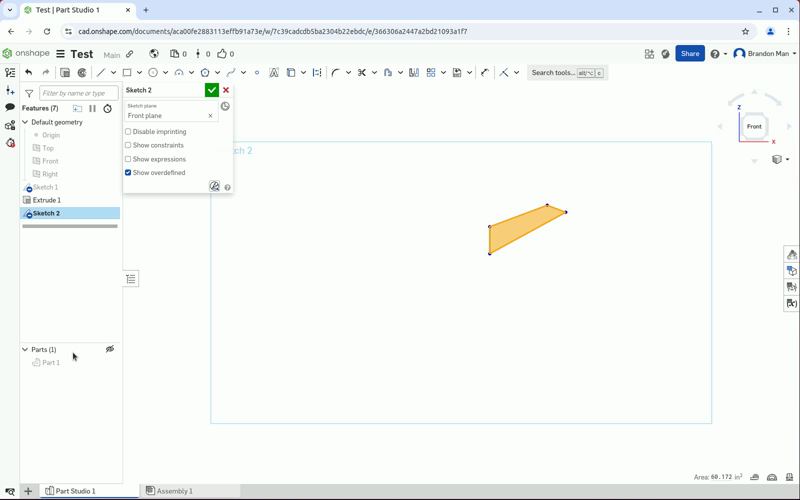
key(shift+e)
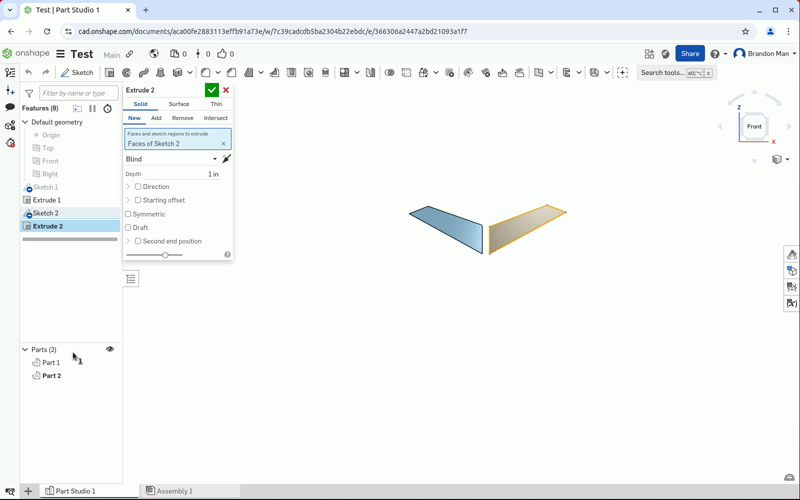
mouse_move(143, 106)
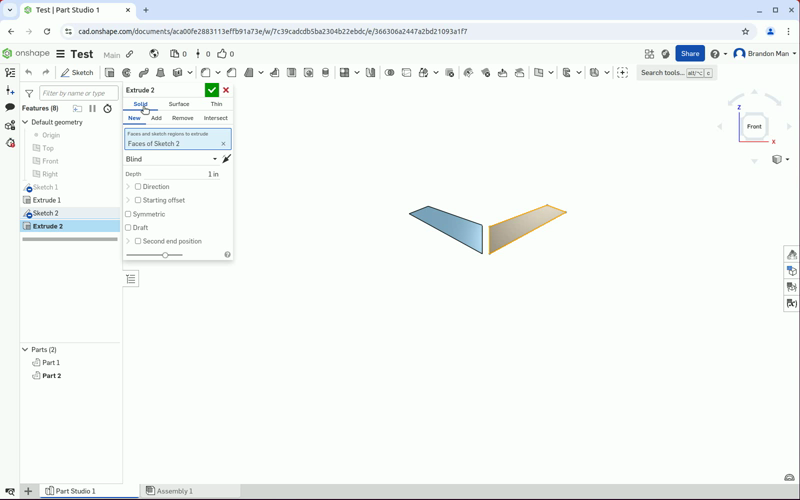
click(143, 106)
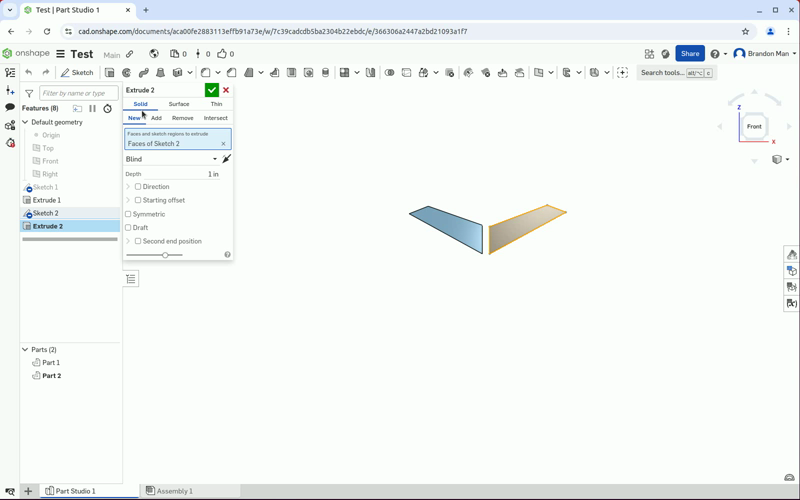
mouse_move(137, 120)
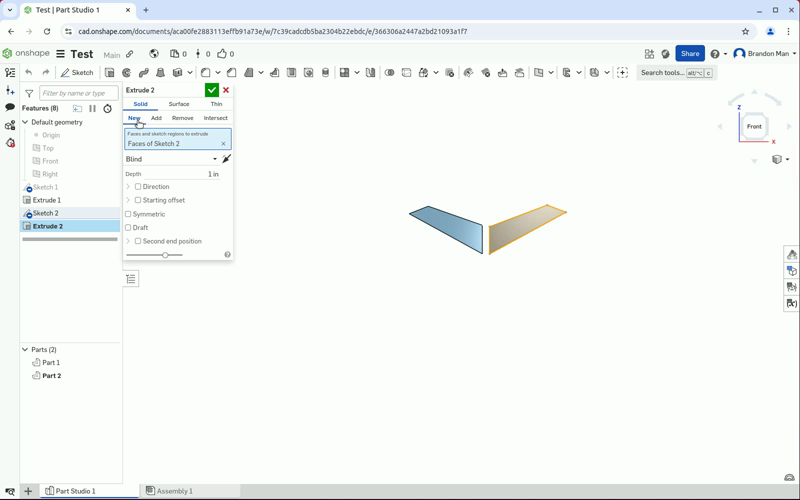
click(137, 120)
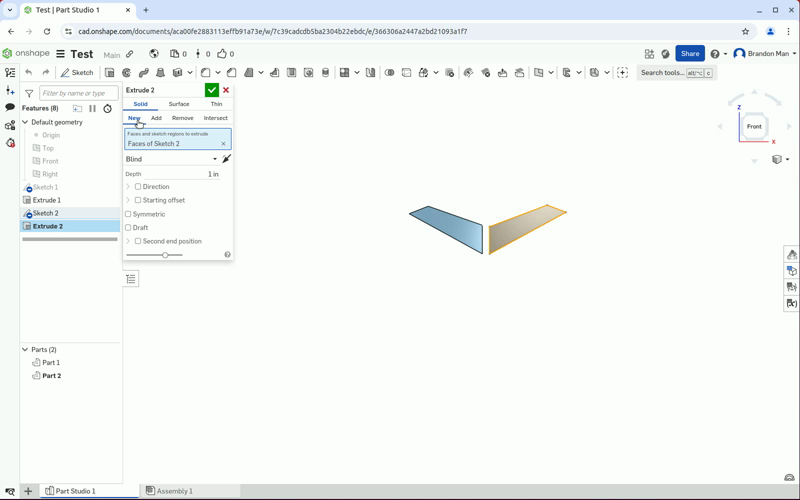
key(tab, 4)
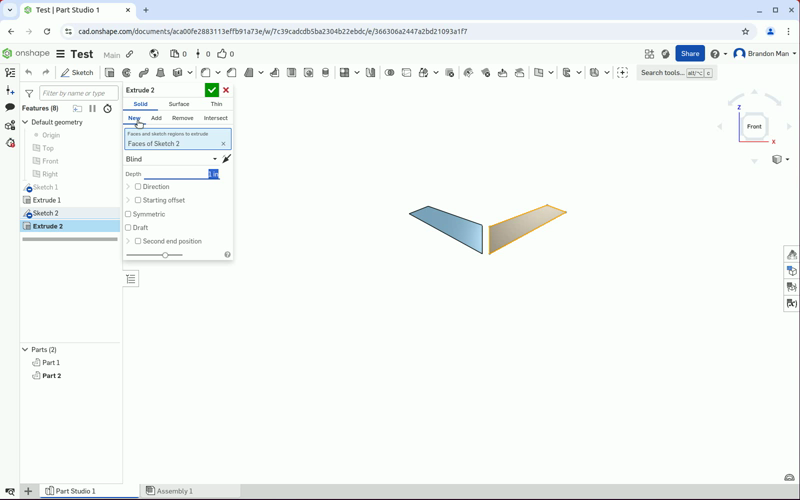
text(11.554)
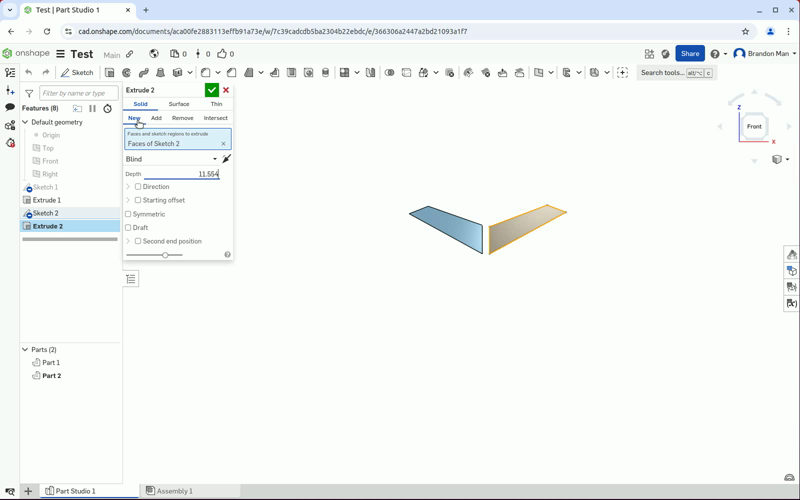
key(enter)
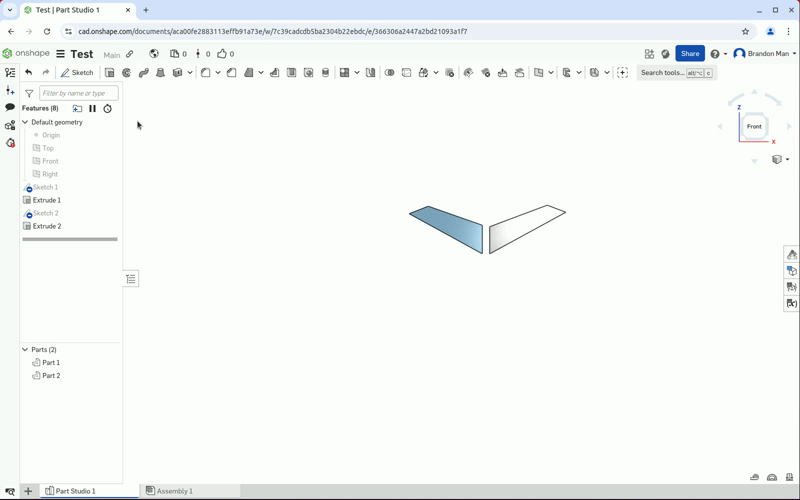
key(shift+h)
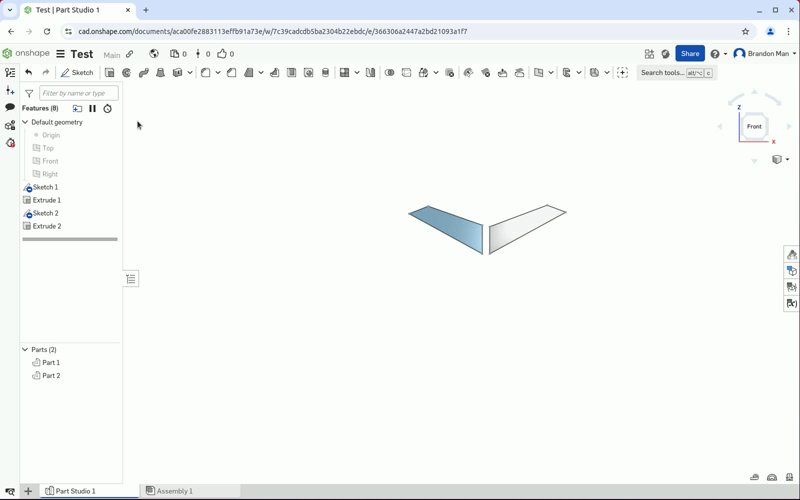
key(shift+h)
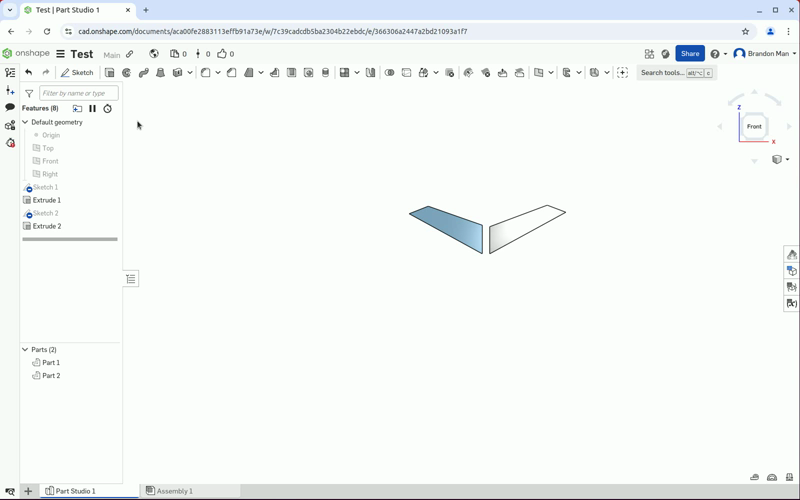
mouse_move(73, 189)
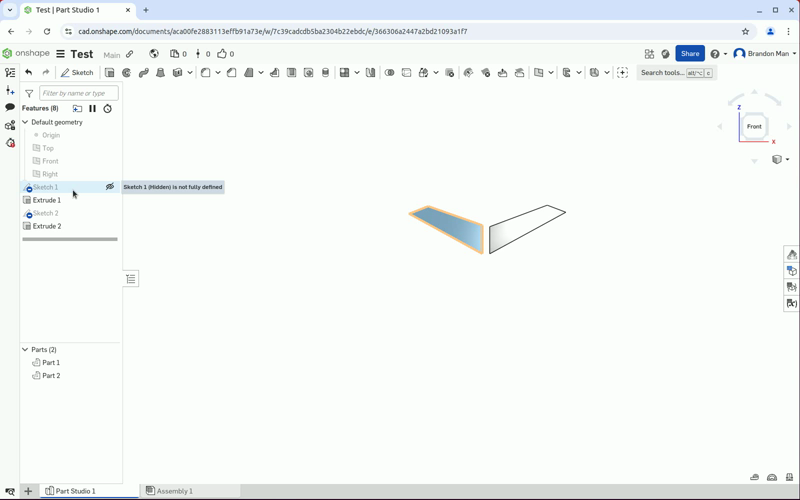
click(73, 189)
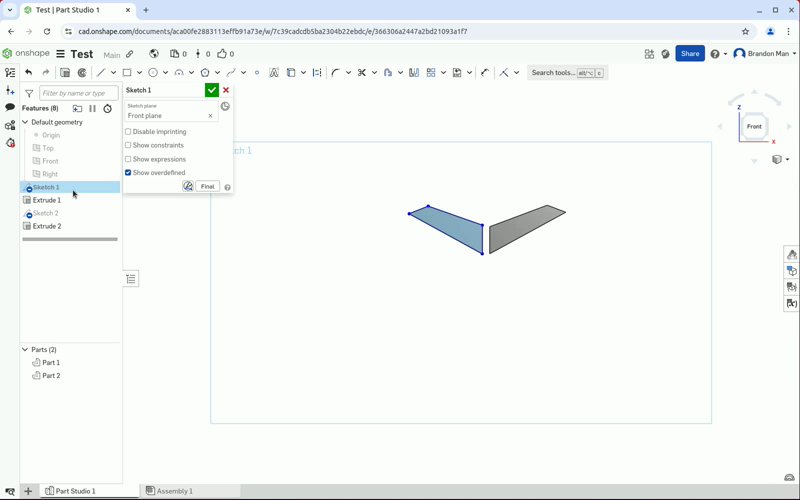
mouse_move(229, 92)
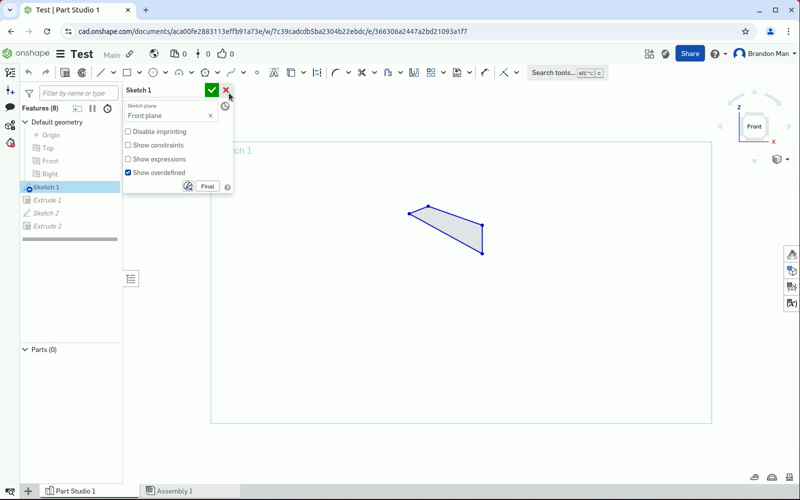
click(229, 92)
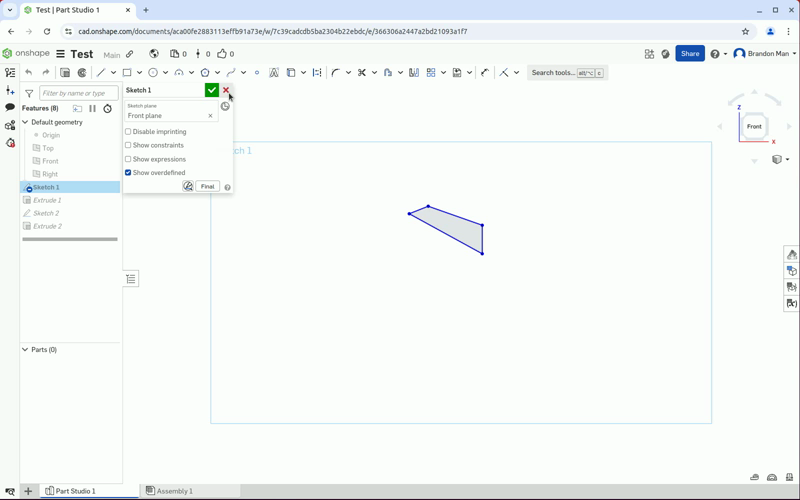
key(shift+s)
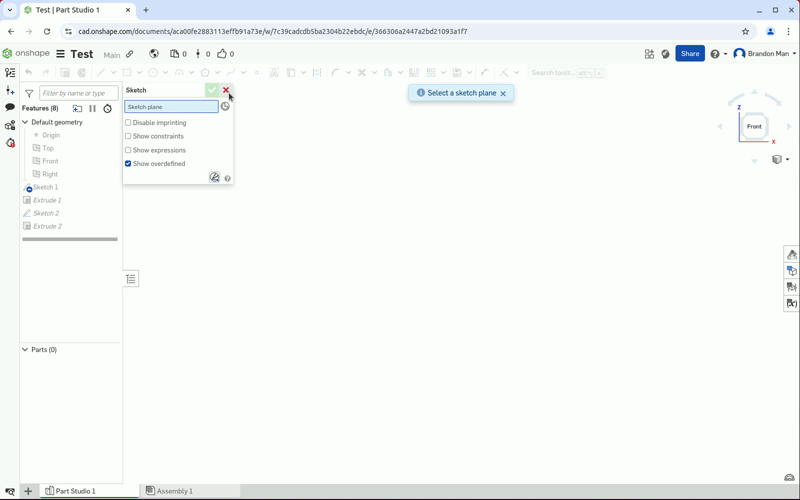
mouse_move(73, 163)
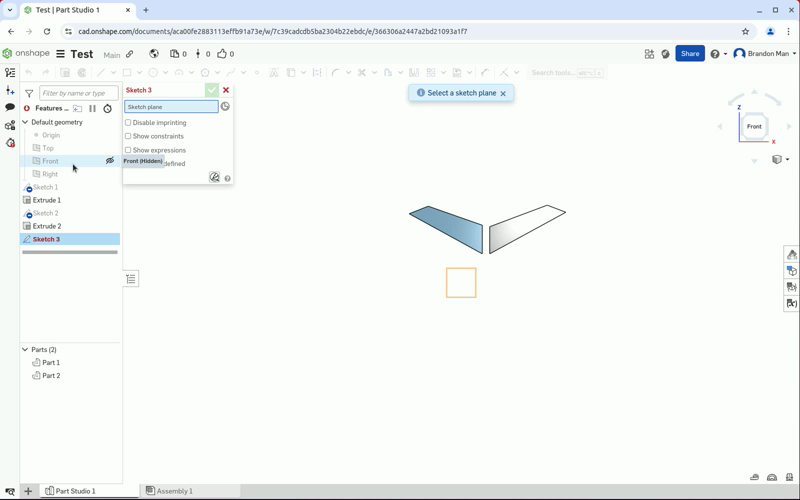
click(73, 163)
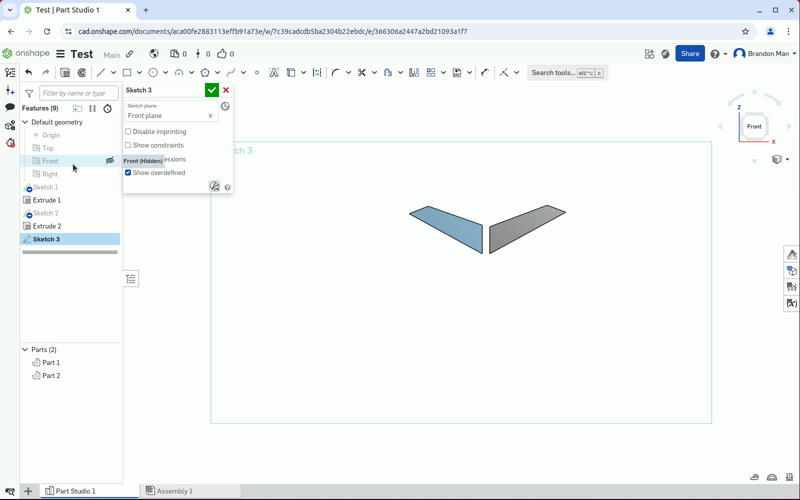
mouse_move(73, 352)
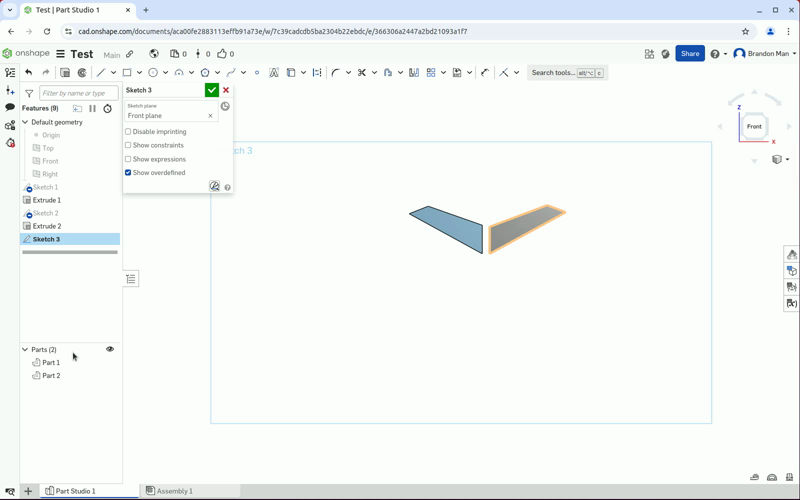
key(y)
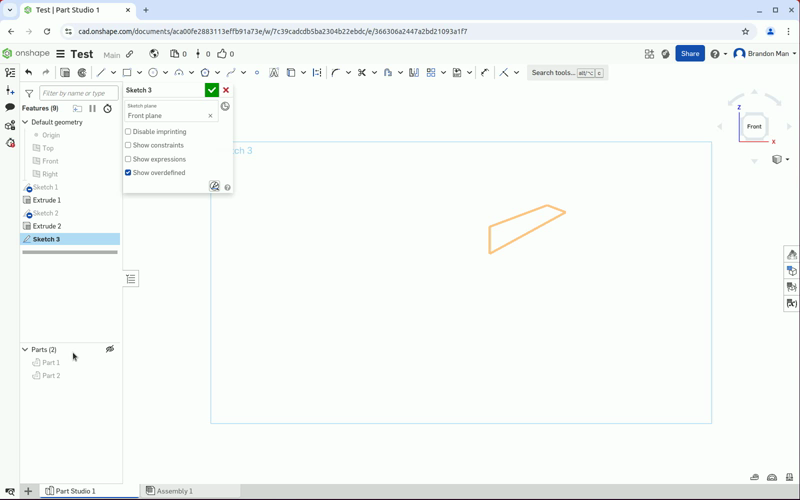
key(l)
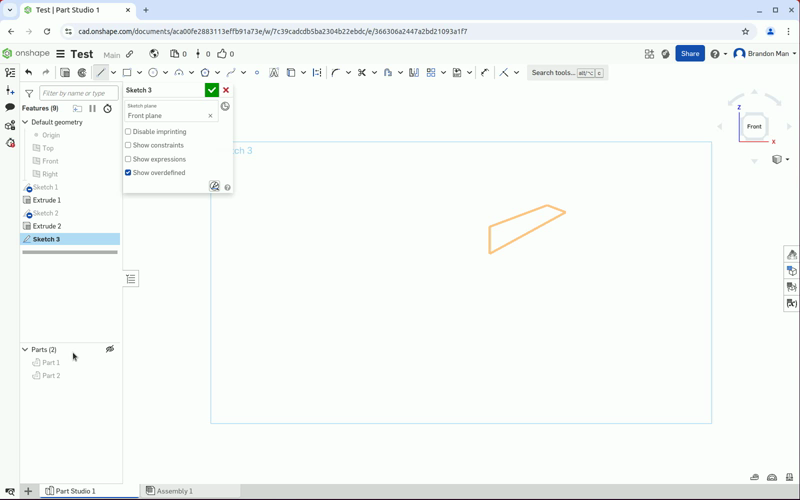
key_down(shift)
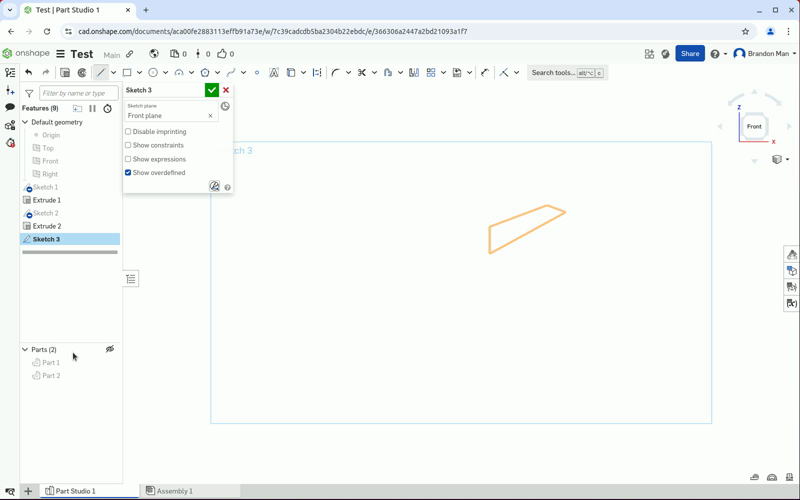
mouse_move(406, 224)
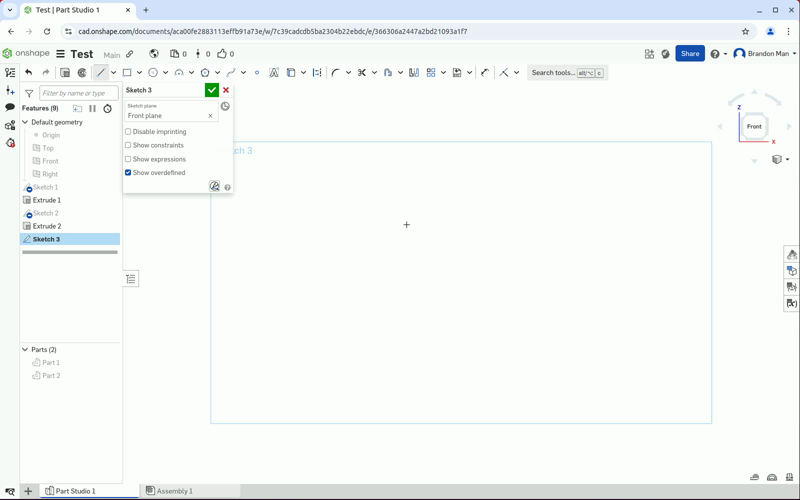
click(406, 224)
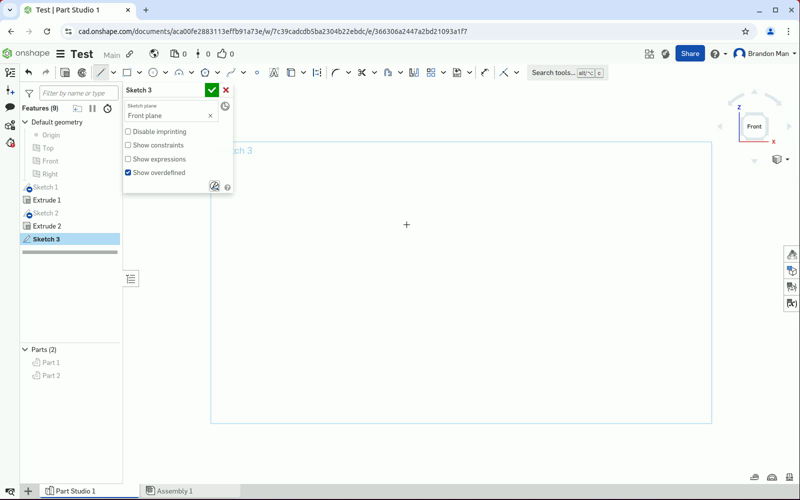
key_up(shift)
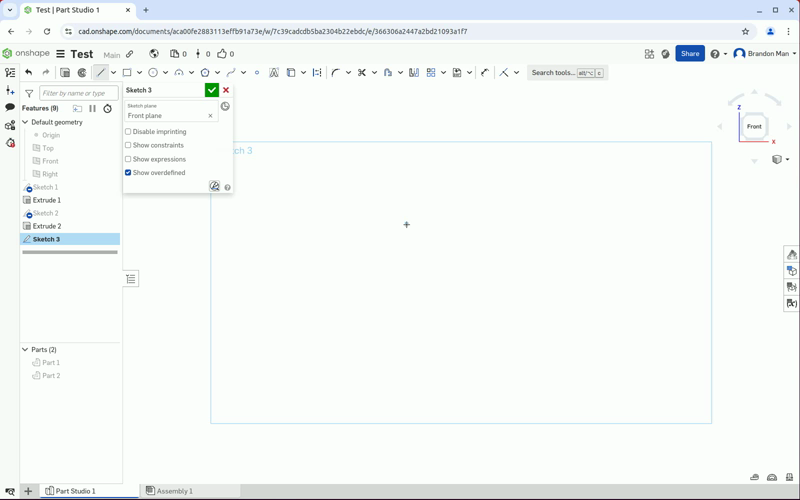
key_down(shift)
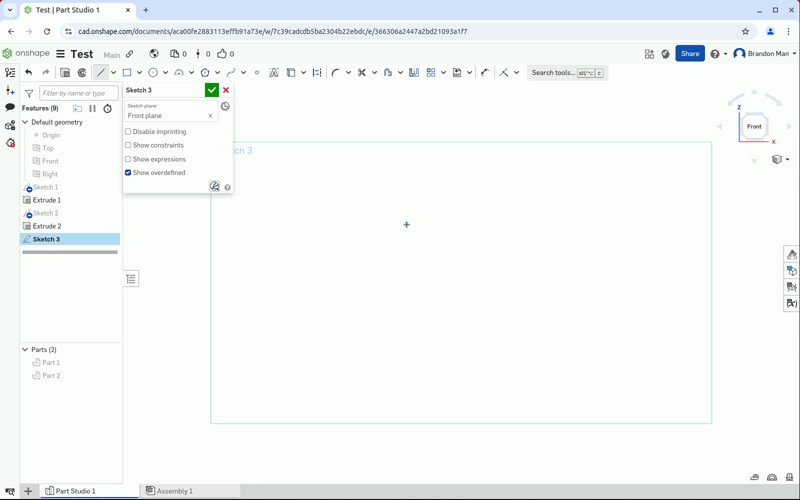
mouse_move(436, 224)
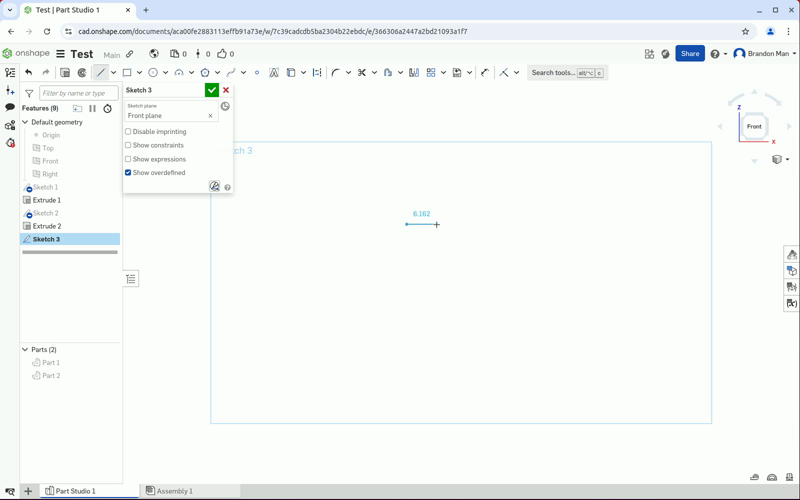
mouse_move(413, 246)
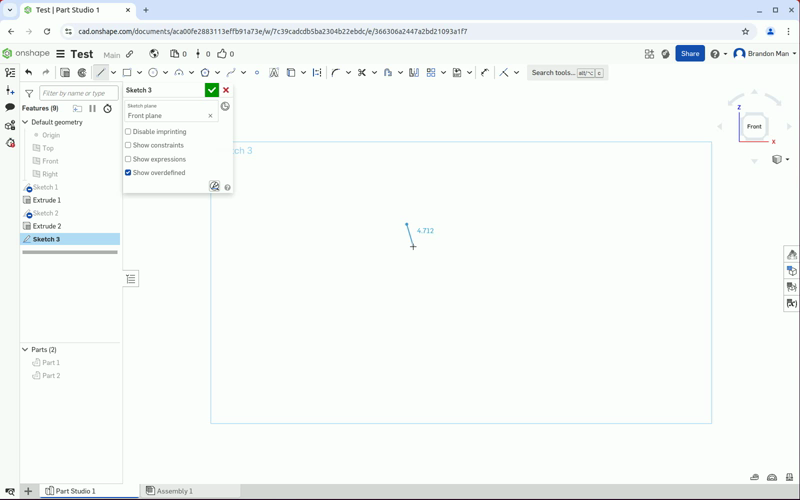
click(413, 246)
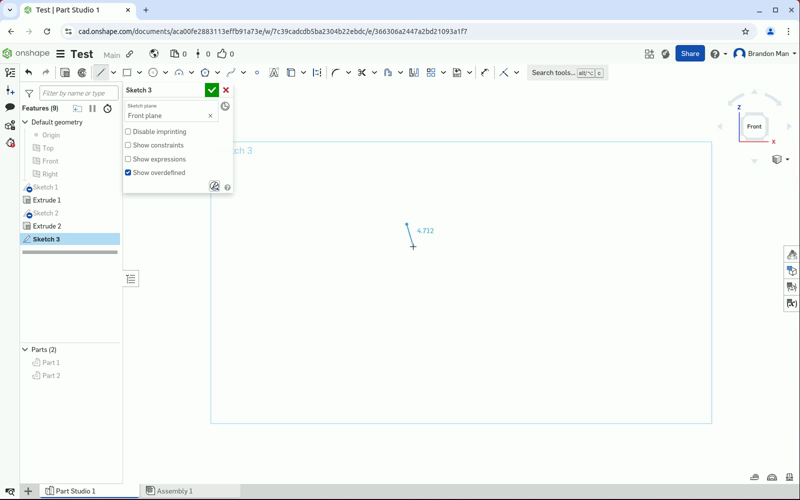
key_up(shift)
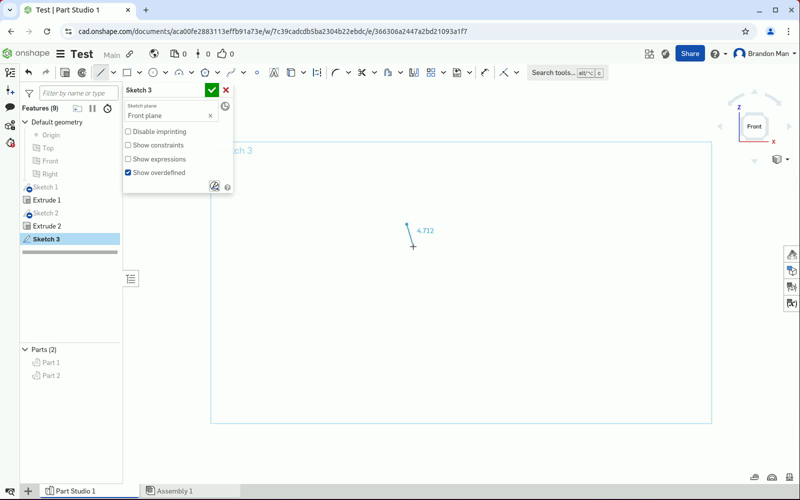
key_down(shift)
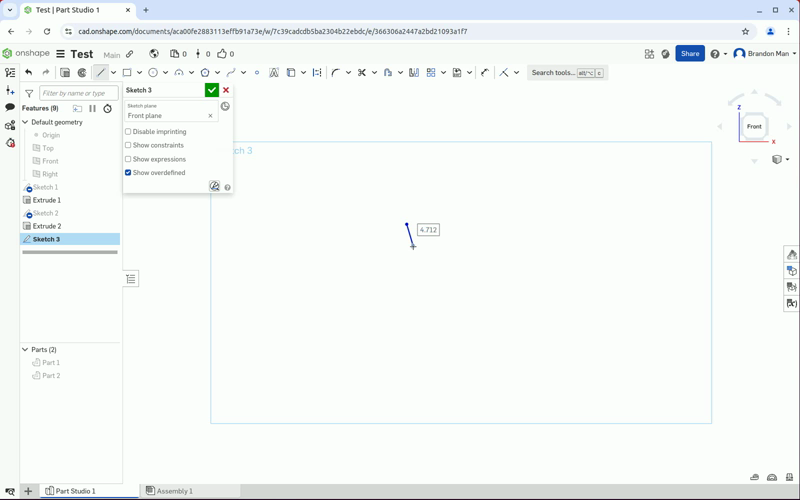
mouse_move(443, 246)
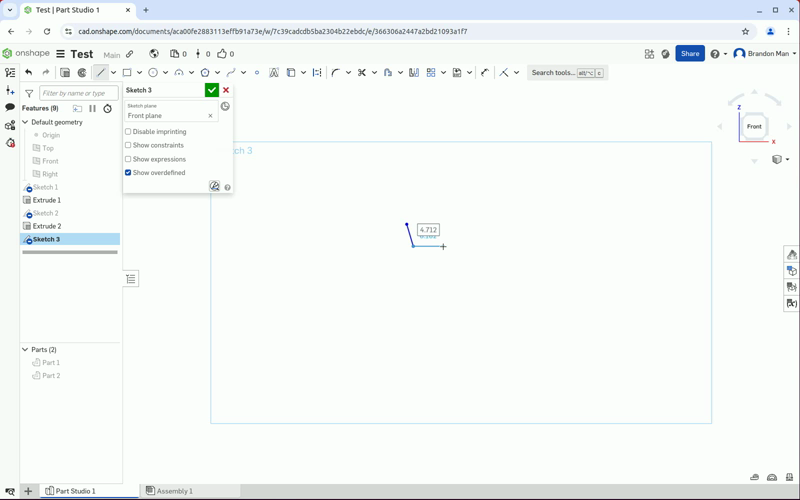
mouse_move(454, 282)
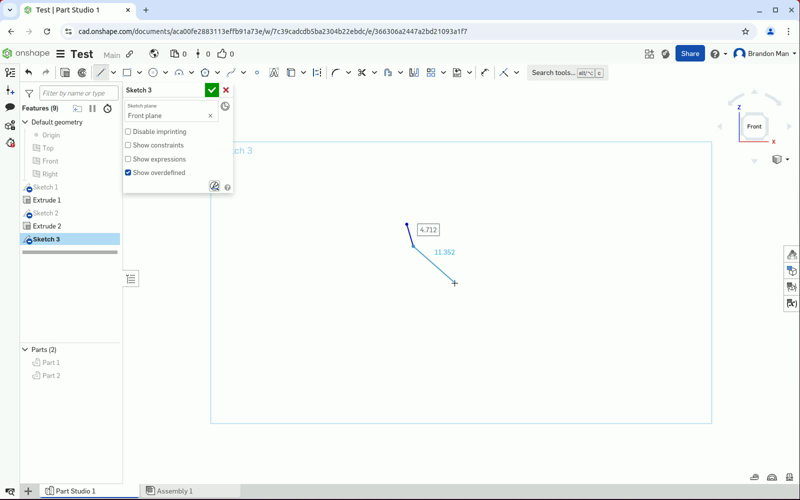
click(454, 282)
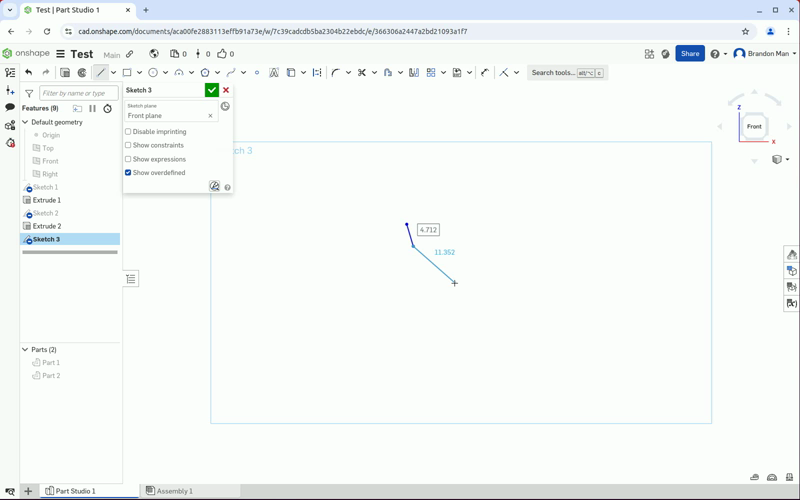
key_up(shift)
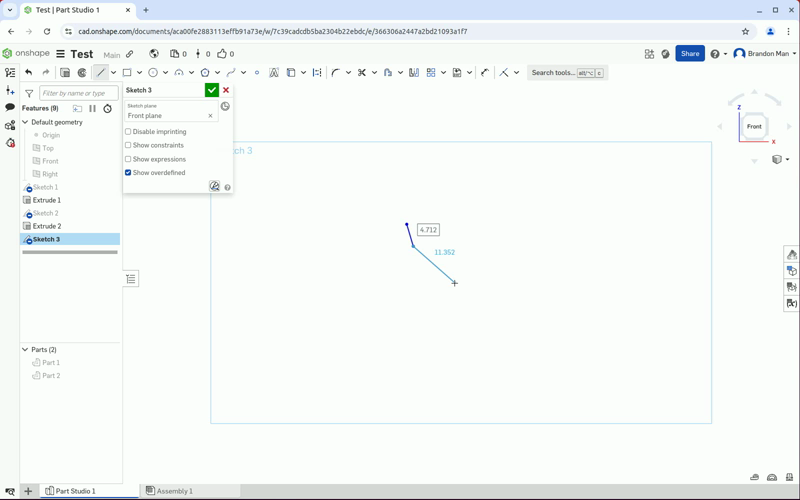
key_down(shift)
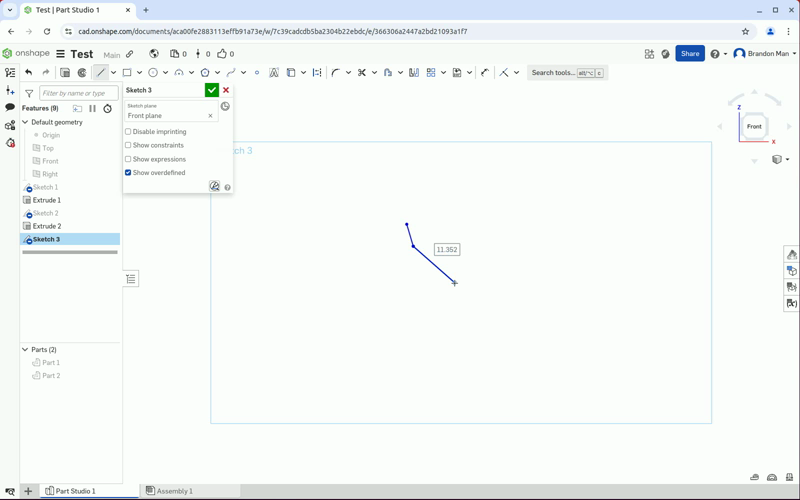
mouse_move(484, 282)
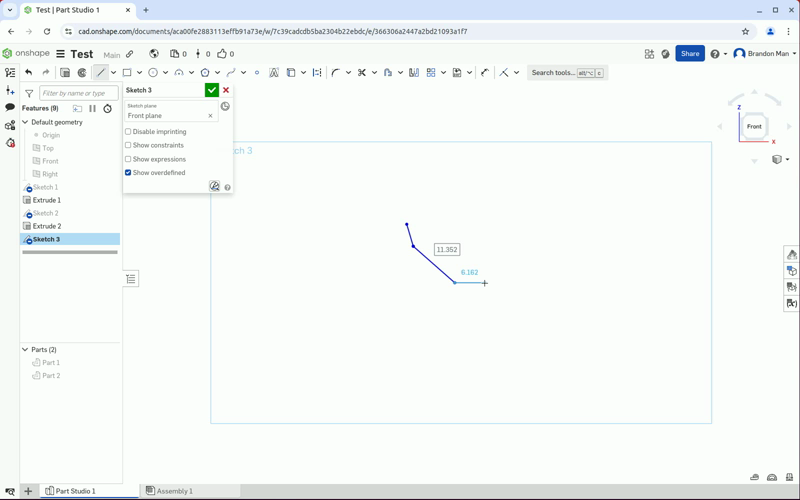
mouse_move(481, 259)
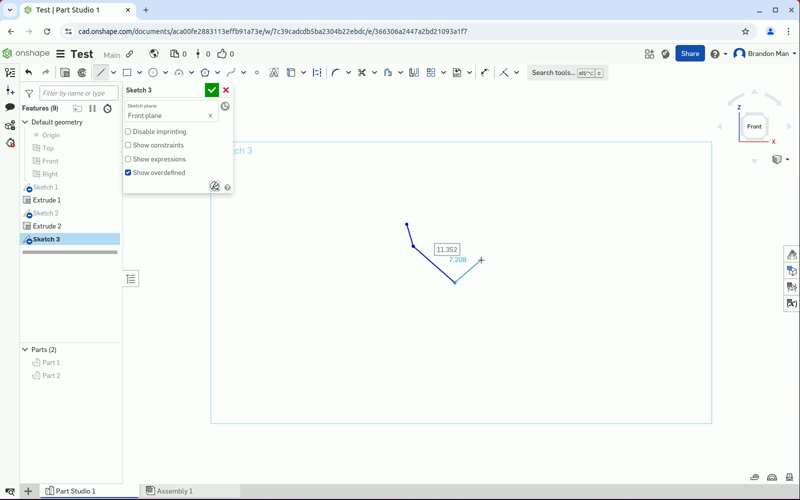
click(481, 259)
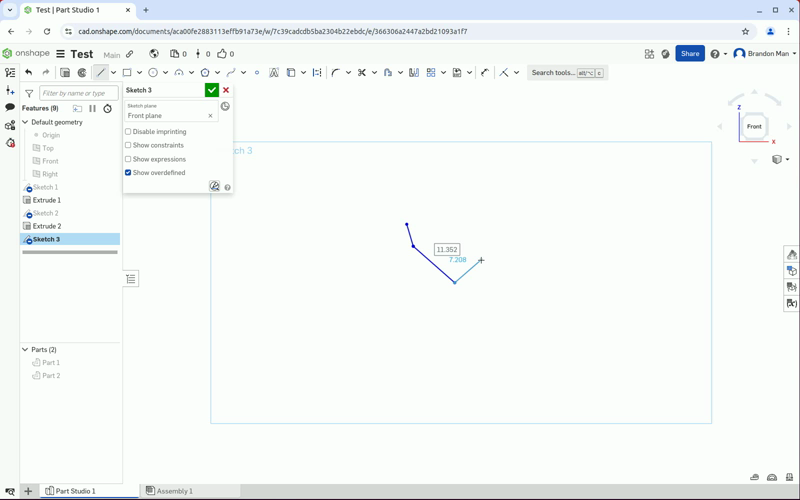
key_up(shift)
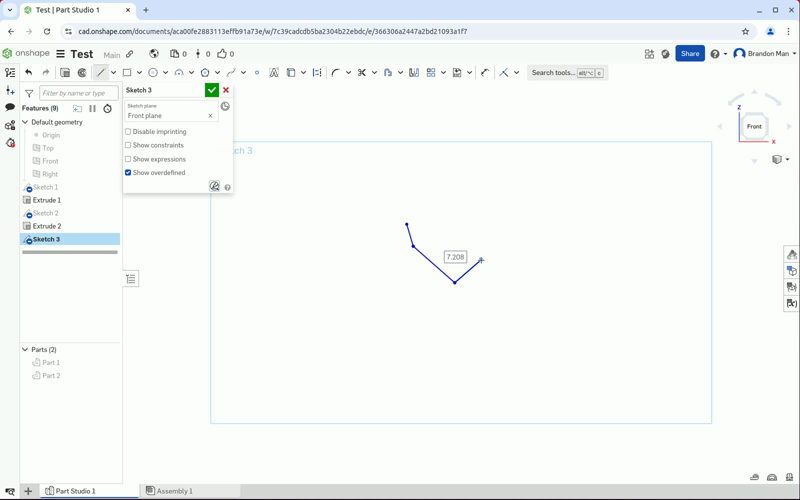
key_down(shift)
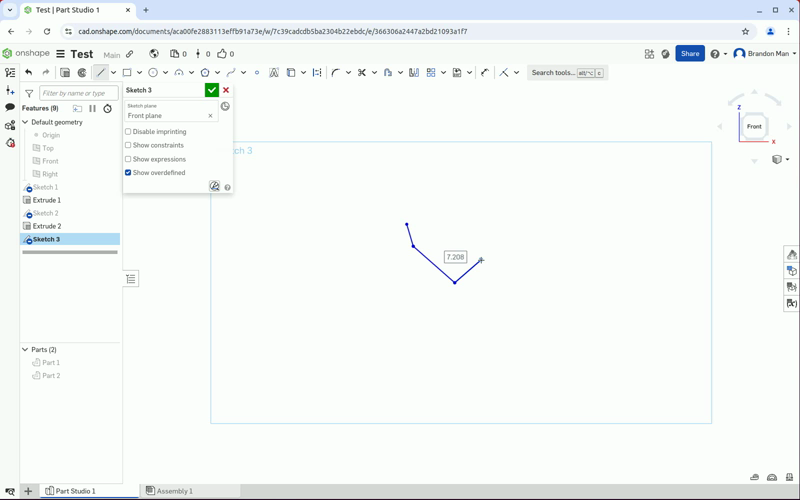
mouse_move(406, 224)
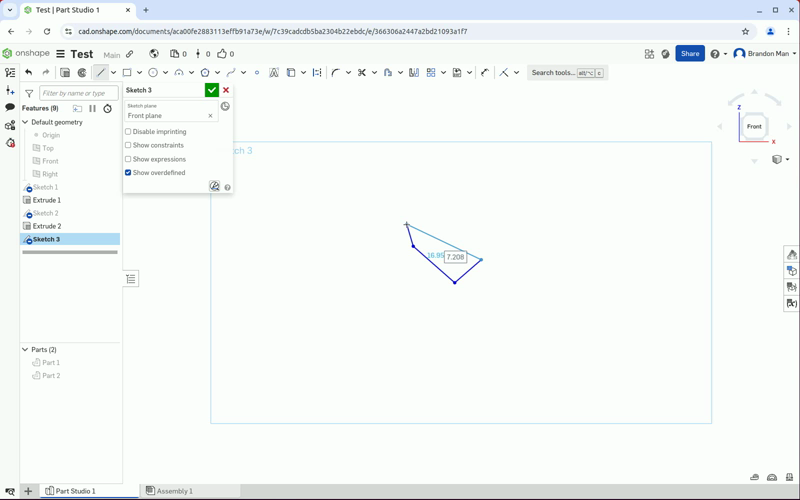
key_up(shift)
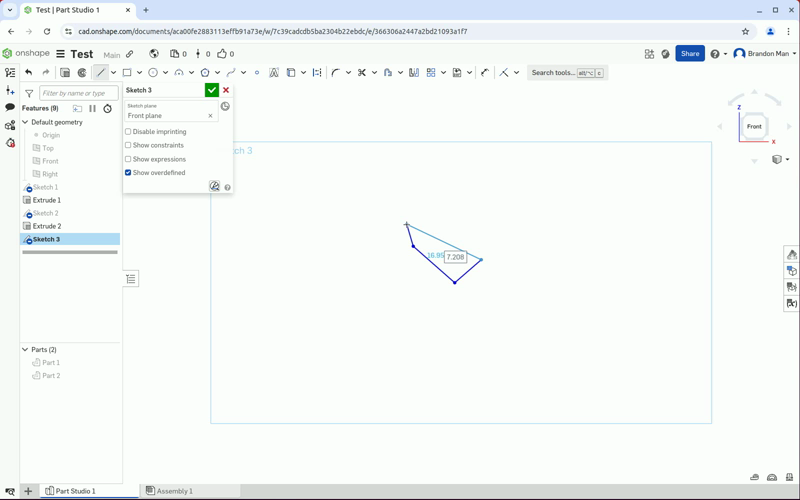
click(406, 224)
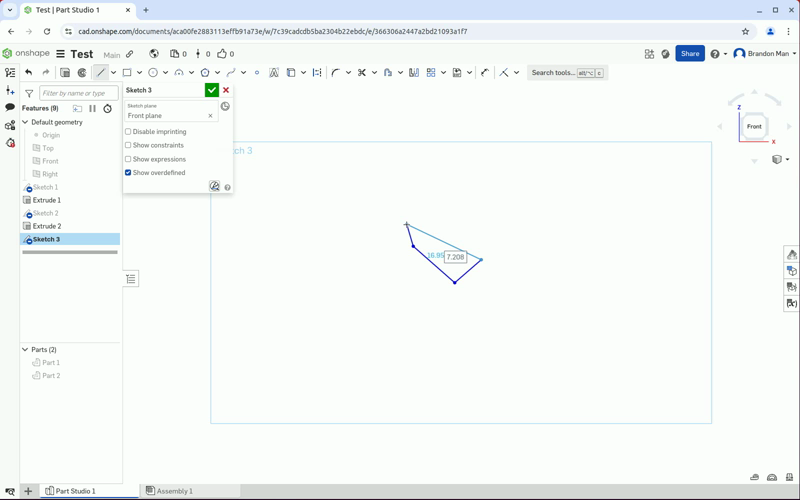
key(esc)
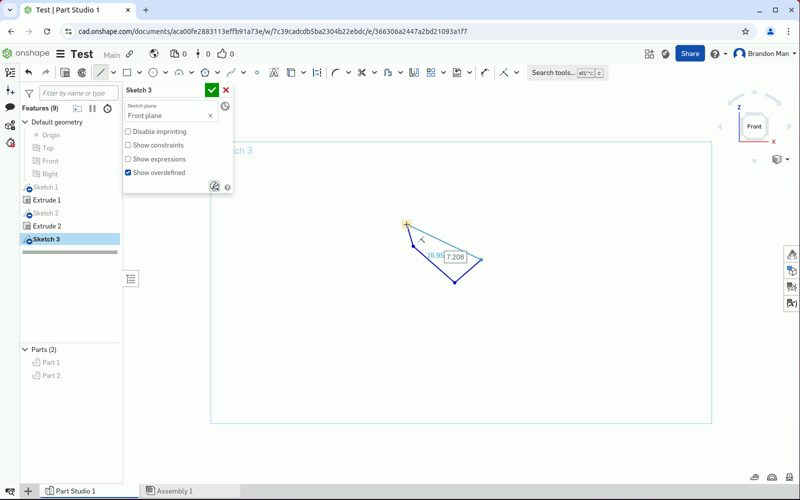
mouse_move(441, 247)
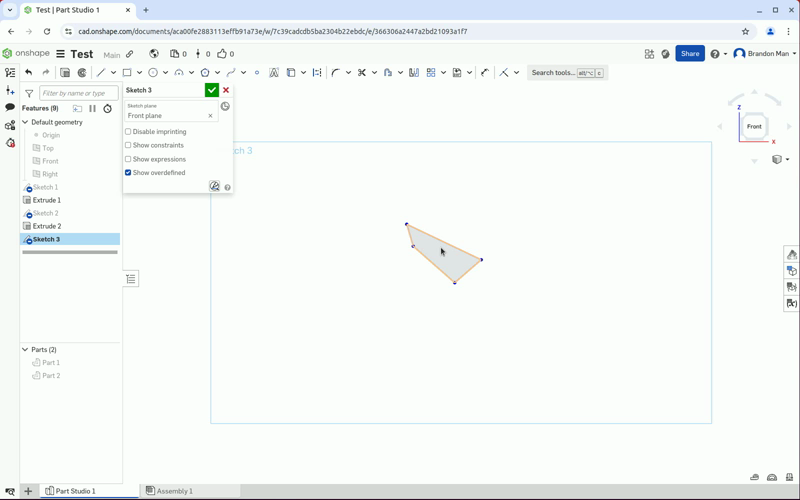
scroll(6)
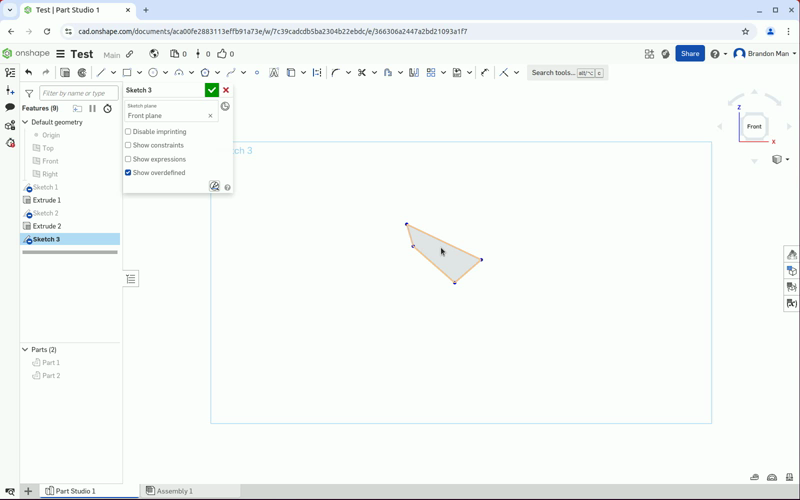
scroll(6)
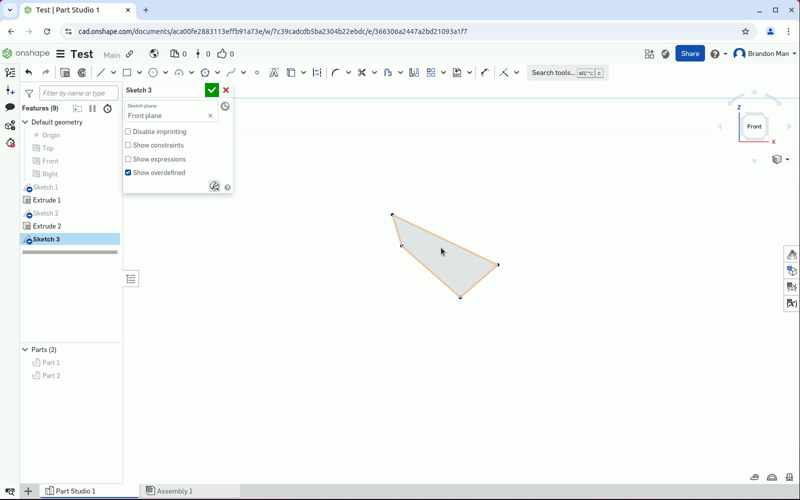
scroll(6)
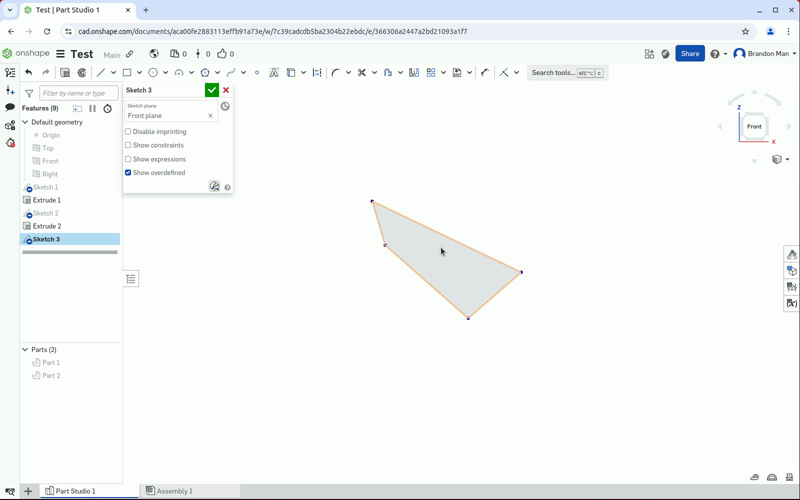
scroll(6)
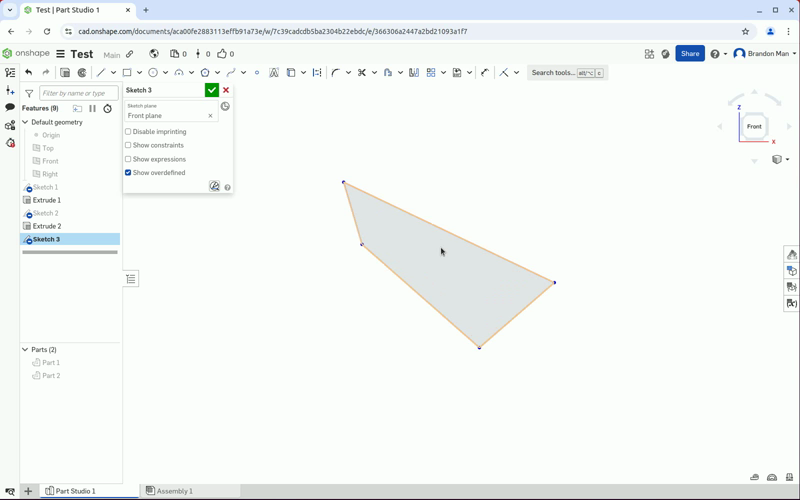
scroll(6)
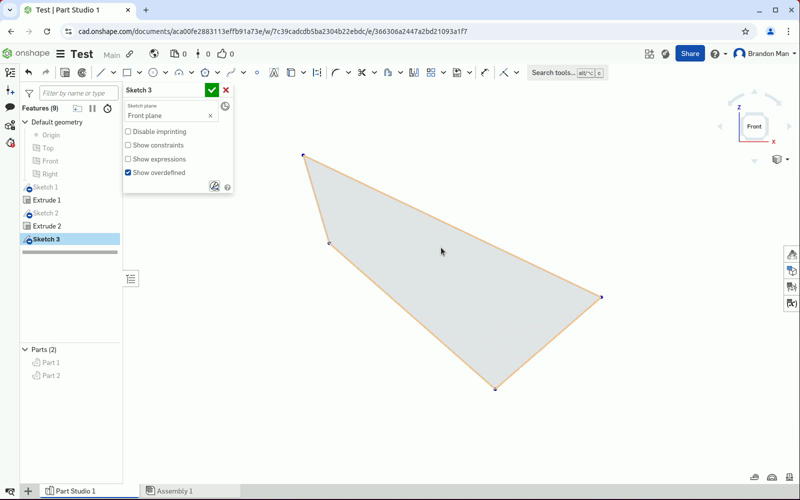
scroll(6)
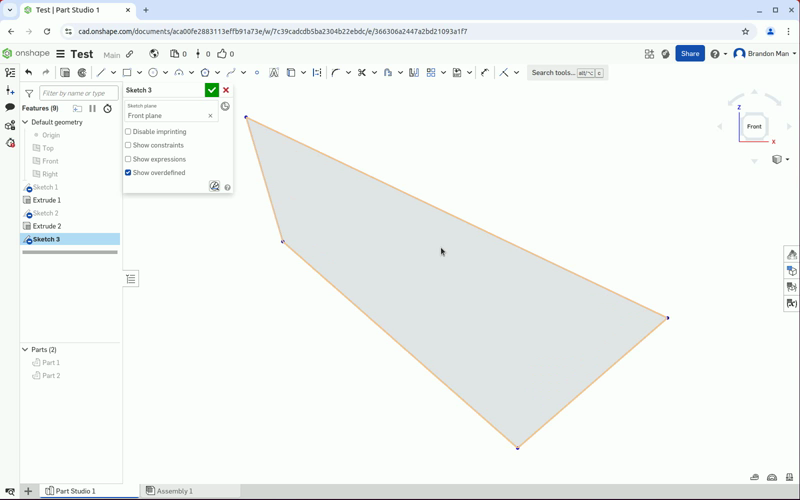
scroll(6)
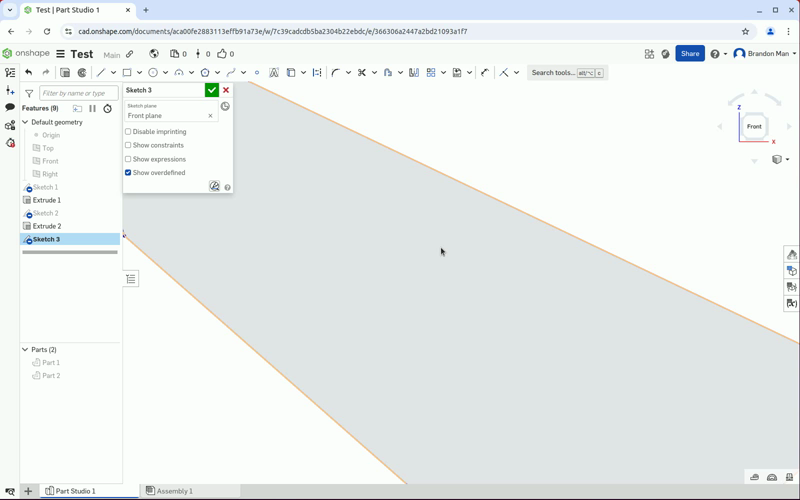
click(441, 247)
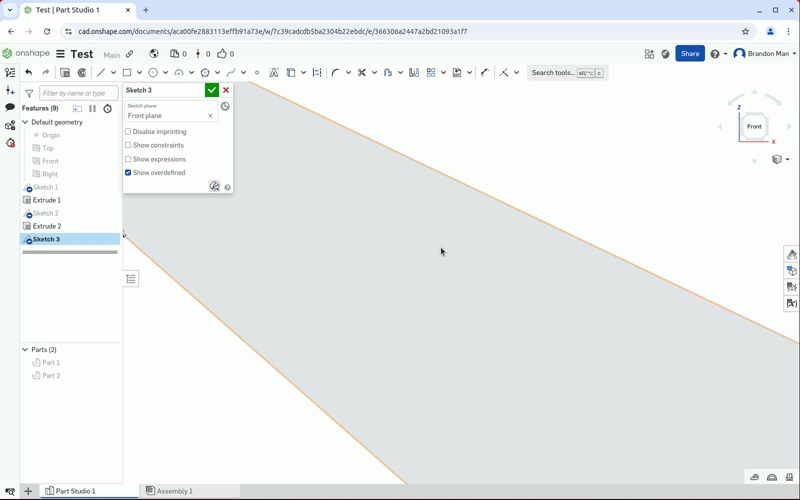
scroll(-6)
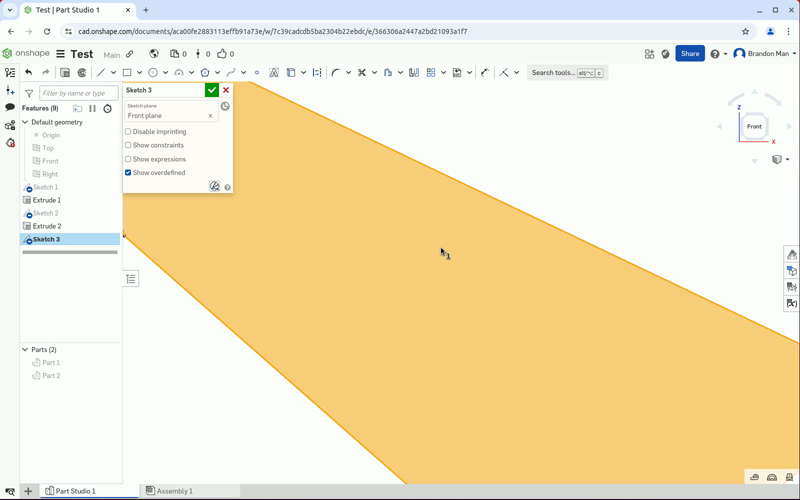
scroll(-6)
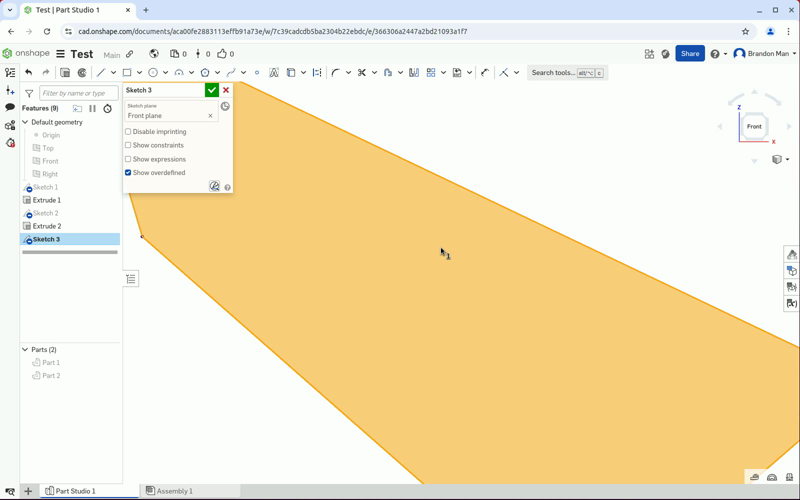
scroll(-6)
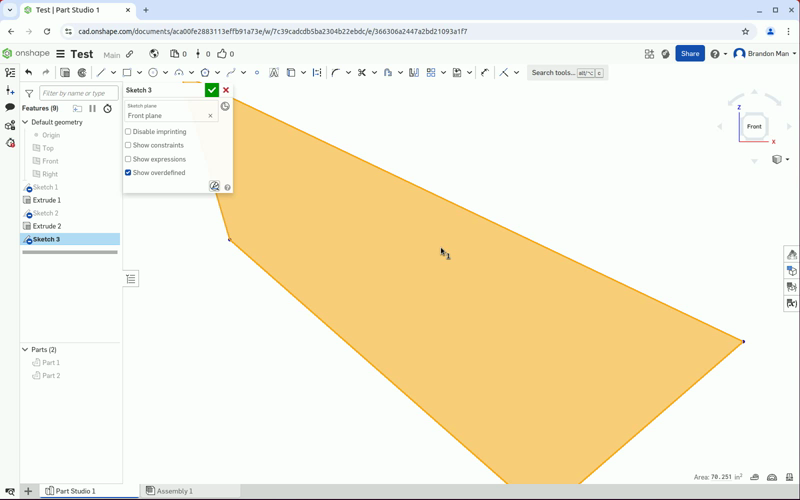
scroll(-6)
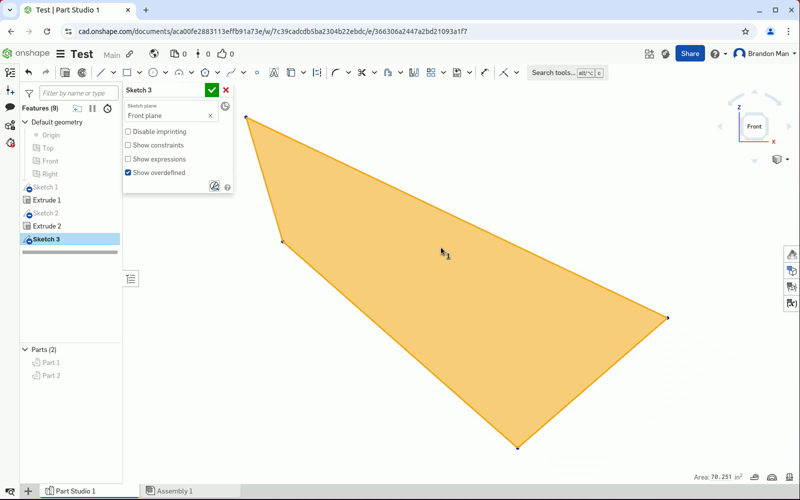
scroll(-6)
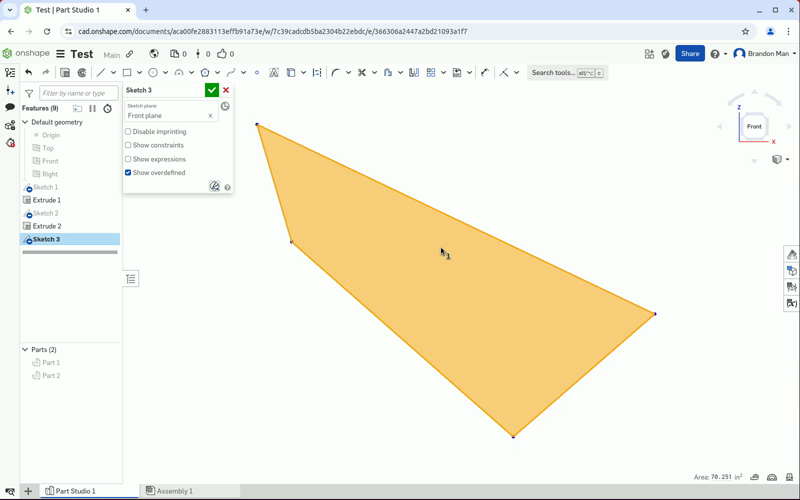
scroll(-6)
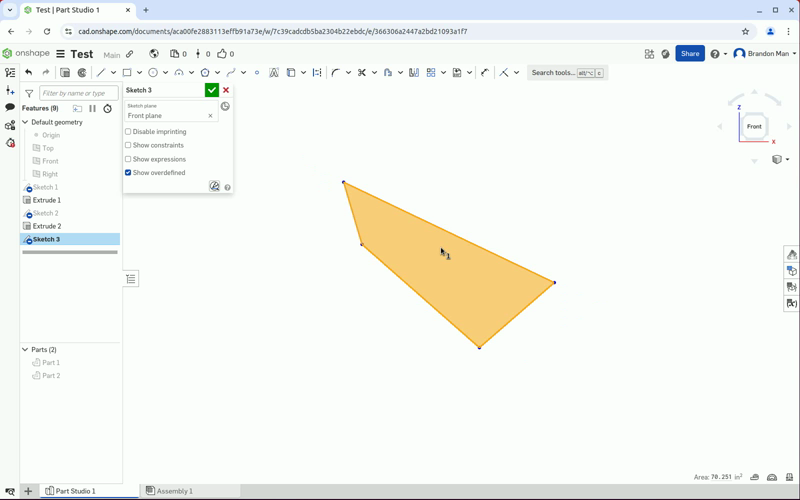
scroll(-6)
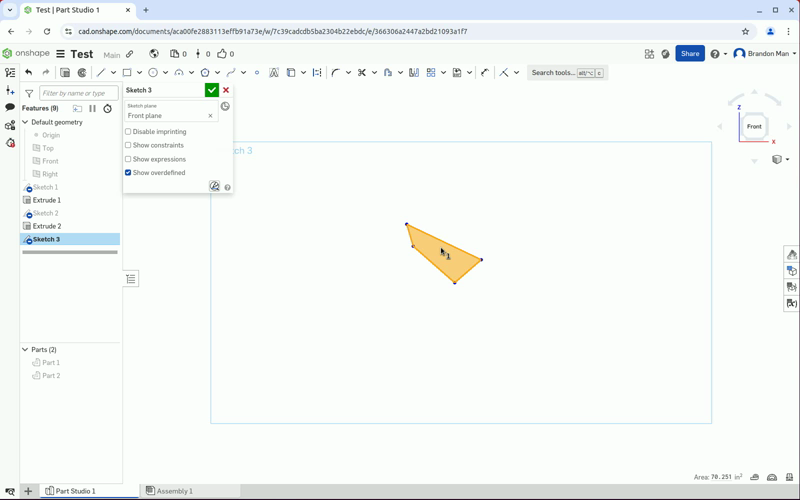
mouse_move(73, 352)
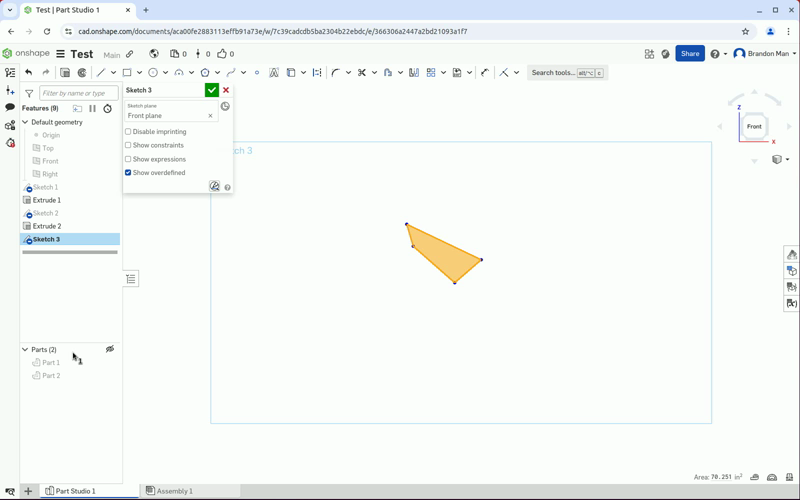
key(shift+y)
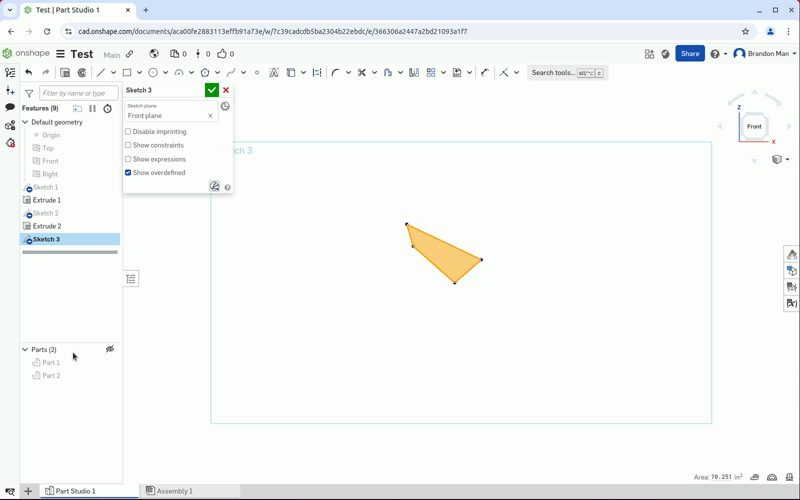
key(shift+e)
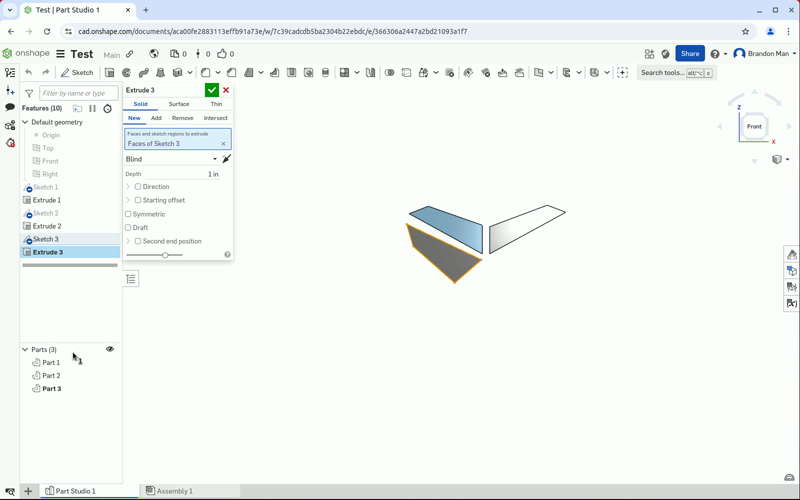
mouse_move(143, 106)
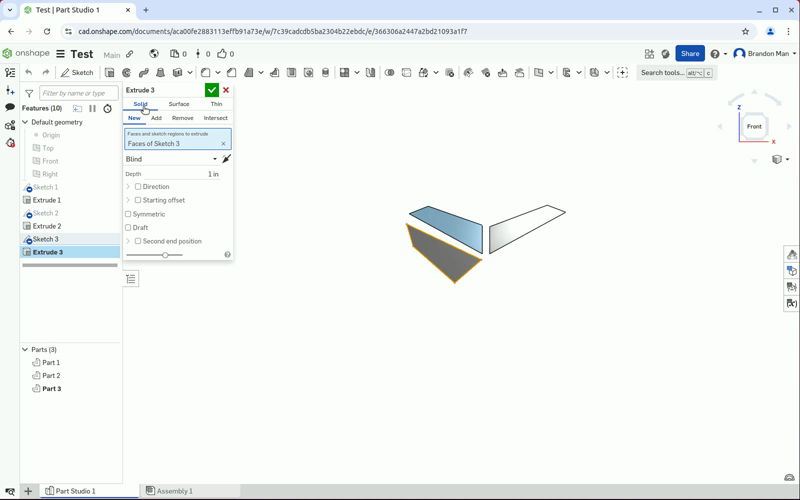
click(143, 106)
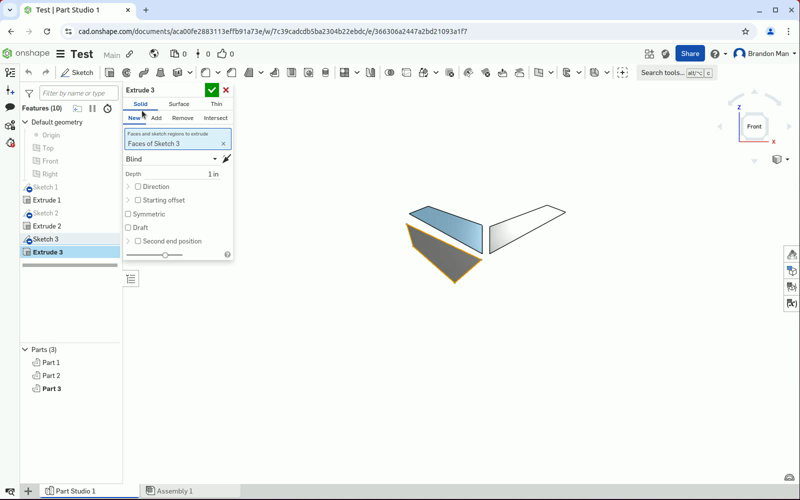
mouse_move(137, 120)
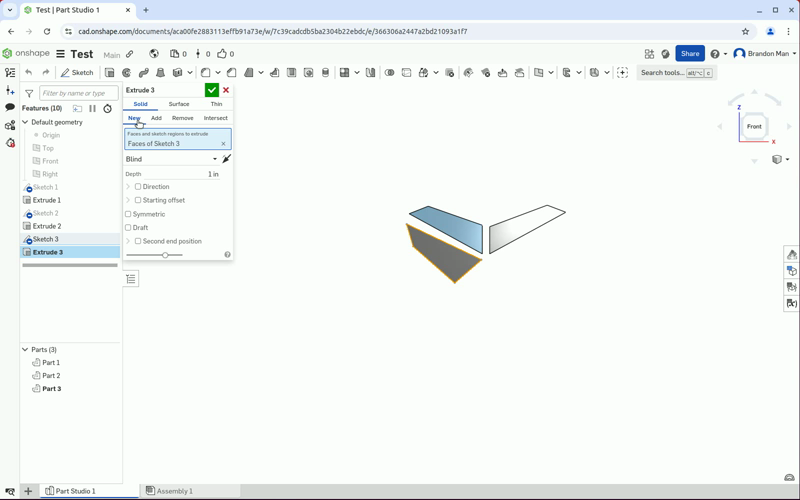
click(137, 120)
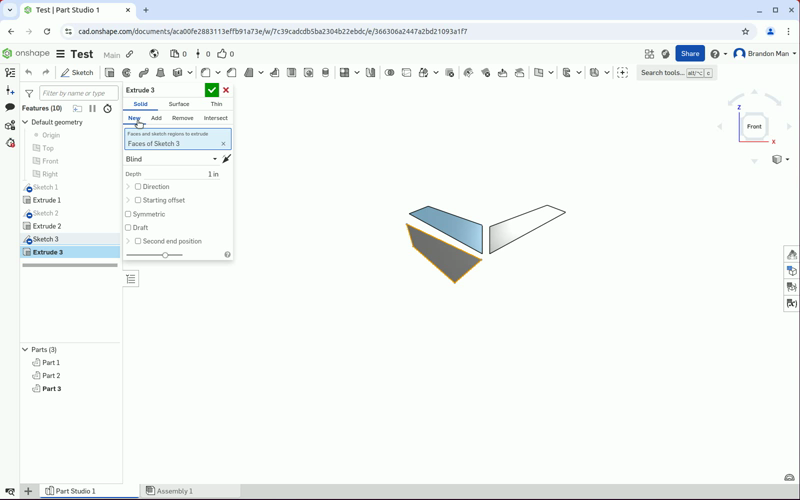
key(tab, 4)
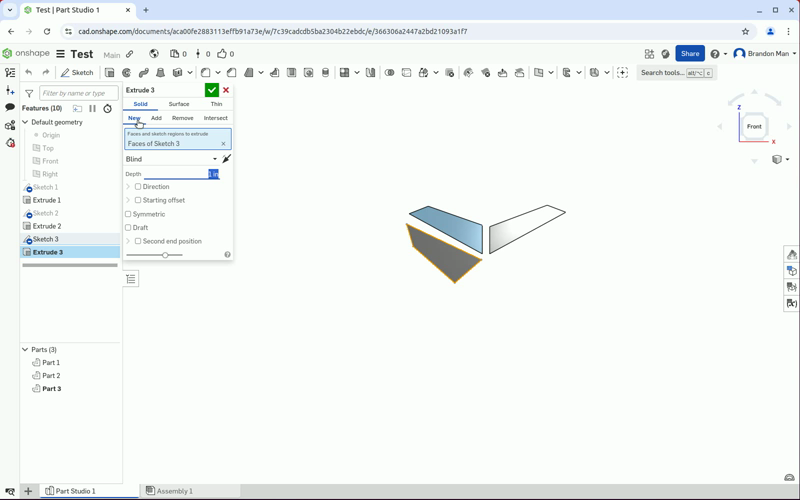
text(11.554)
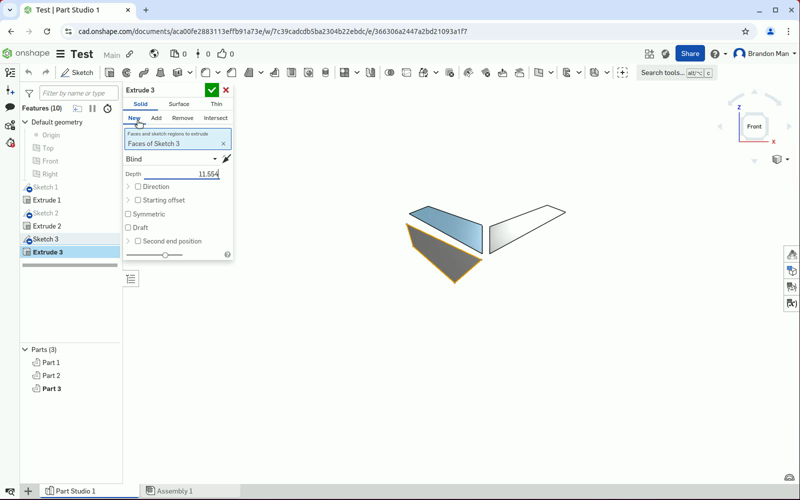
key(enter)
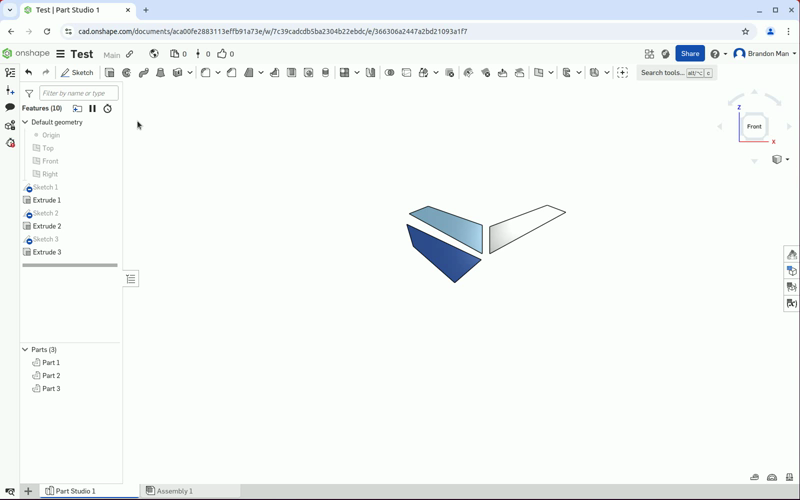
key(shift+h)
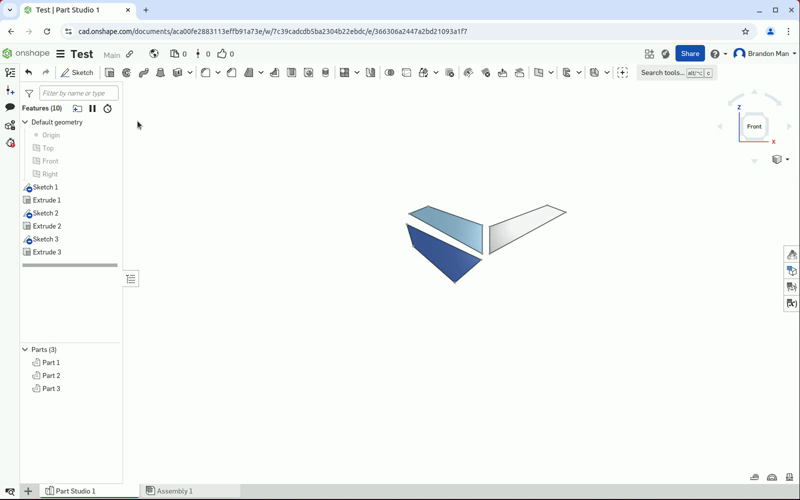
key(shift+h)
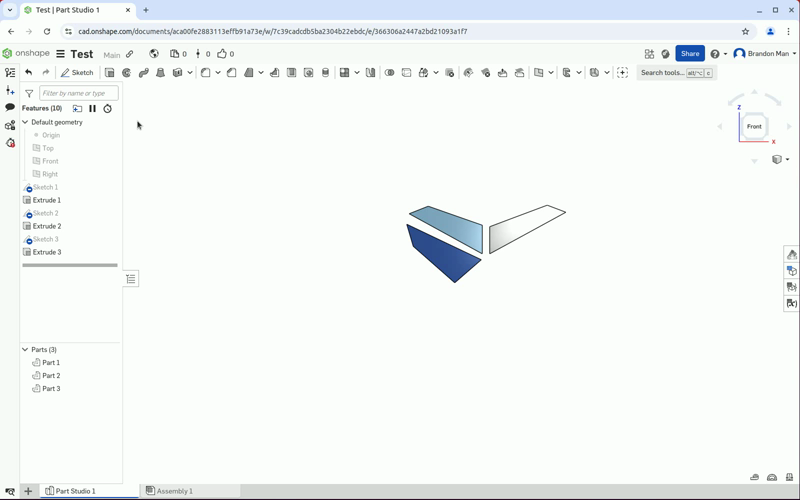
mouse_move(73, 189)
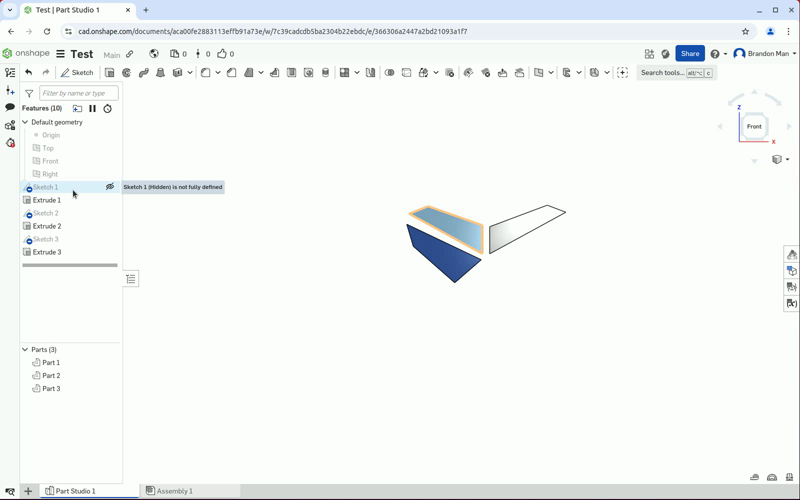
click(73, 189)
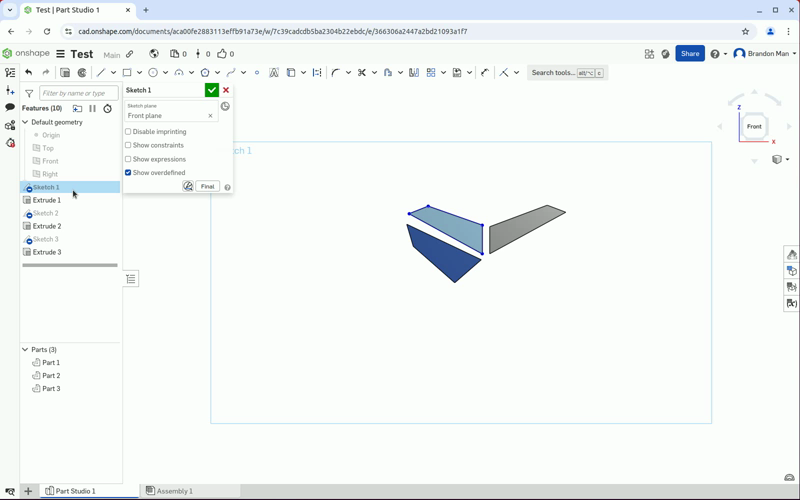
mouse_move(229, 92)
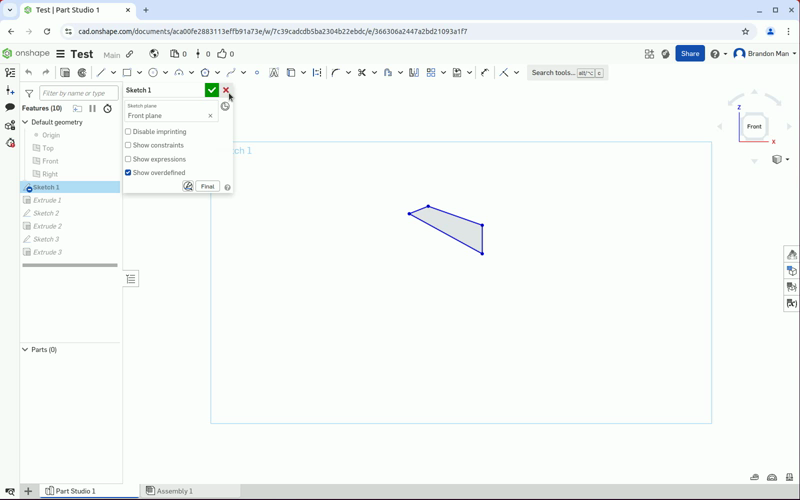
click(229, 92)
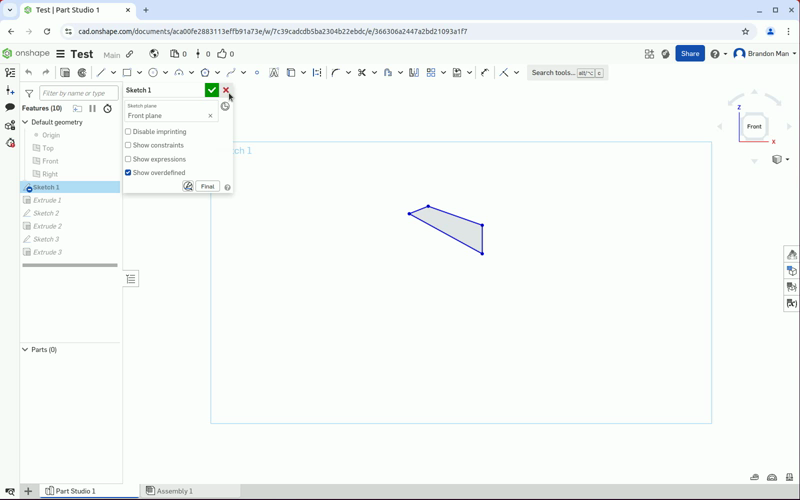
key(shift+s)
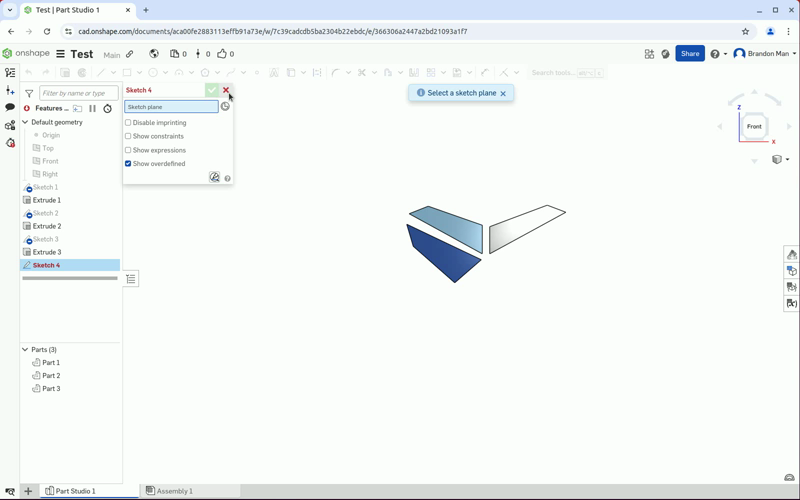
mouse_move(73, 163)
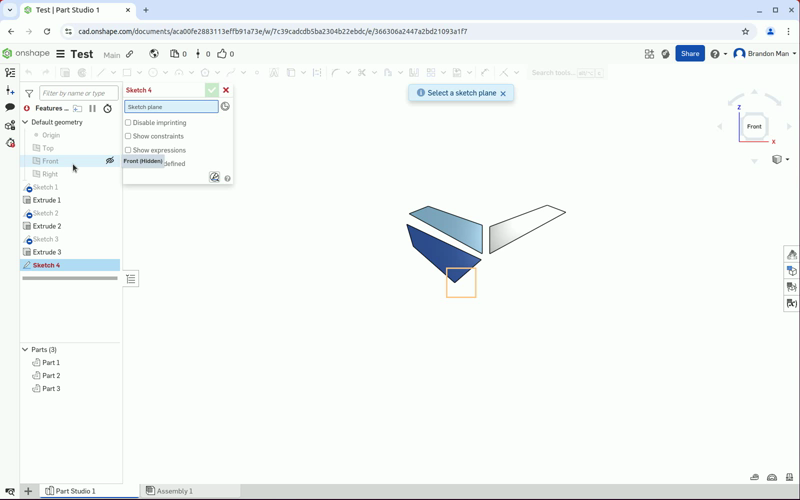
click(73, 163)
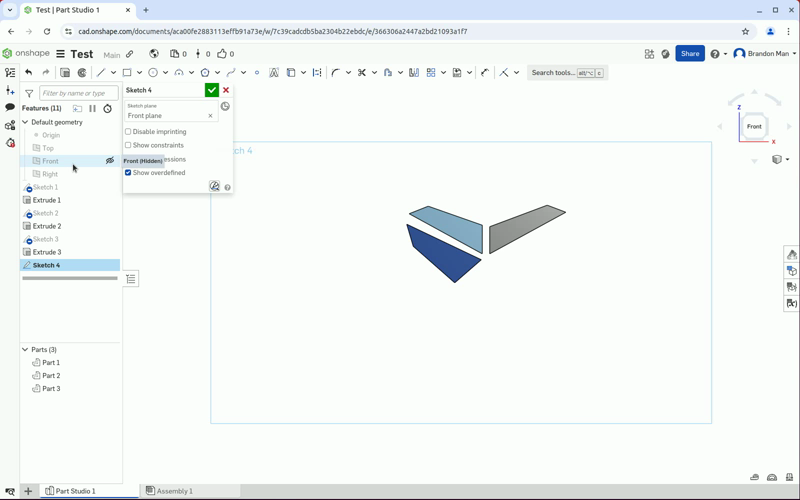
mouse_move(73, 352)
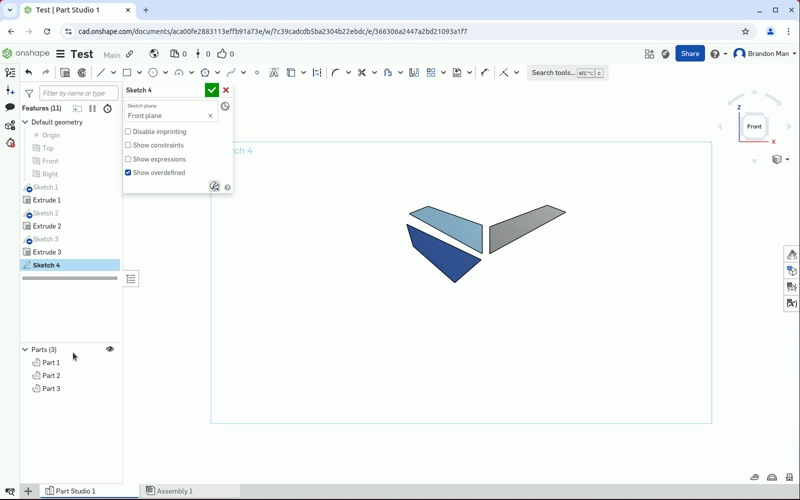
key(y)
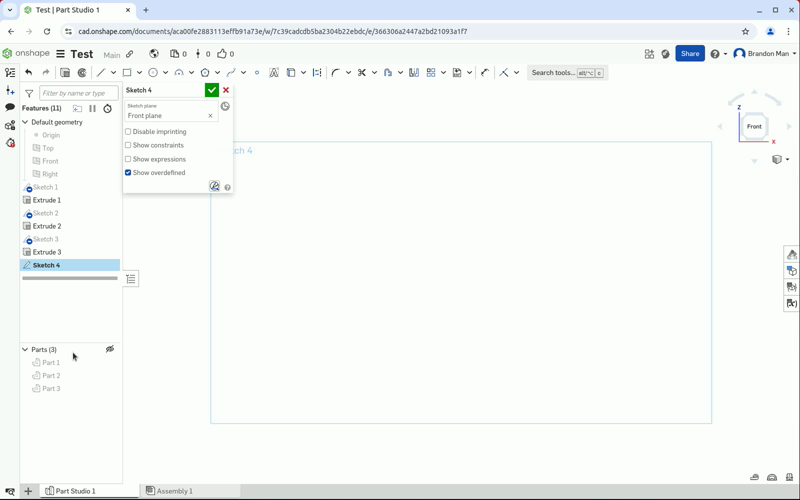
key(l)
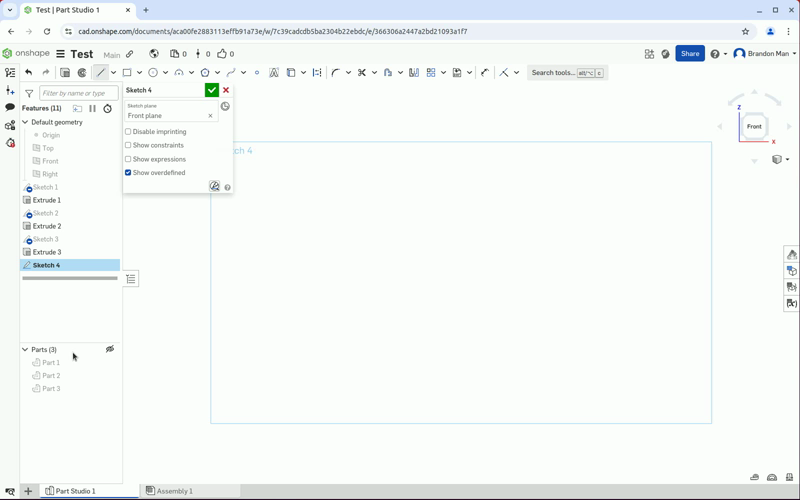
key_down(shift)
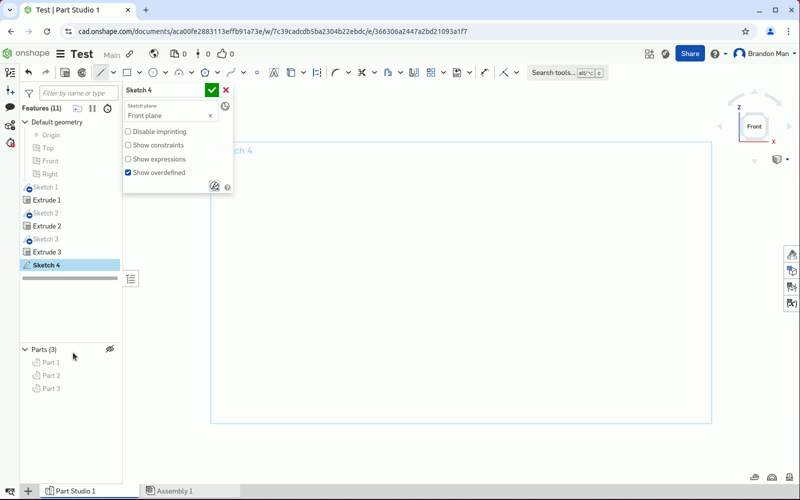
mouse_move(491, 259)
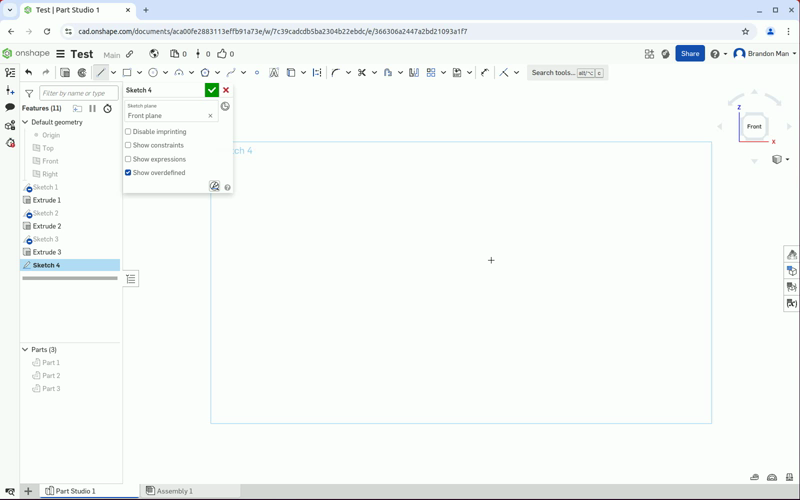
click(491, 259)
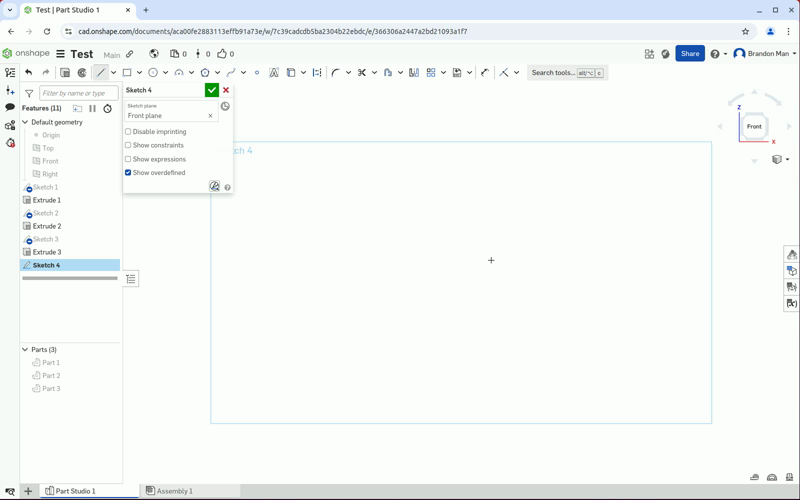
key_up(shift)
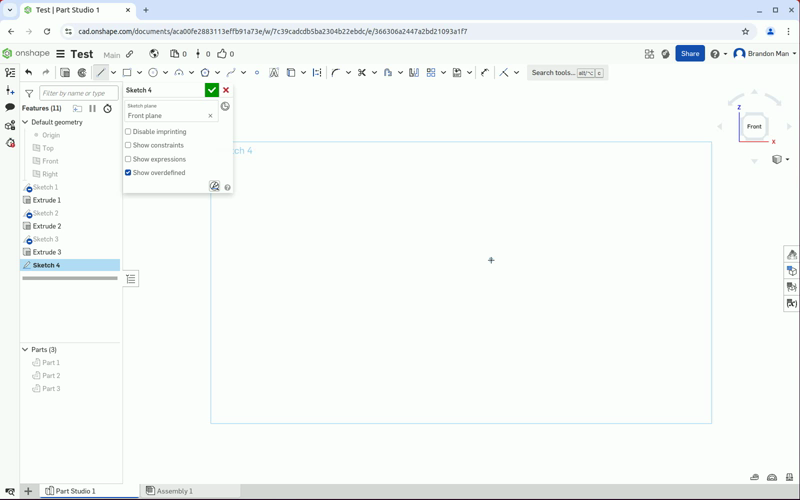
key_down(shift)
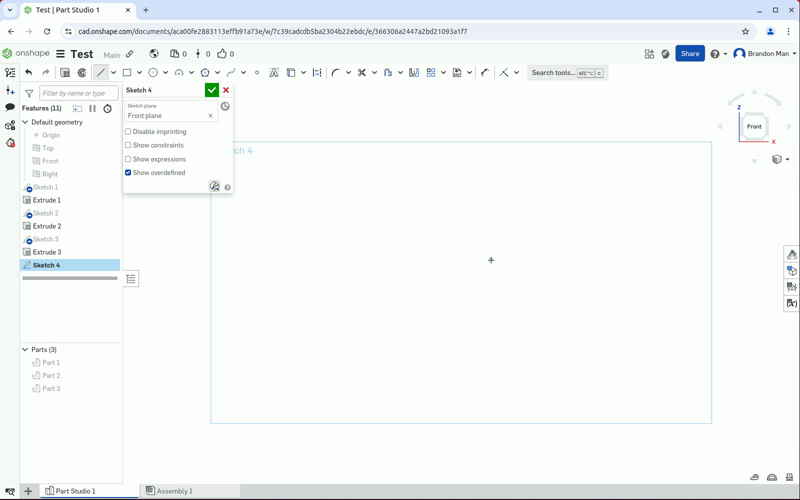
mouse_move(521, 259)
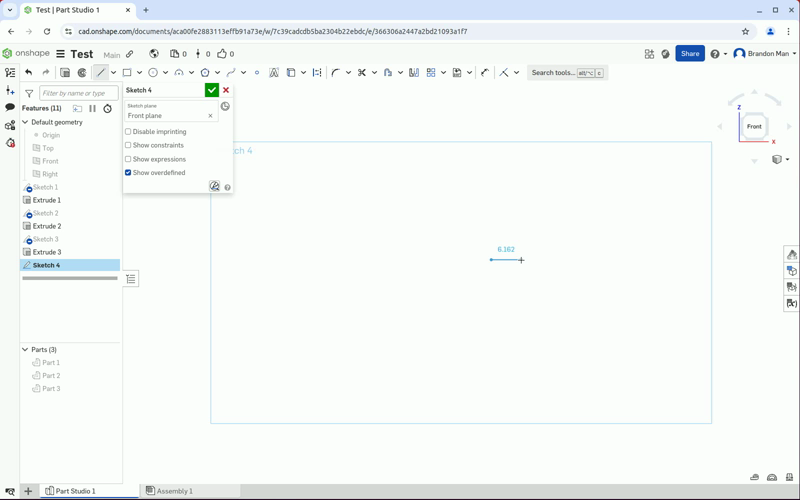
mouse_move(521, 282)
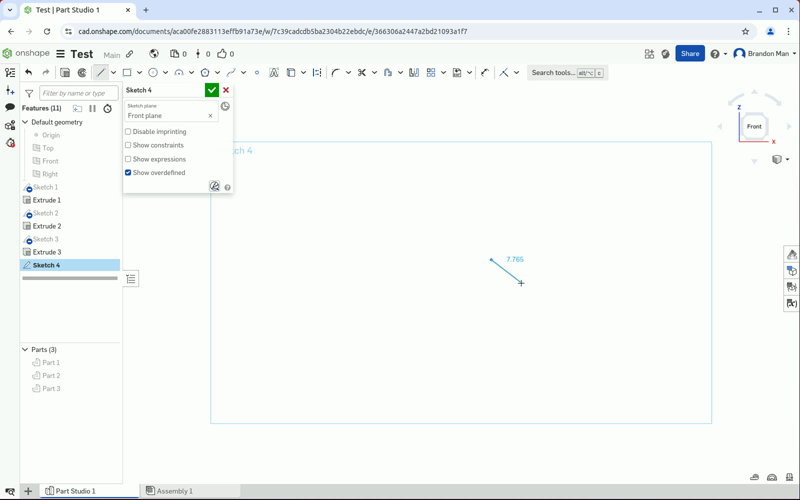
click(521, 282)
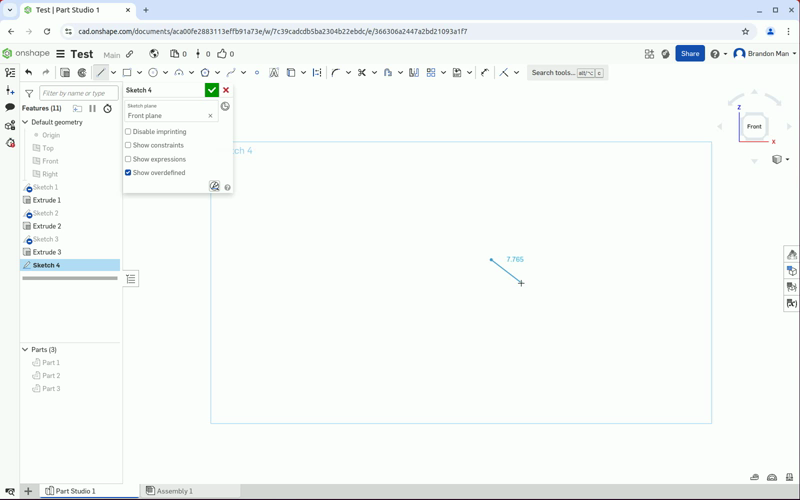
key_up(shift)
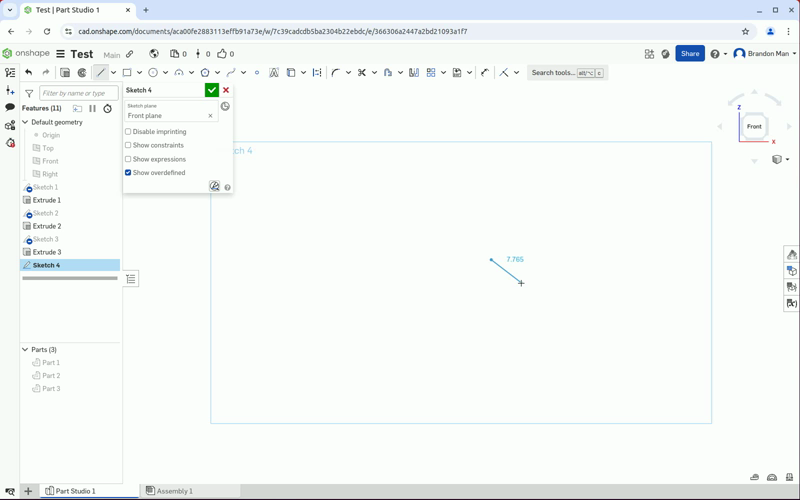
key_down(shift)
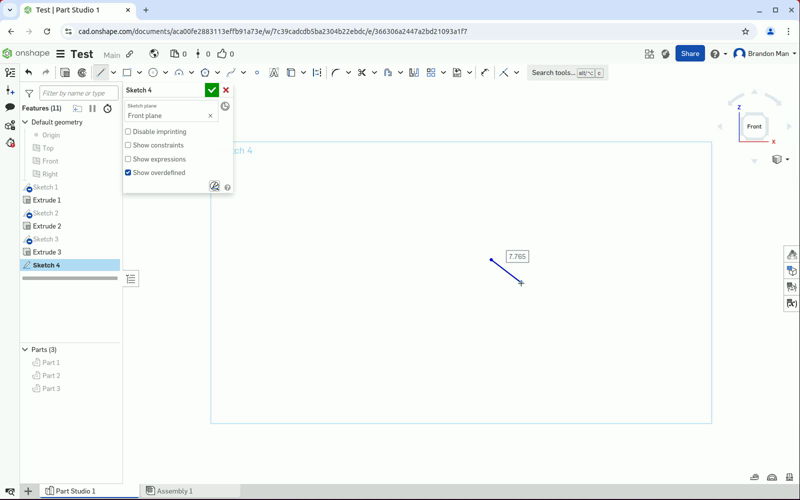
mouse_move(551, 282)
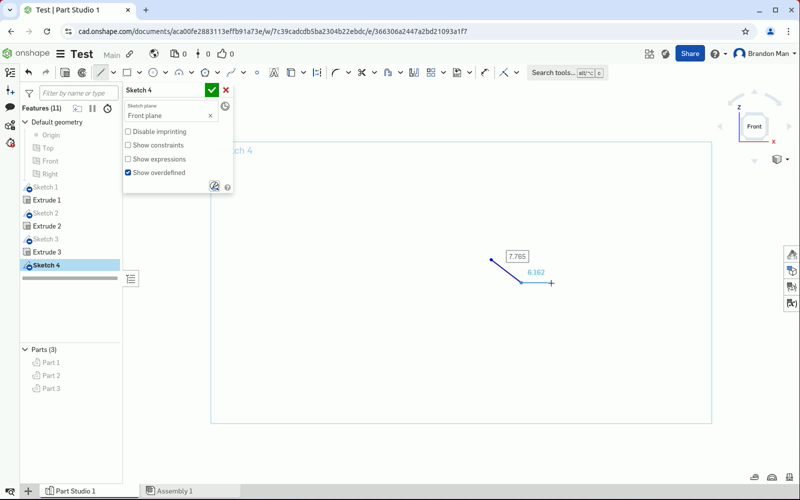
mouse_move(559, 248)
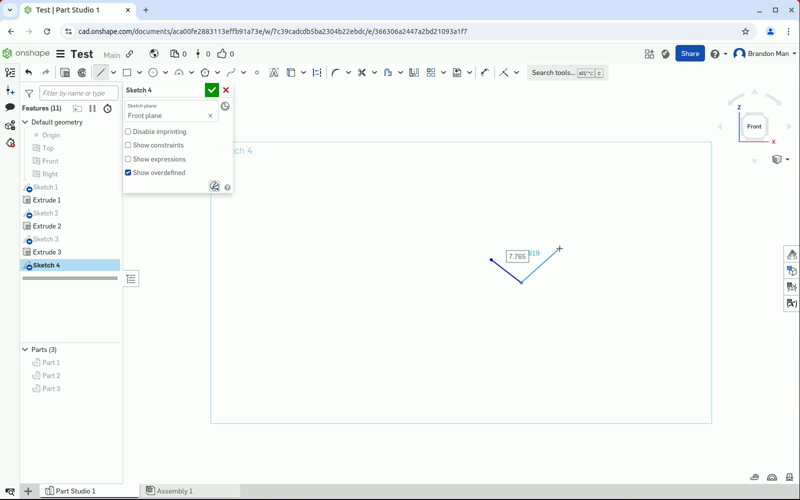
click(559, 248)
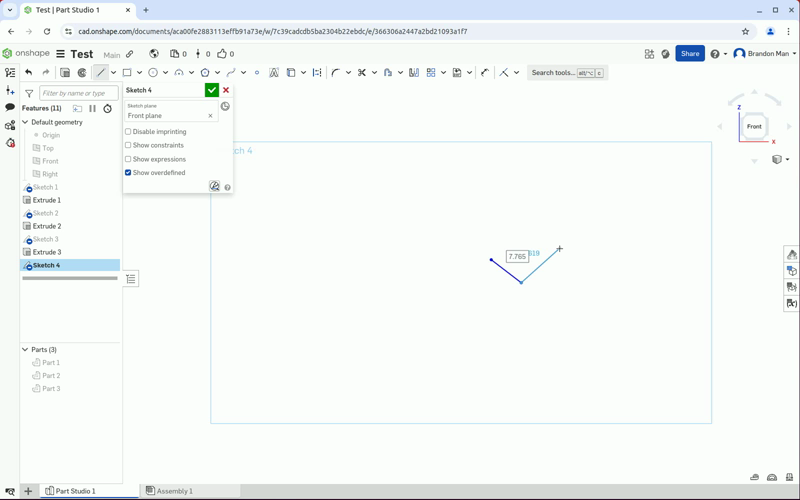
key_up(shift)
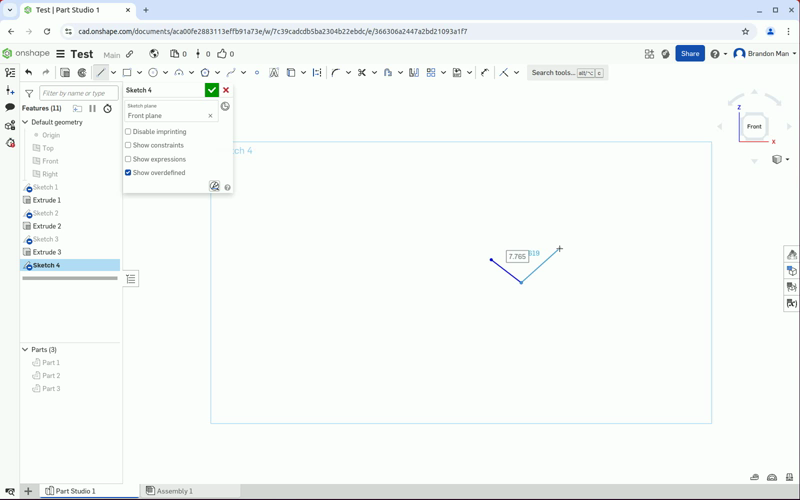
key_down(shift)
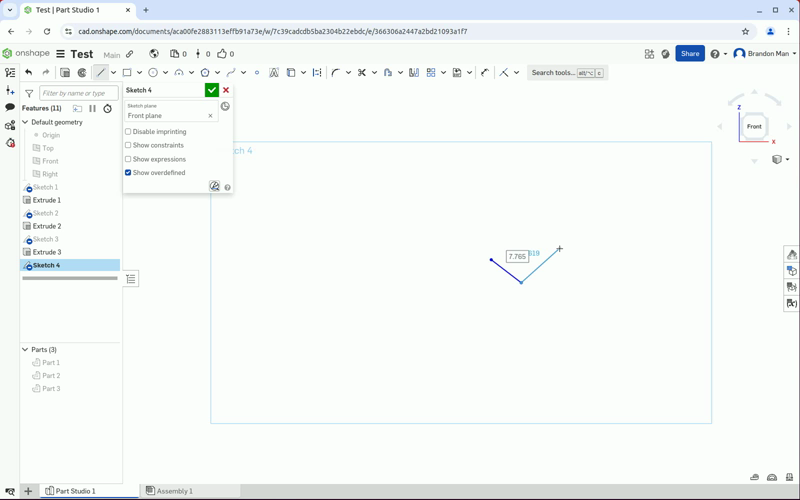
mouse_move(589, 248)
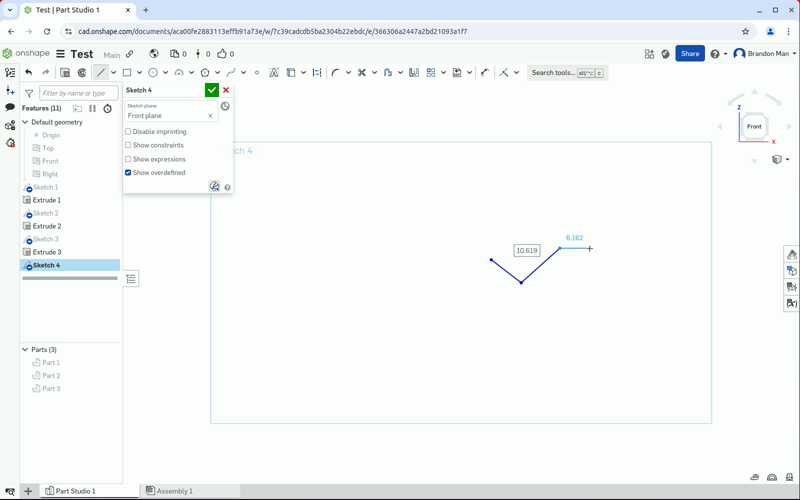
mouse_move(567, 221)
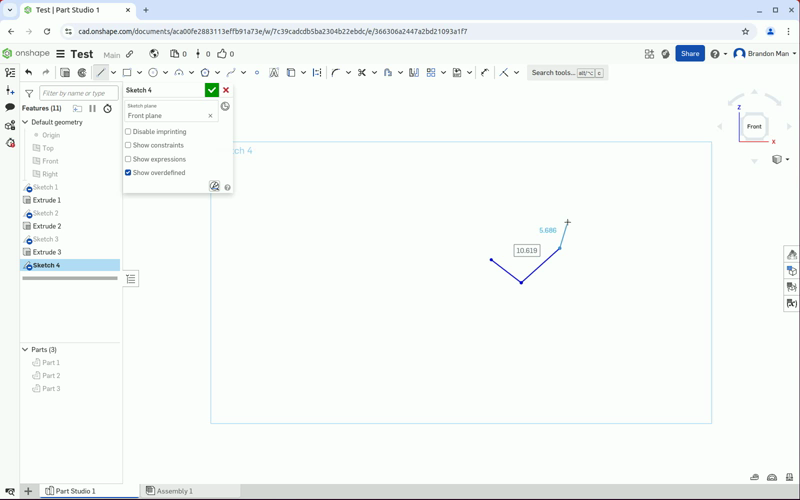
click(567, 221)
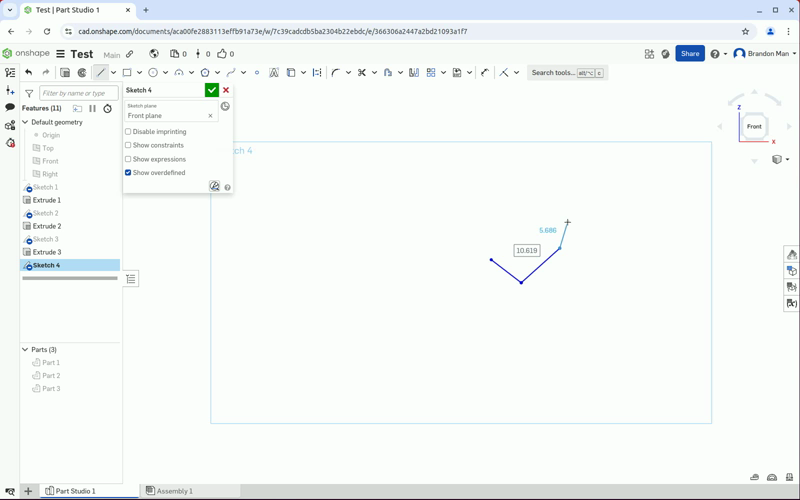
key_up(shift)
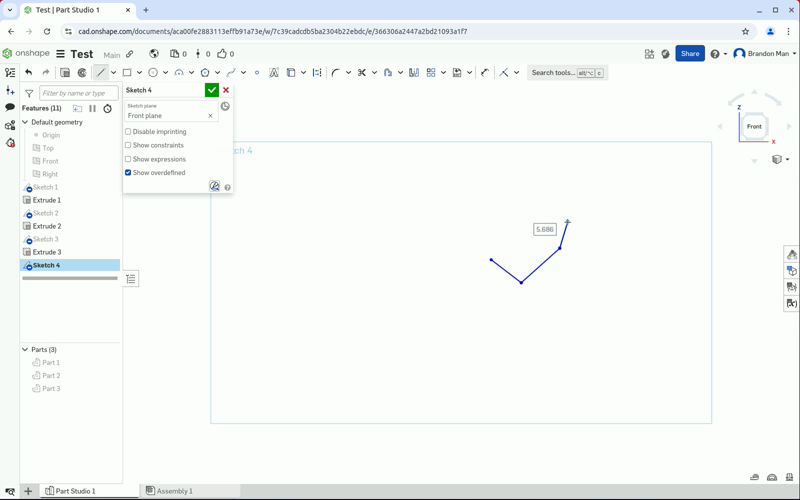
key_down(shift)
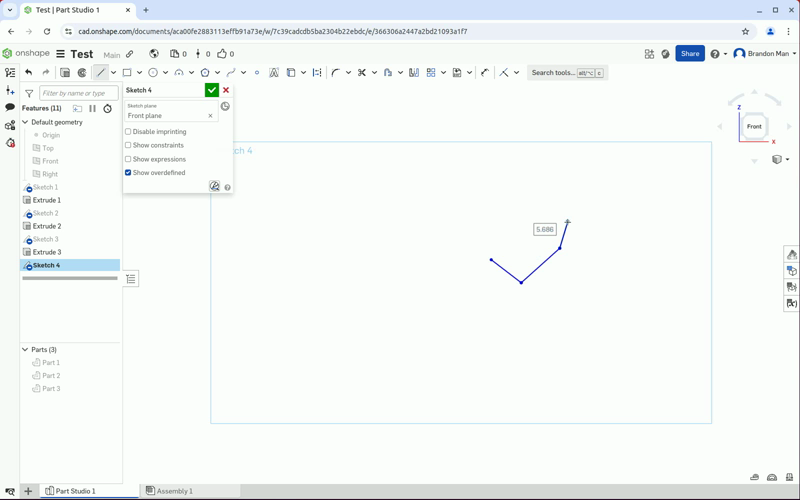
mouse_move(491, 259)
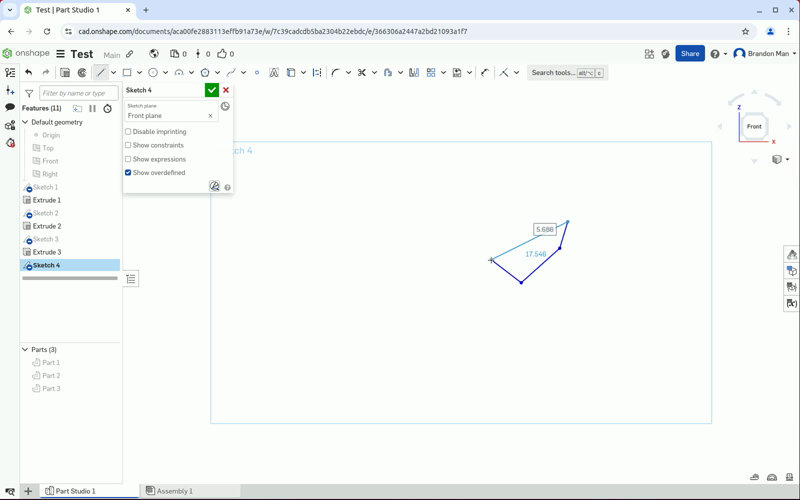
key_up(shift)
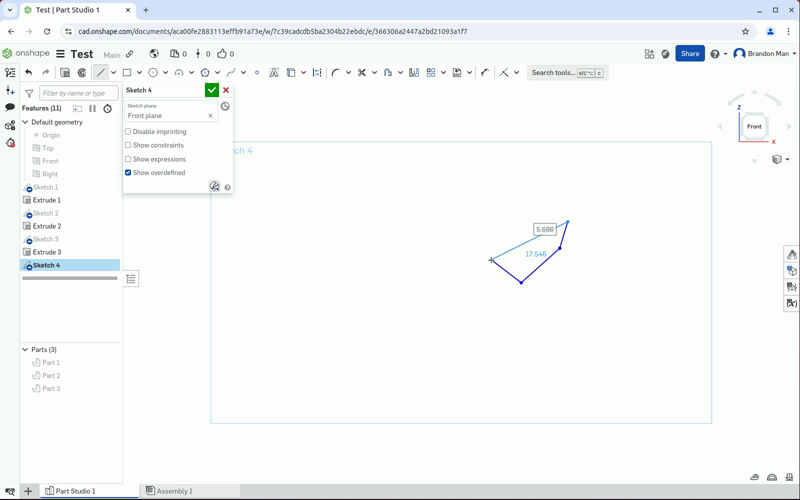
click(491, 259)
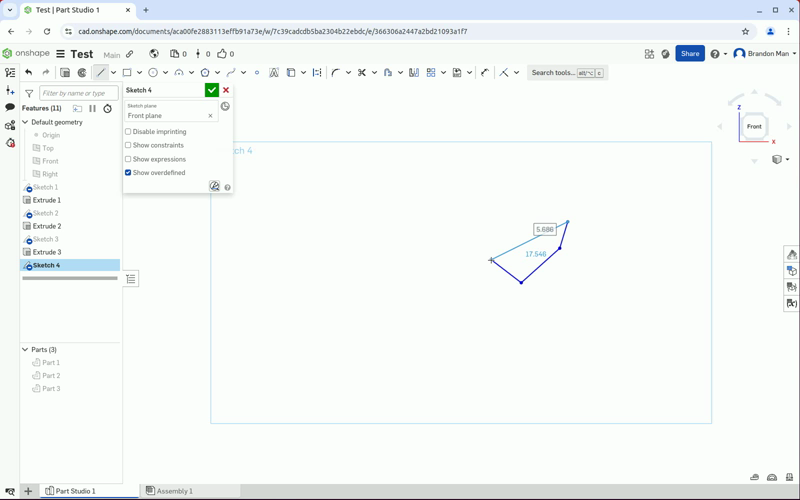
key(esc)
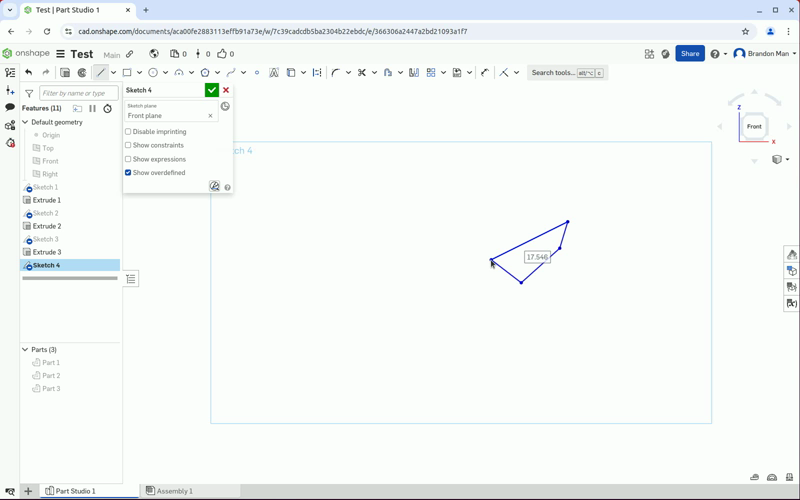
mouse_move(516, 268)
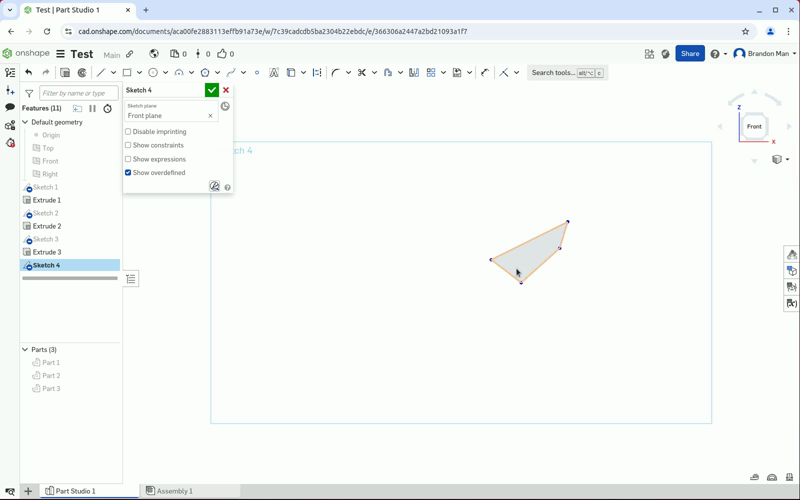
click(516, 268)
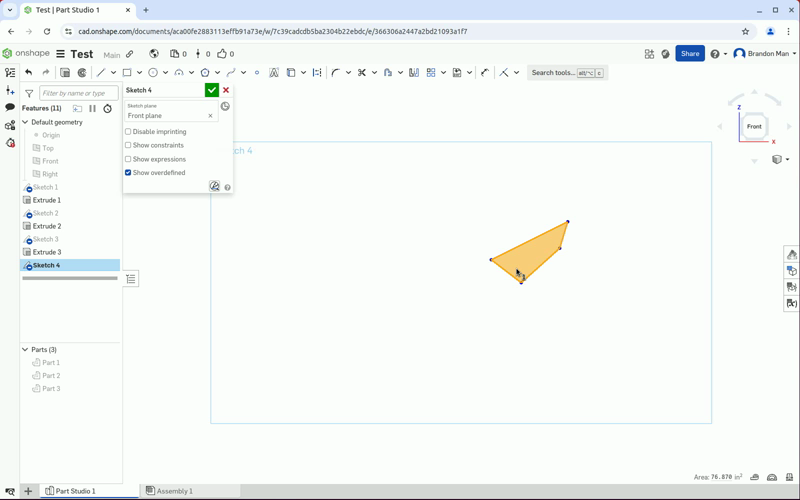
mouse_move(73, 352)
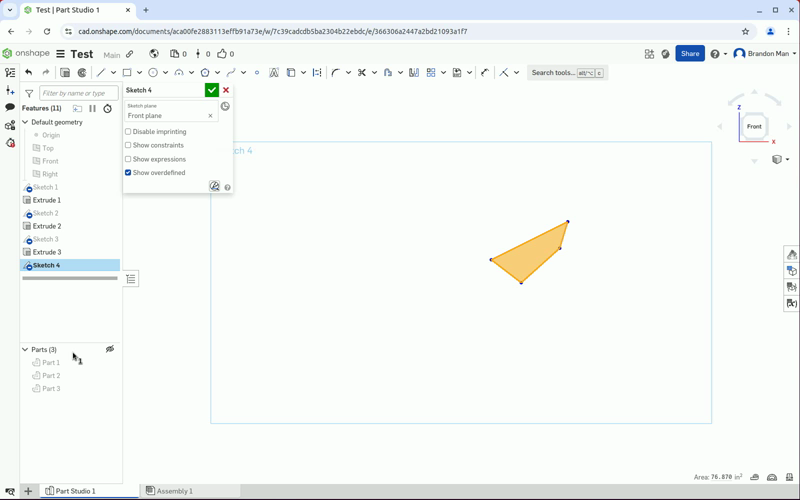
key(shift+y)
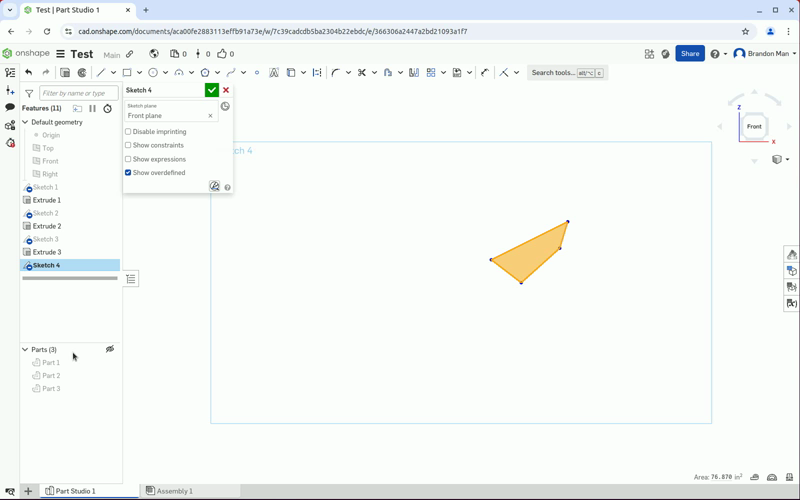
key(shift+e)
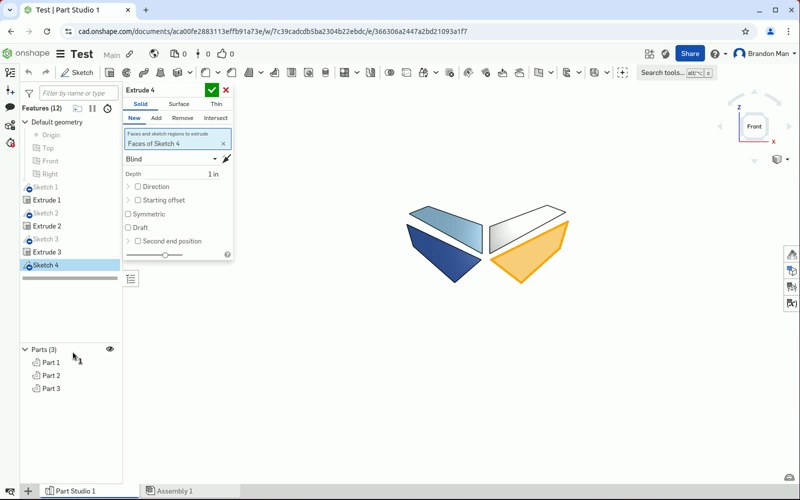
mouse_move(143, 106)
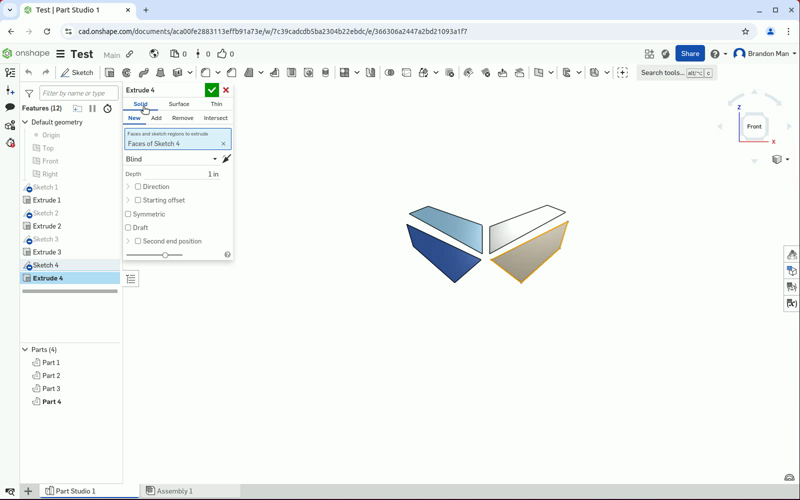
click(143, 106)
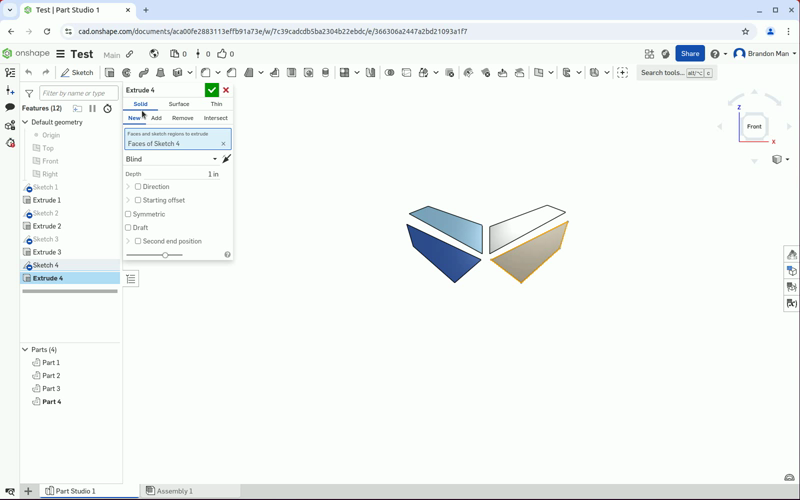
mouse_move(137, 120)
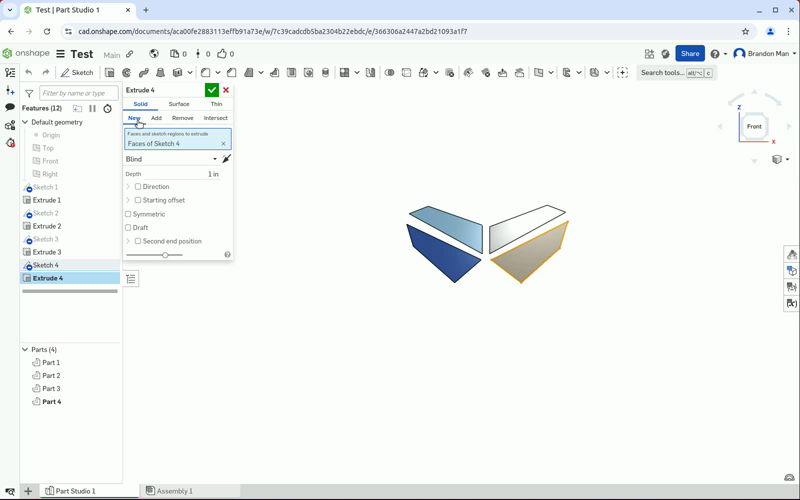
click(137, 120)
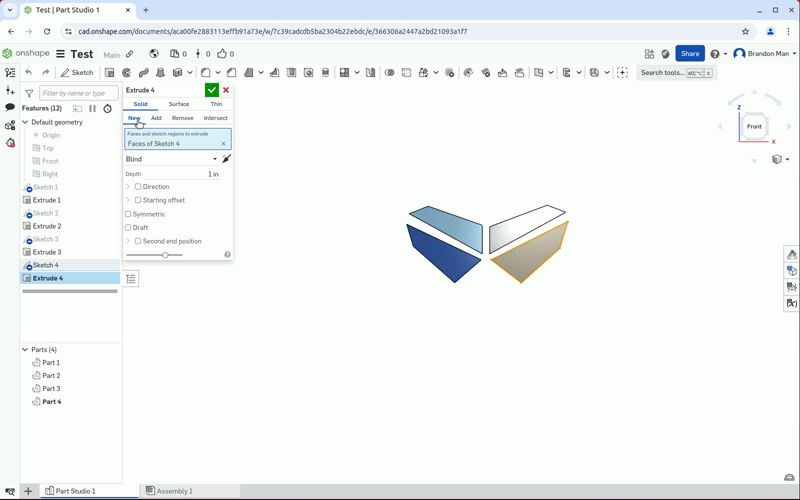
key(tab, 4)
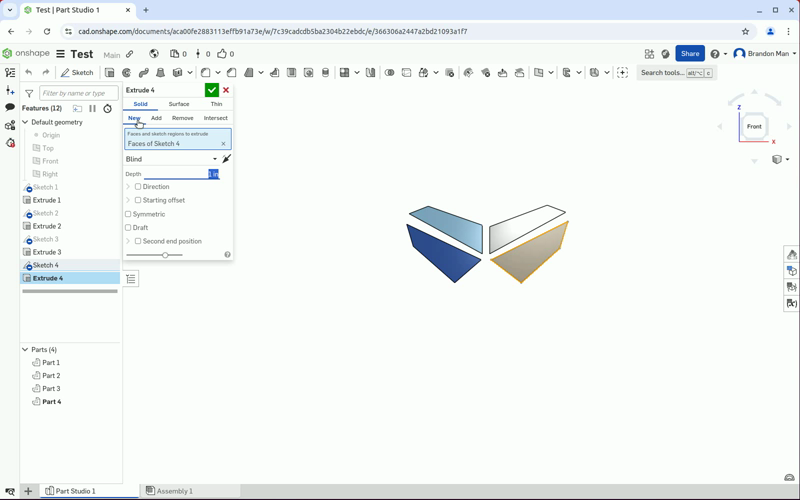
text(11.554)
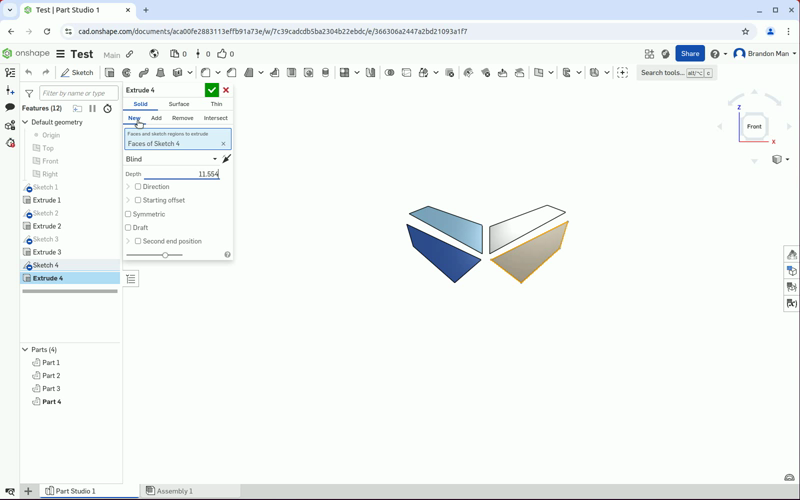
key(enter)
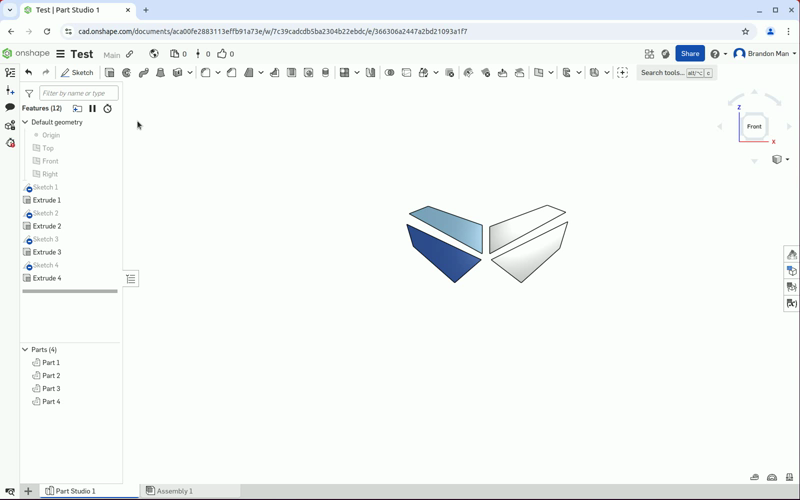
key(shift+h)
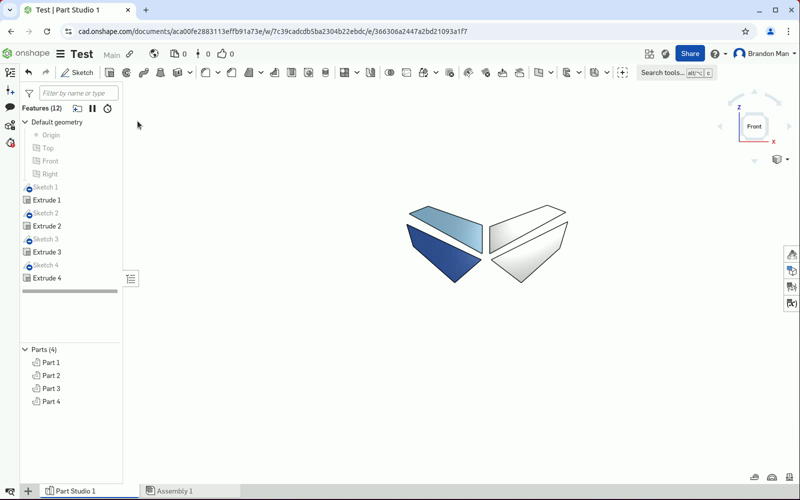
key(shift+h)
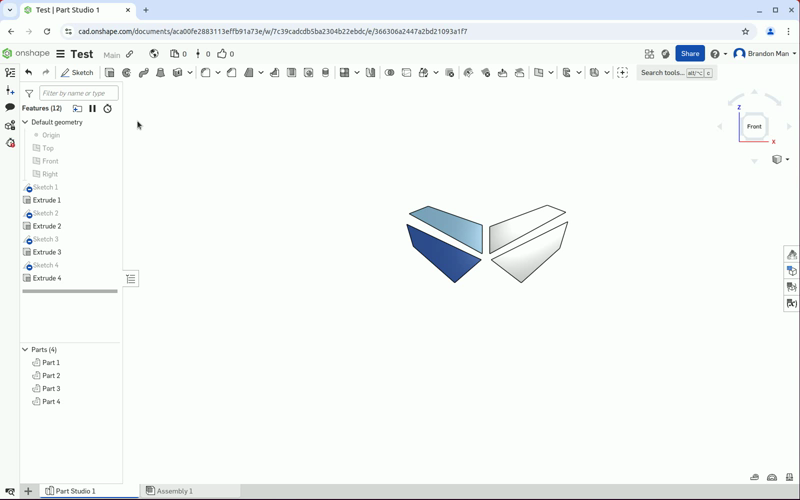
mouse_move(73, 189)
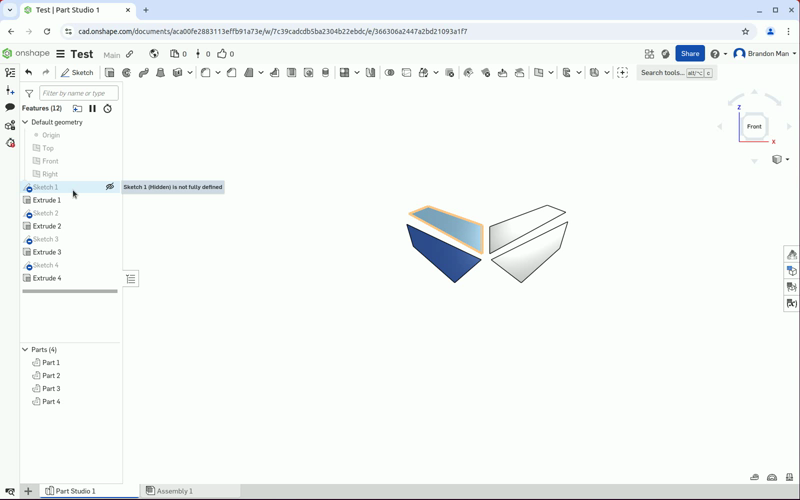
click(73, 189)
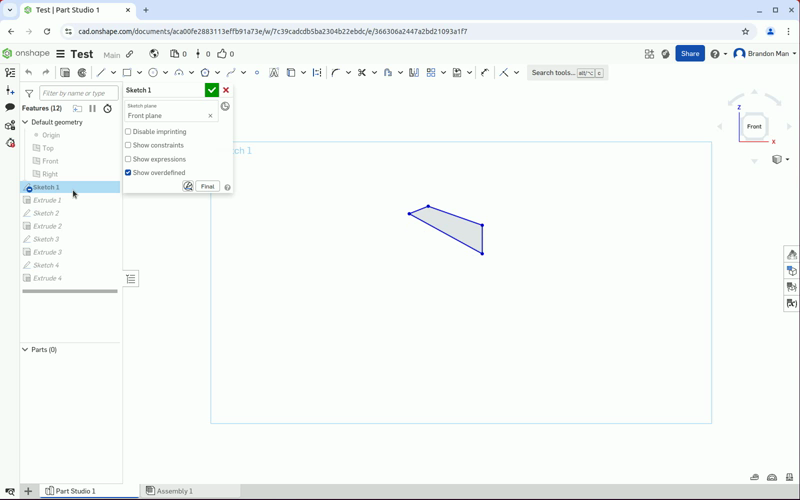
mouse_move(229, 92)
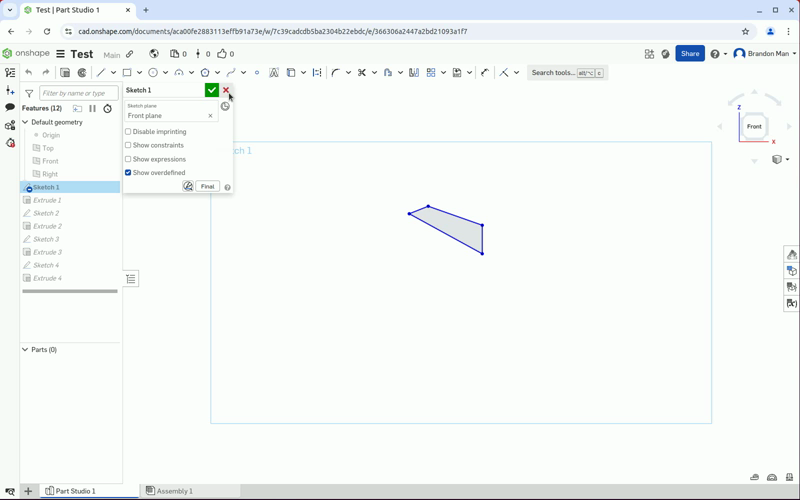
click(229, 92)
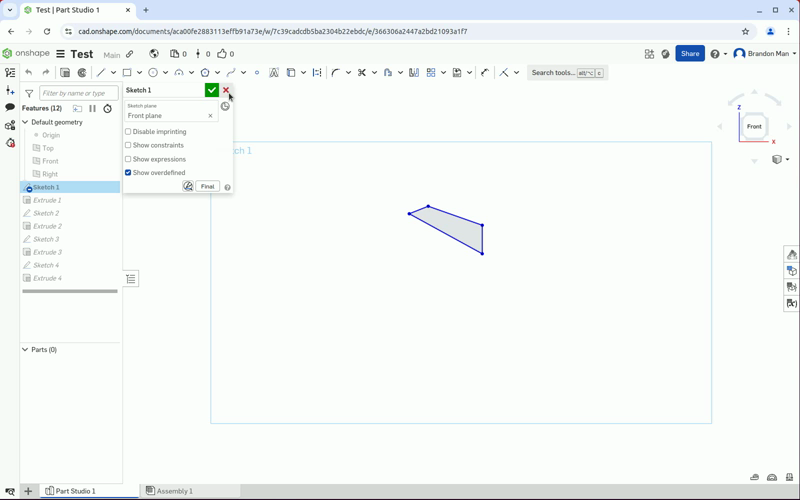
key(shift+s)
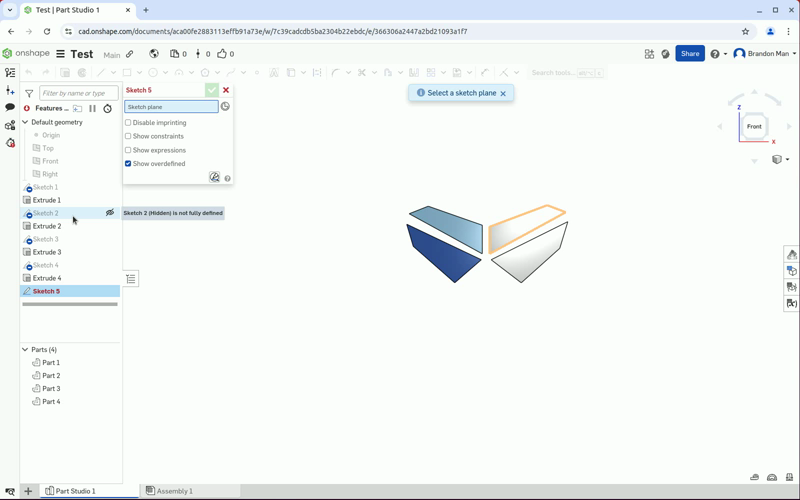
scroll(3)
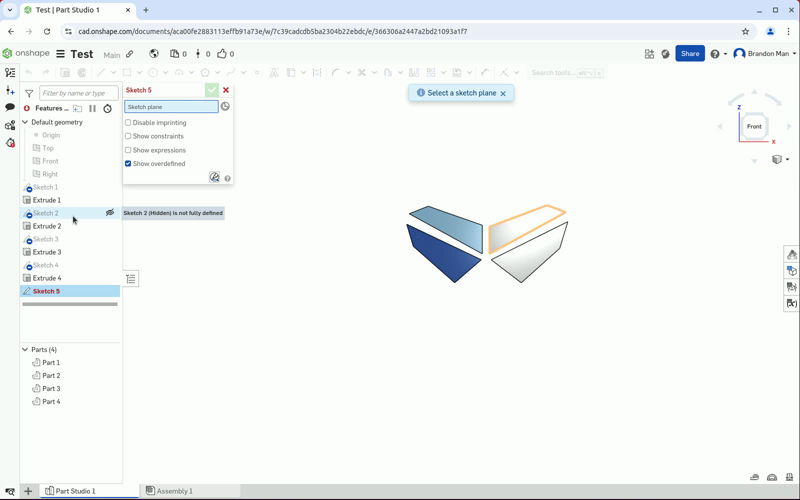
mouse_move(73, 163)
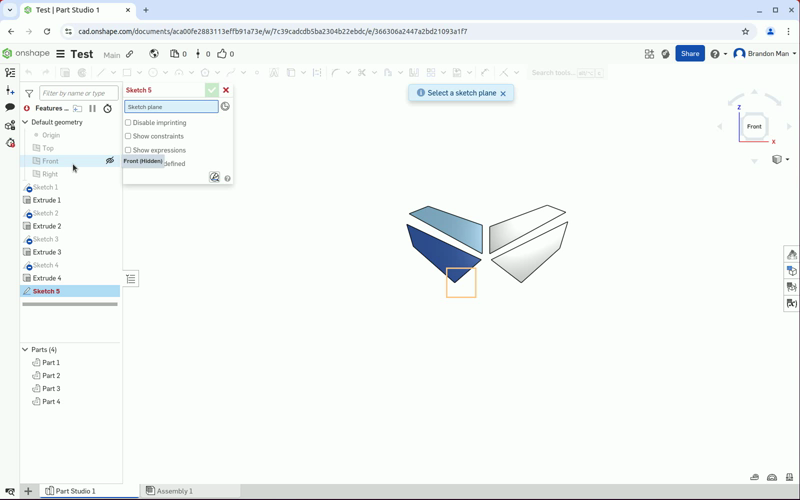
click(73, 163)
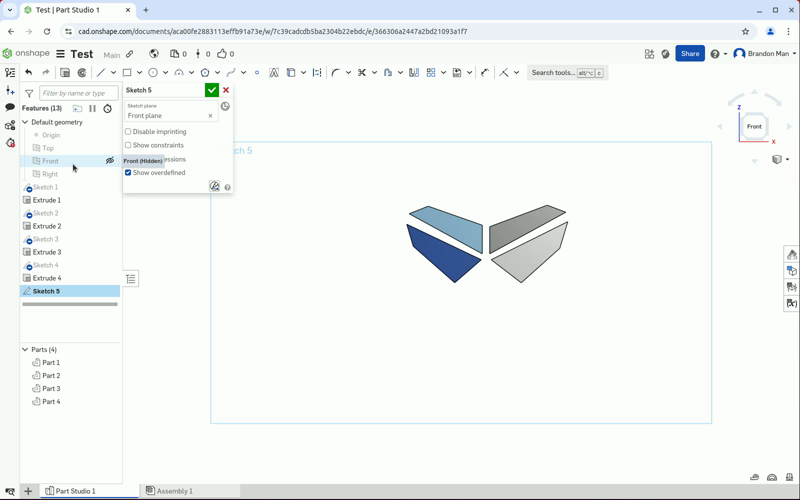
mouse_move(73, 352)
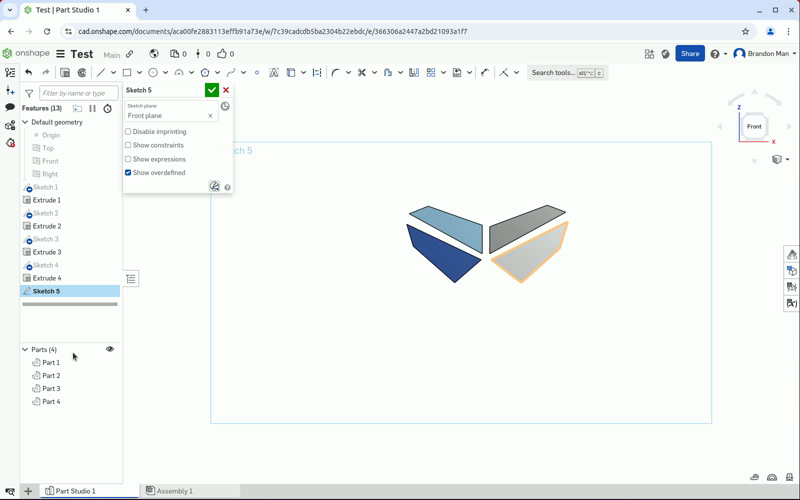
key(y)
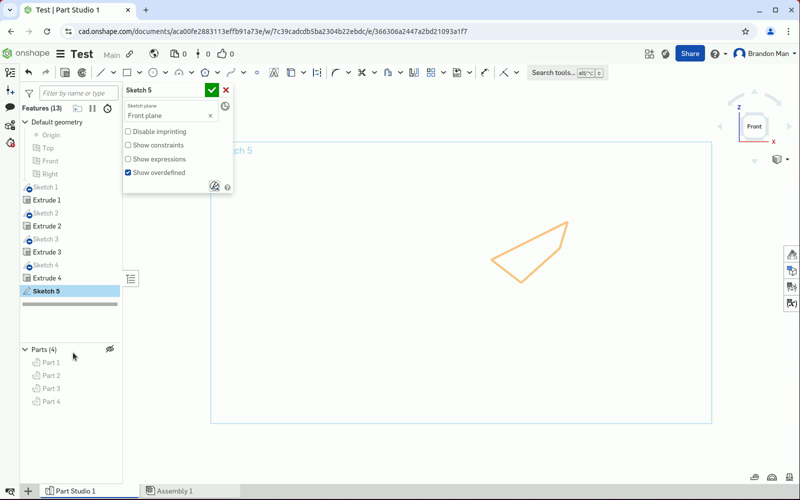
key(l)
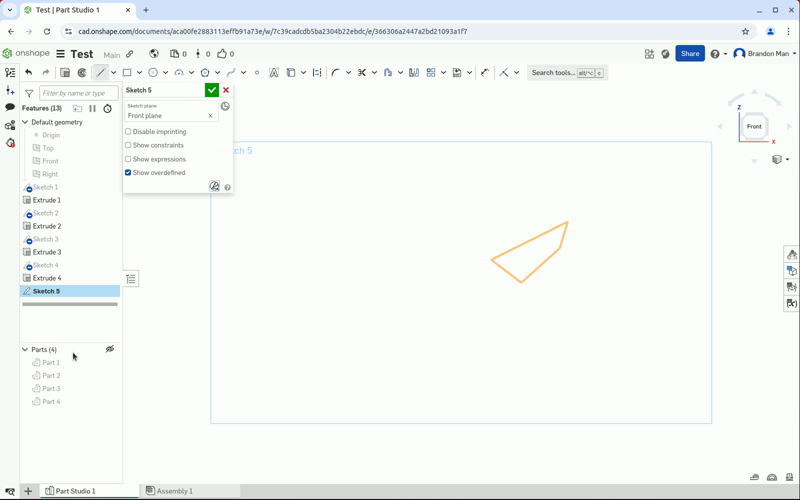
key_down(shift)
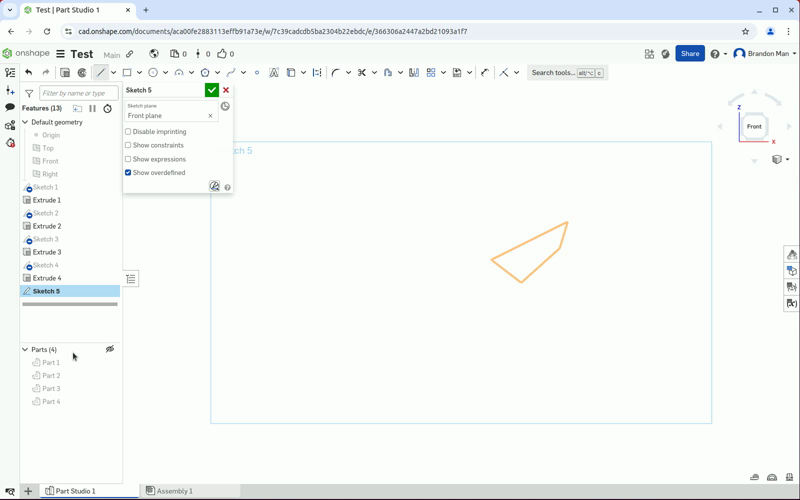
mouse_move(489, 395)
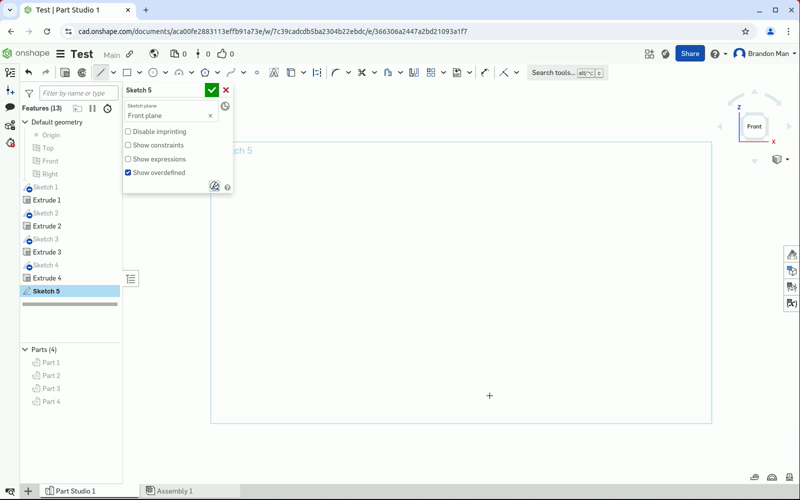
click(489, 395)
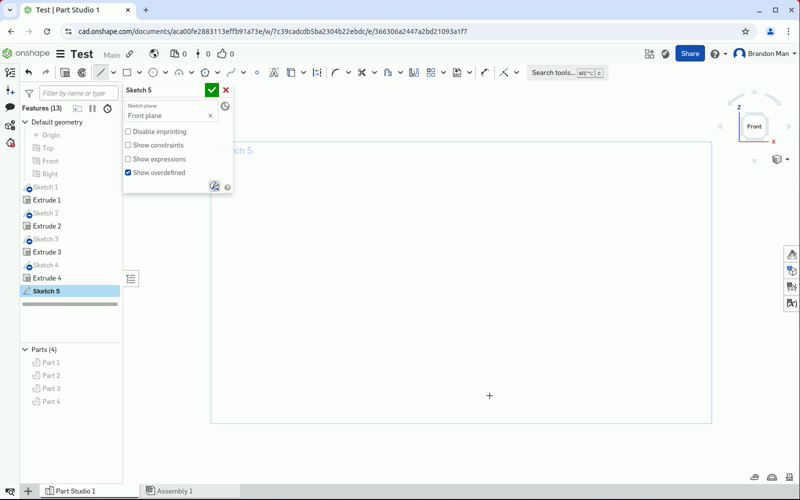
key_up(shift)
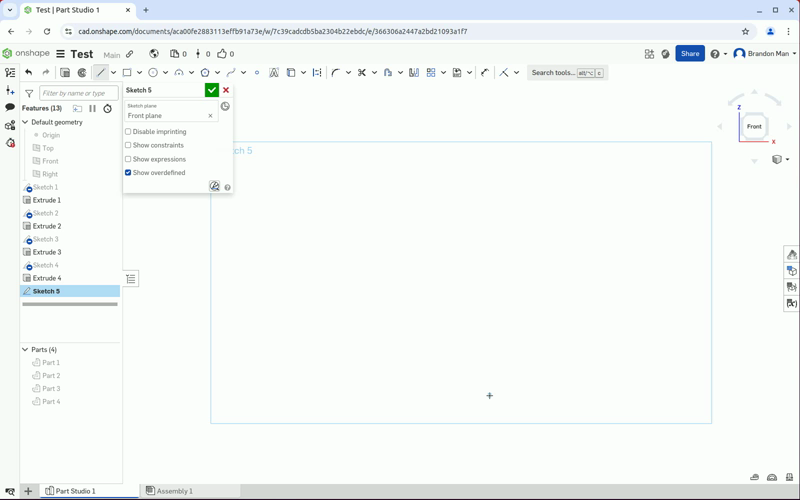
key_down(shift)
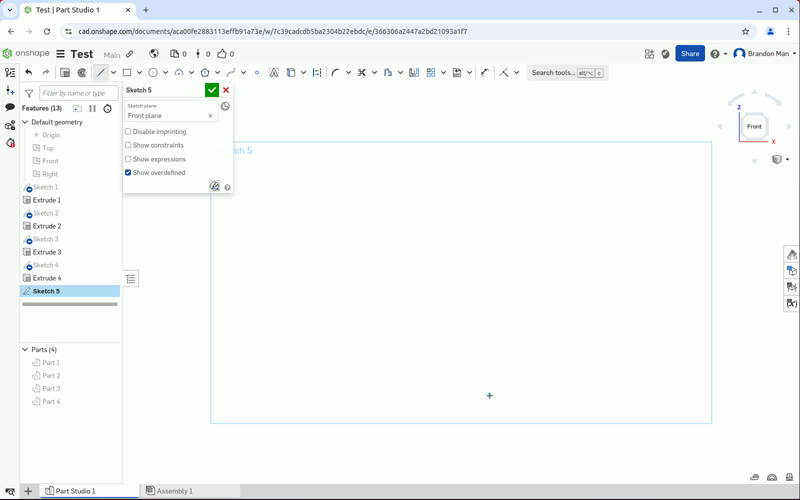
mouse_move(519, 395)
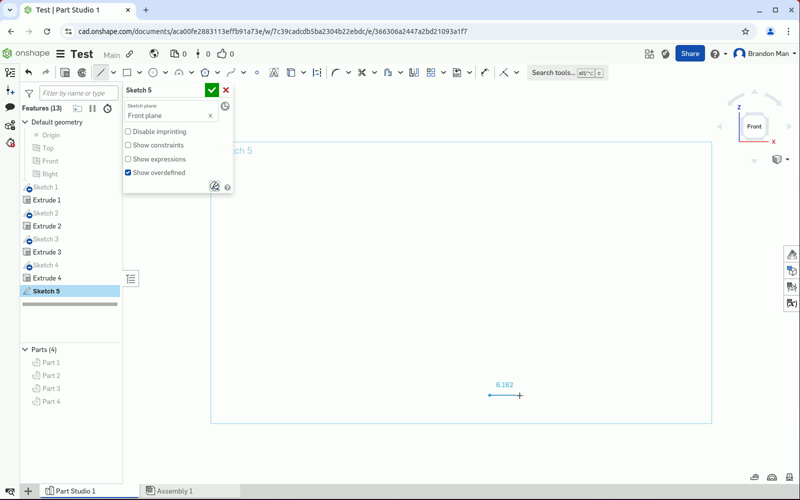
mouse_move(501, 386)
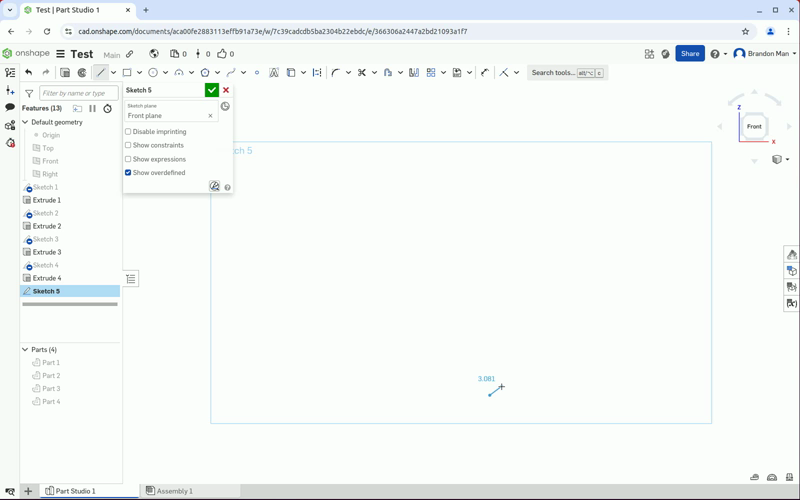
click(501, 386)
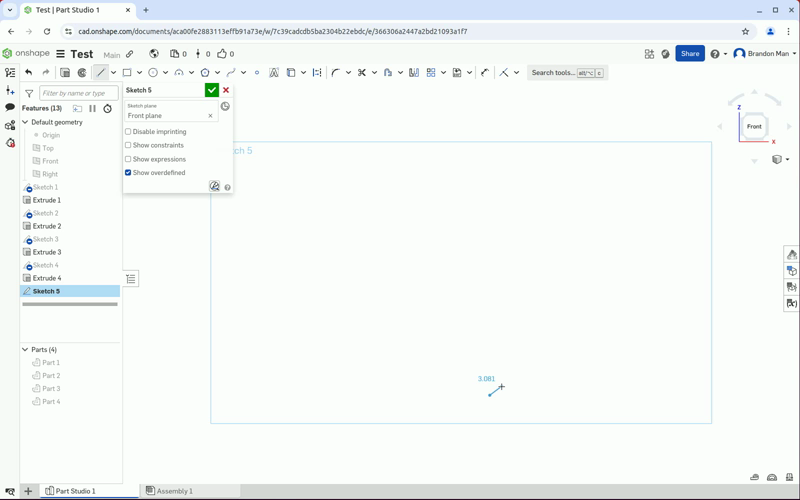
key_up(shift)
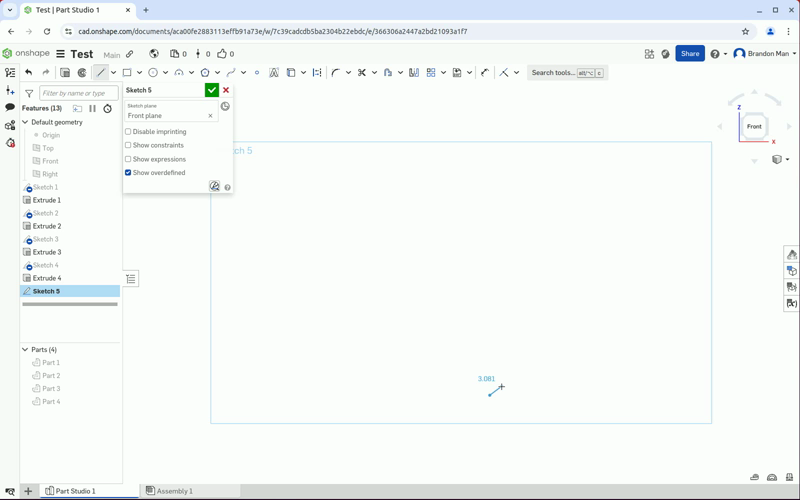
key_down(shift)
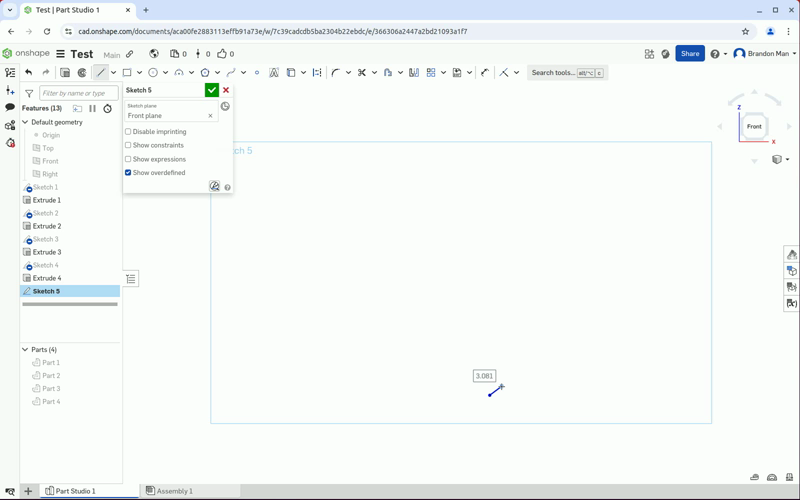
mouse_move(515, 288)
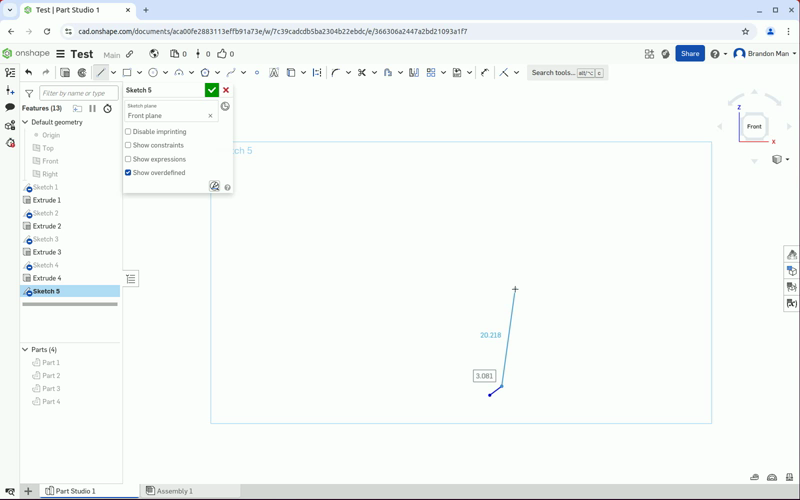
click(515, 288)
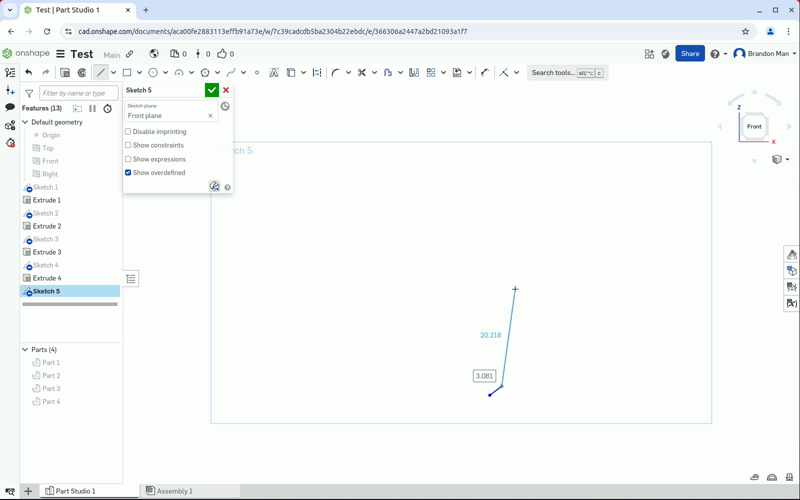
key_up(shift)
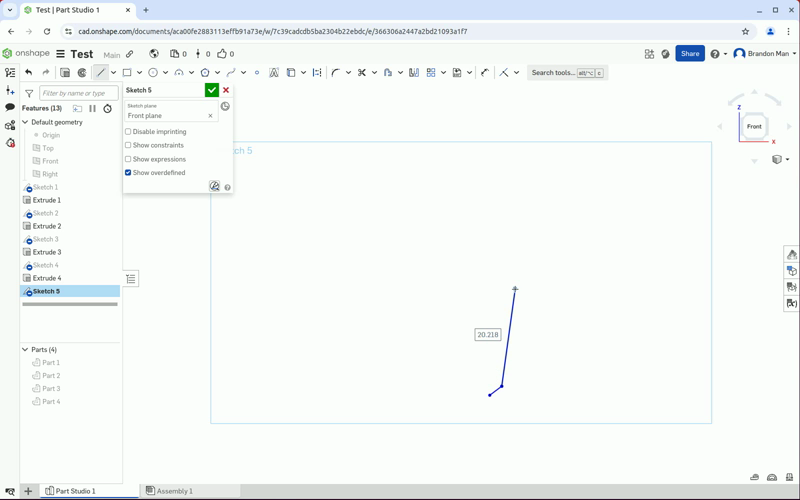
key_down(shift)
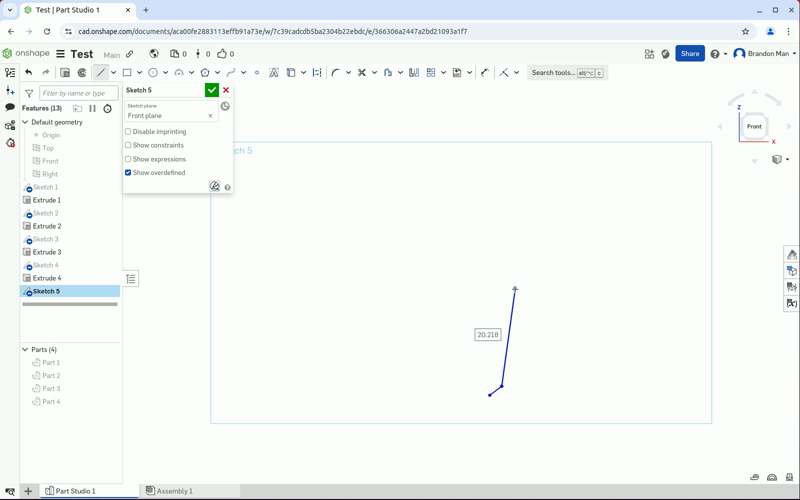
mouse_move(545, 288)
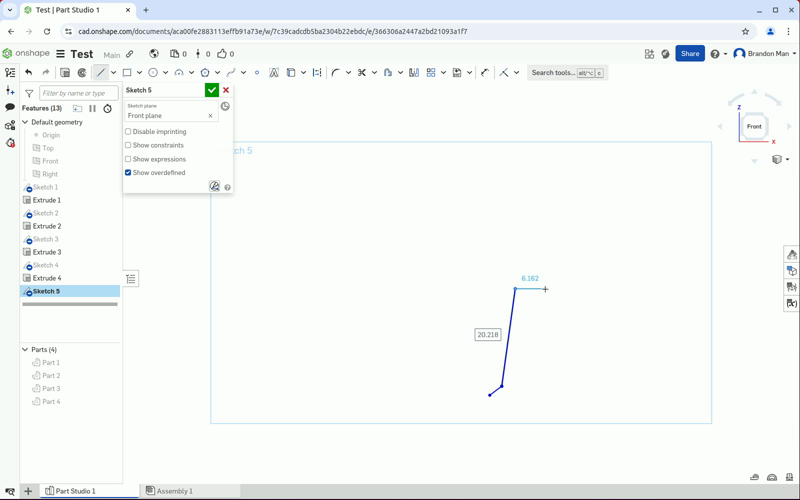
mouse_move(489, 269)
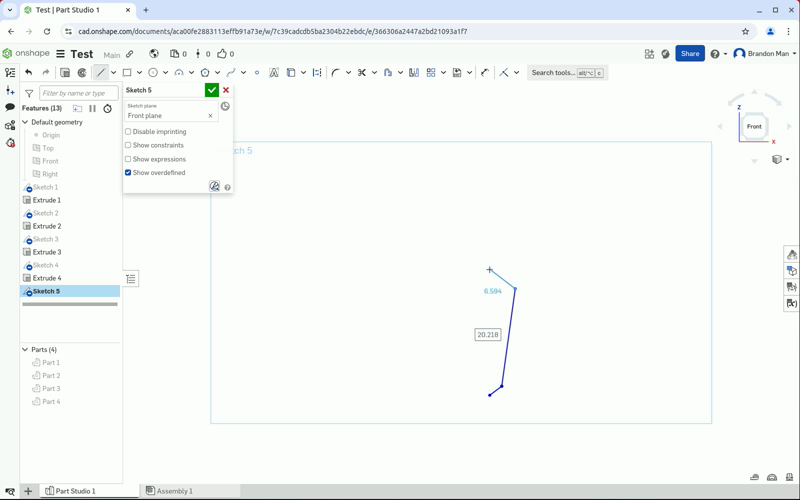
click(489, 269)
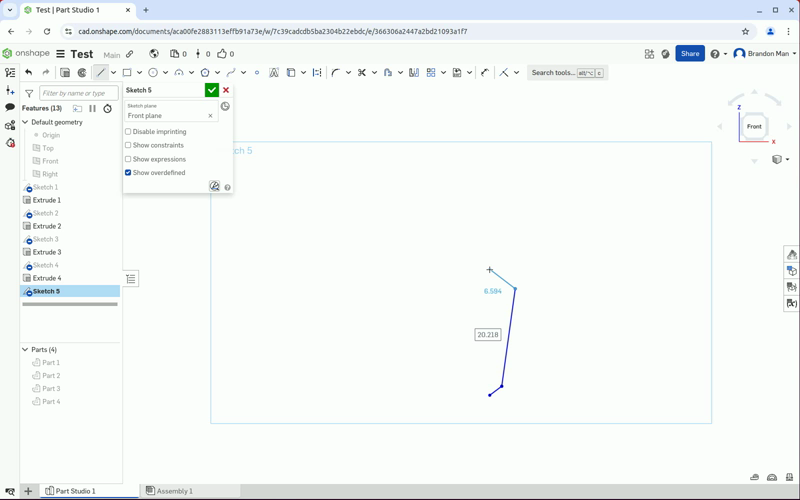
key_up(shift)
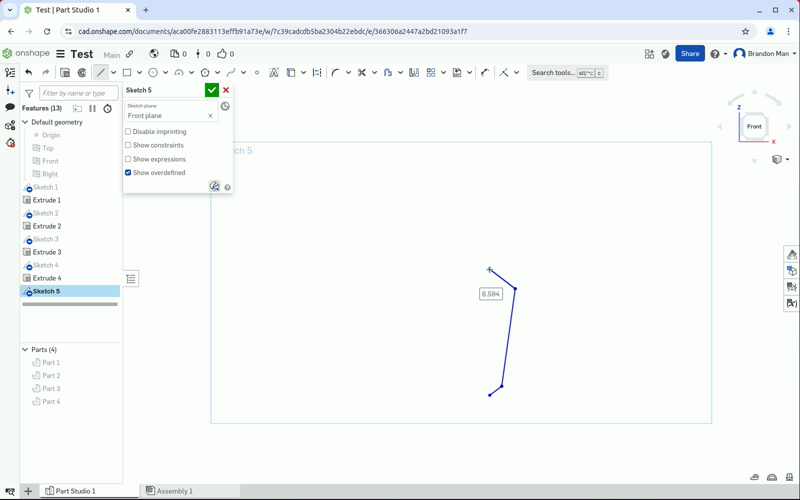
key_down(shift)
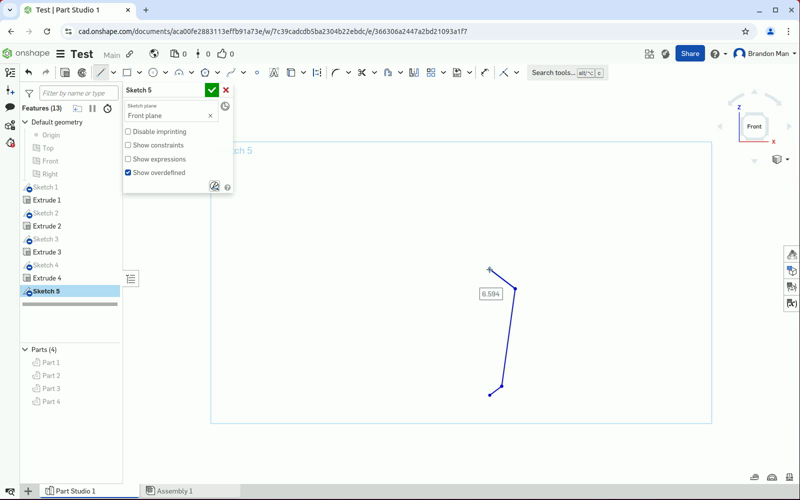
mouse_move(489, 395)
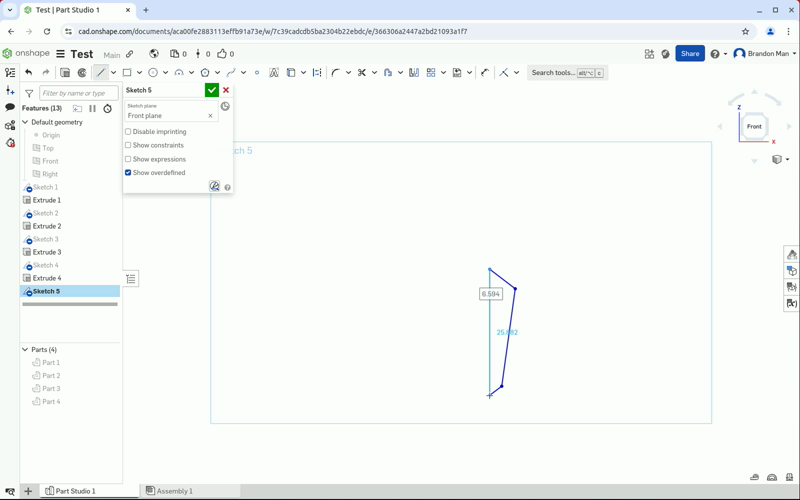
key_up(shift)
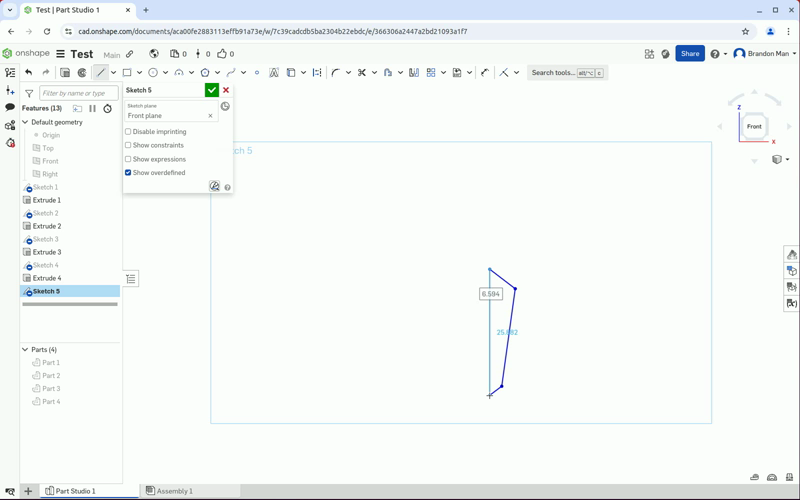
click(489, 395)
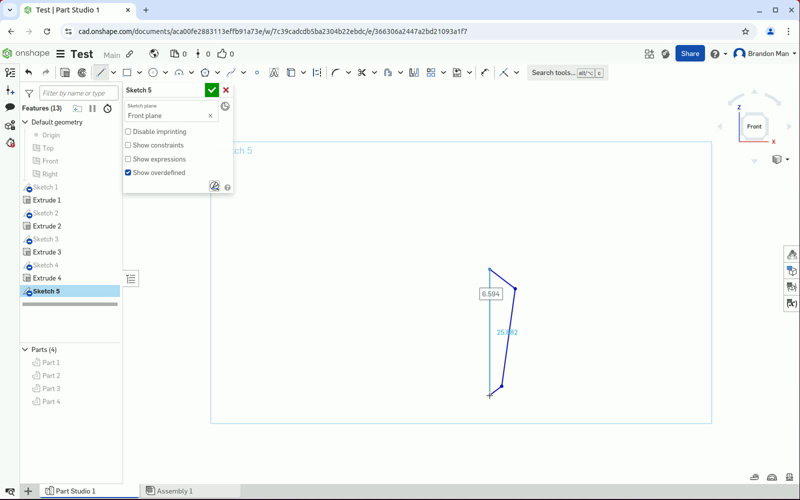
key(esc)
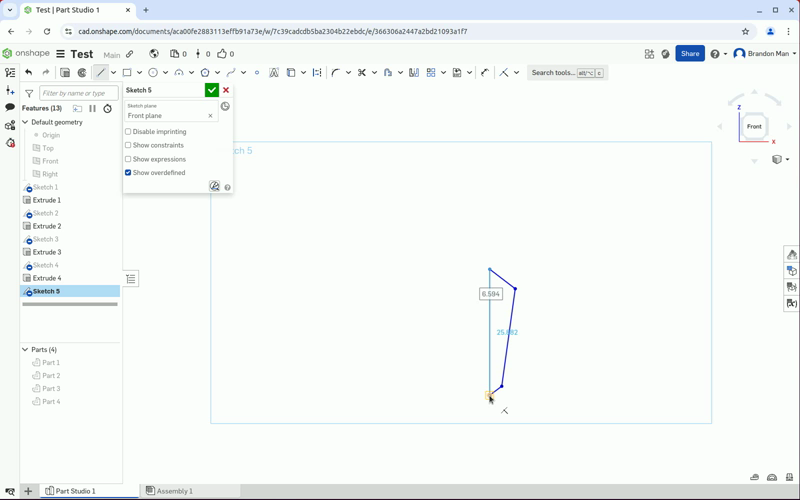
mouse_move(509, 305)
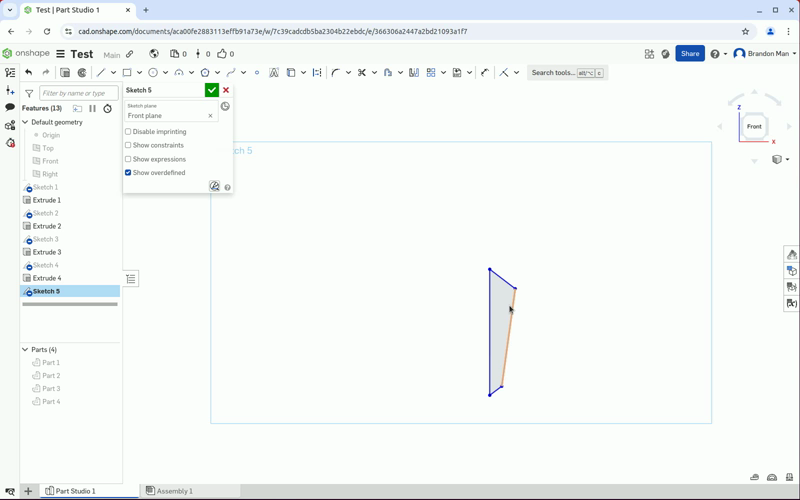
click(509, 305)
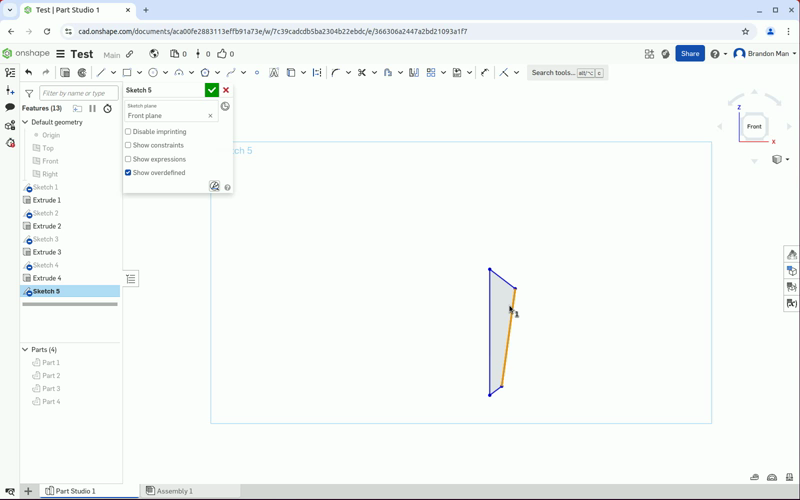
mouse_move(73, 352)
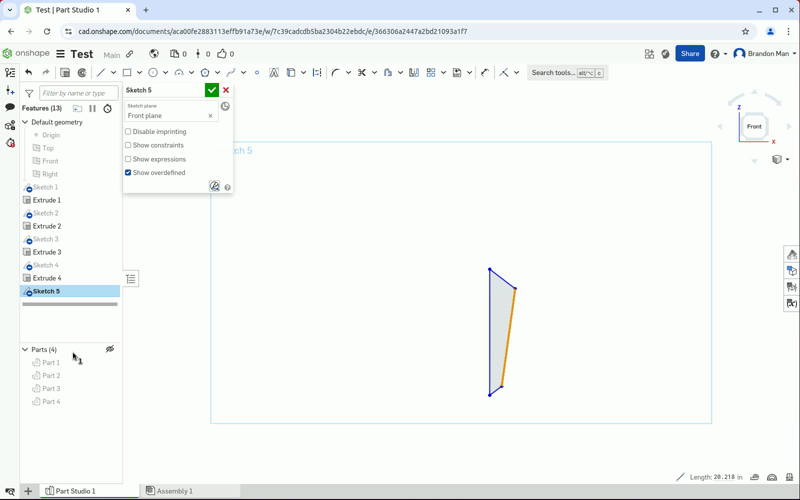
key(shift+y)
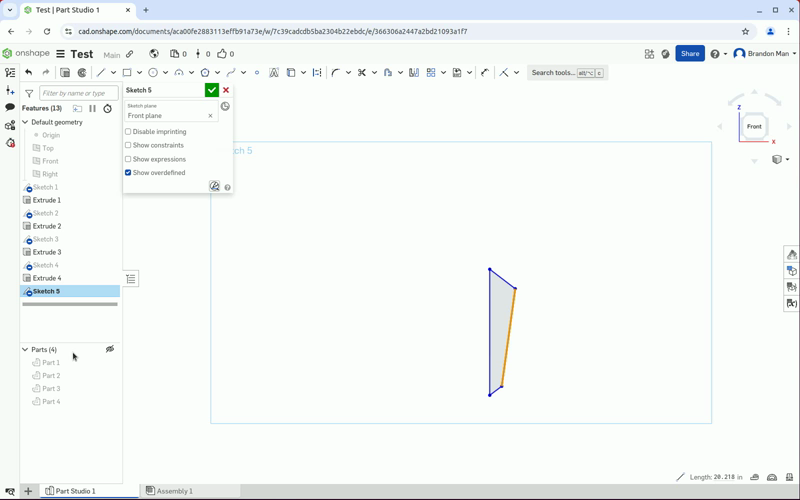
key(shift+e)
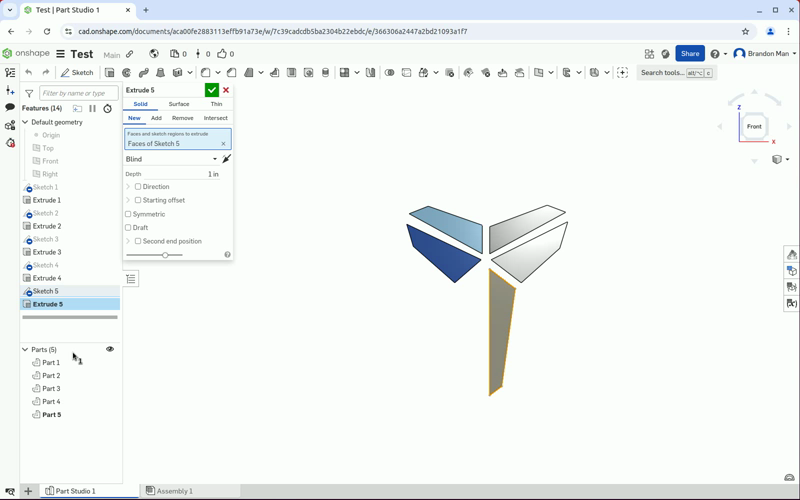
mouse_move(143, 106)
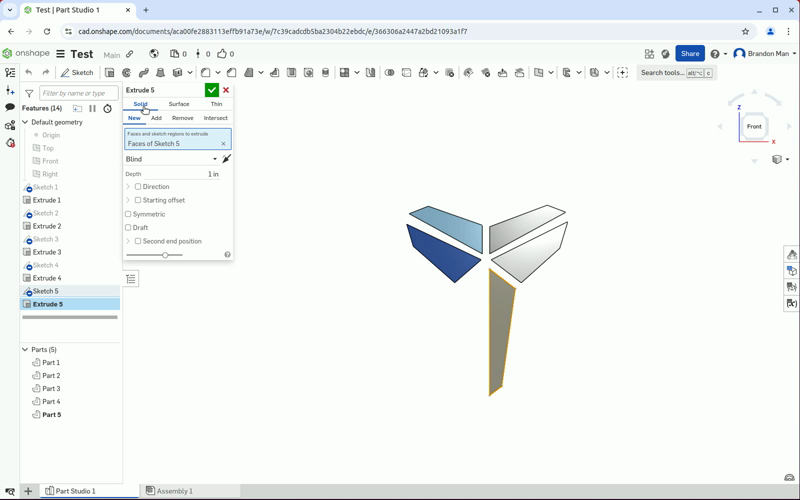
click(143, 106)
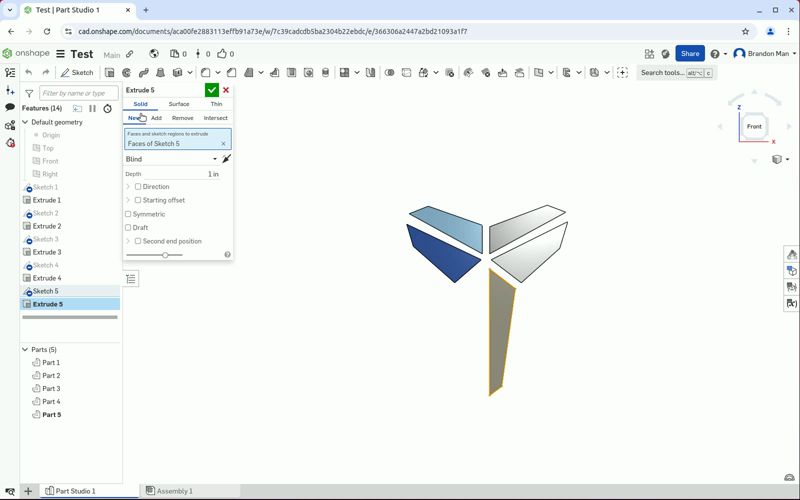
mouse_move(137, 120)
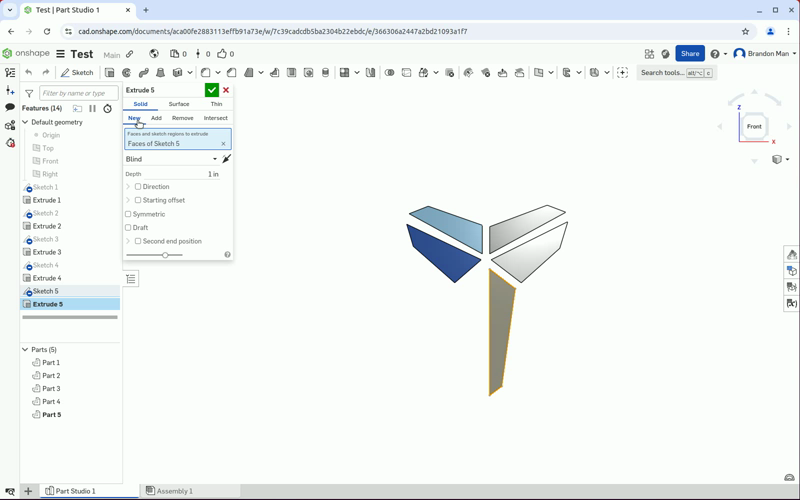
click(137, 120)
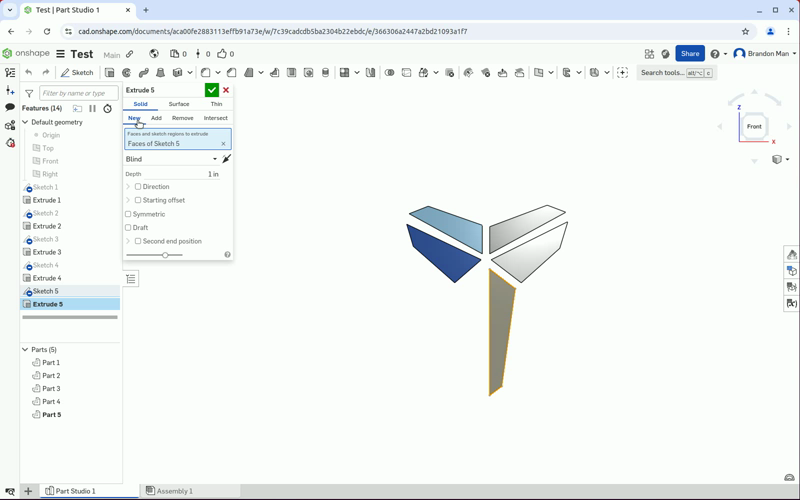
key(tab, 4)
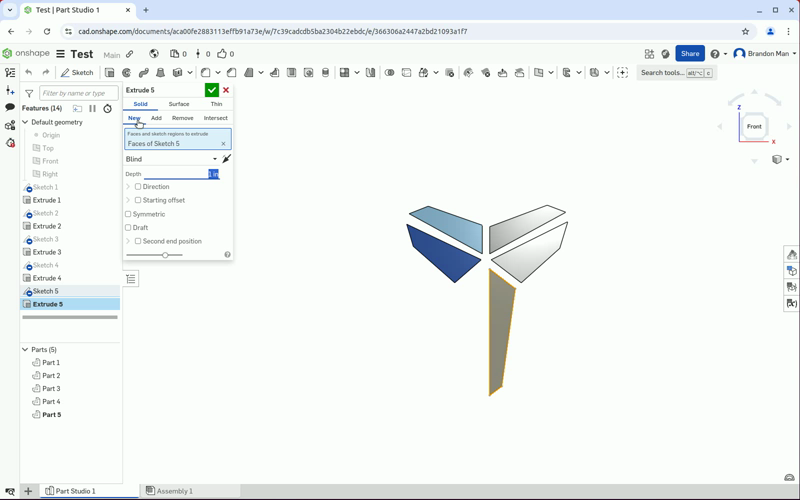
text(11.554)
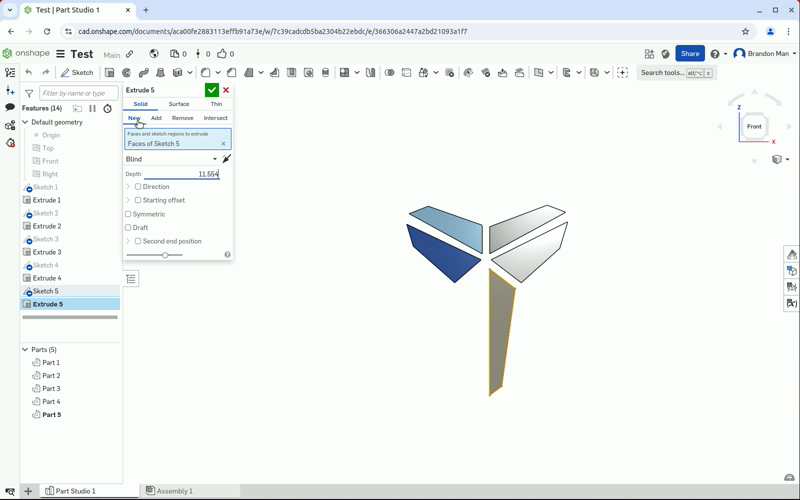
key(enter)
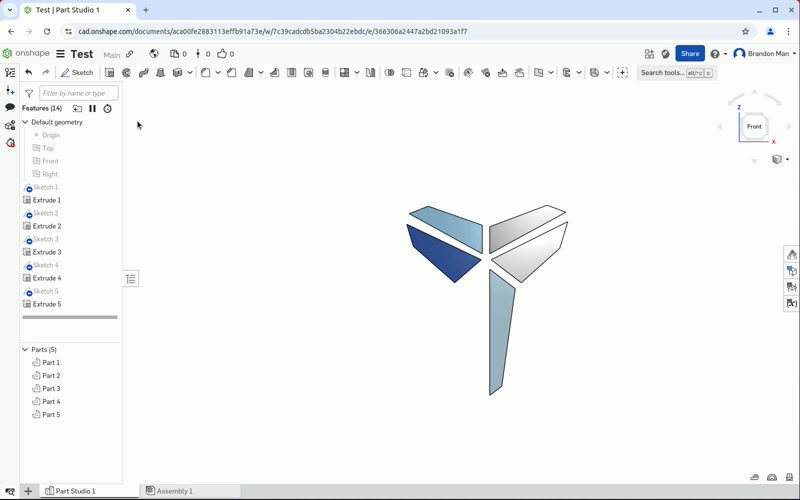
key(shift+h)
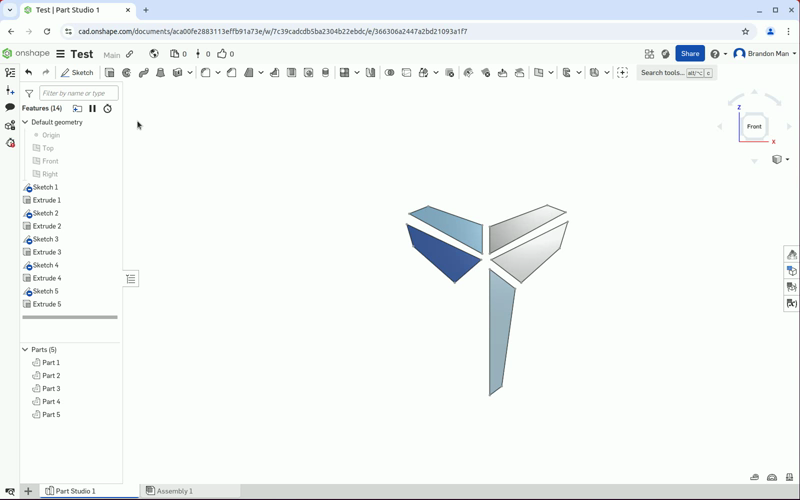
key(shift+h)
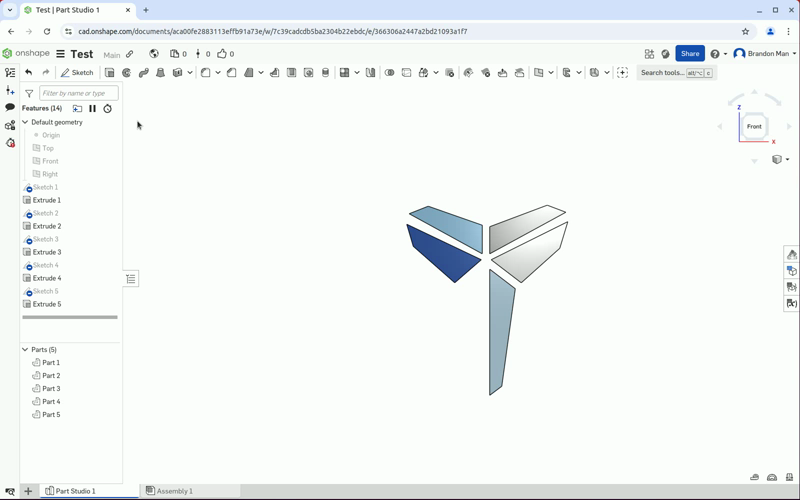
mouse_move(73, 189)
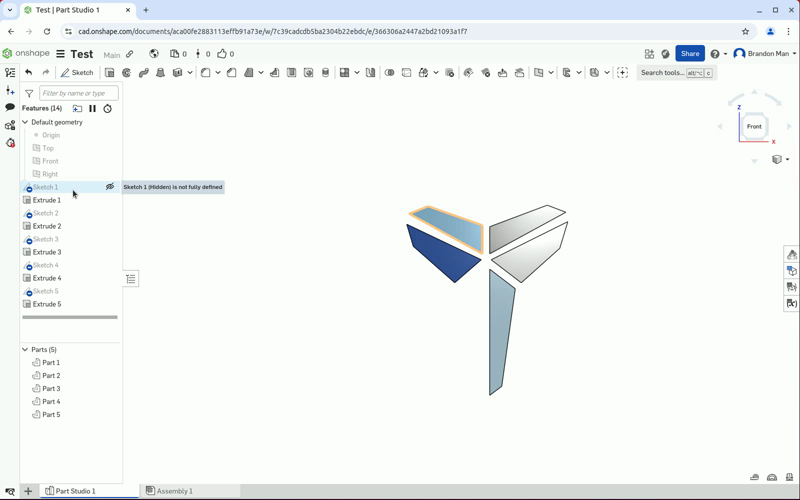
click(73, 189)
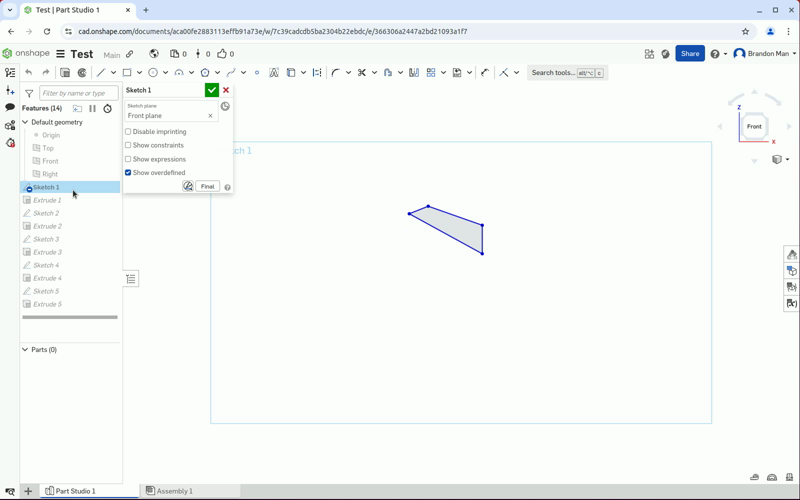
mouse_move(229, 92)
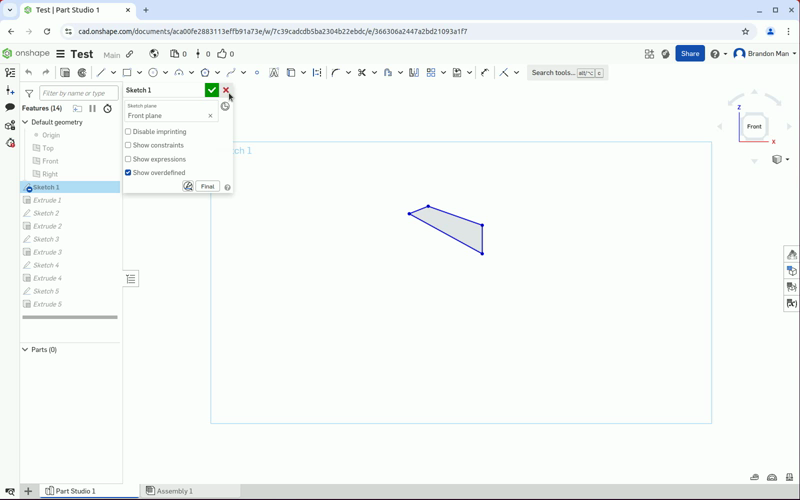
click(229, 92)
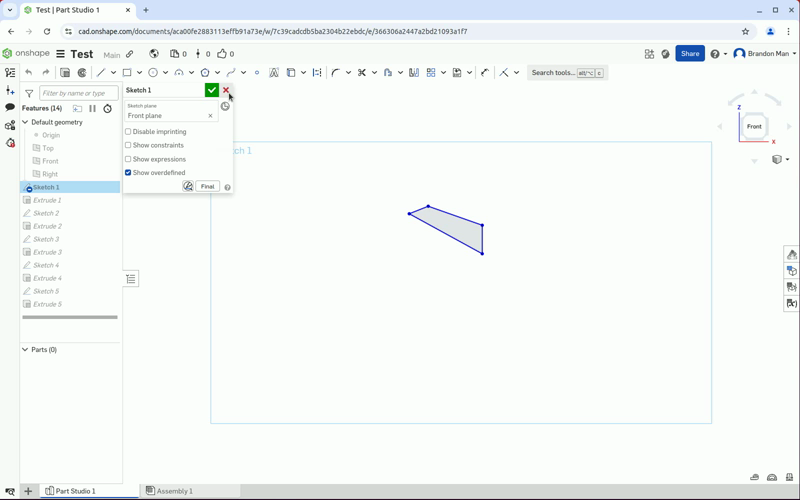
key(shift+s)
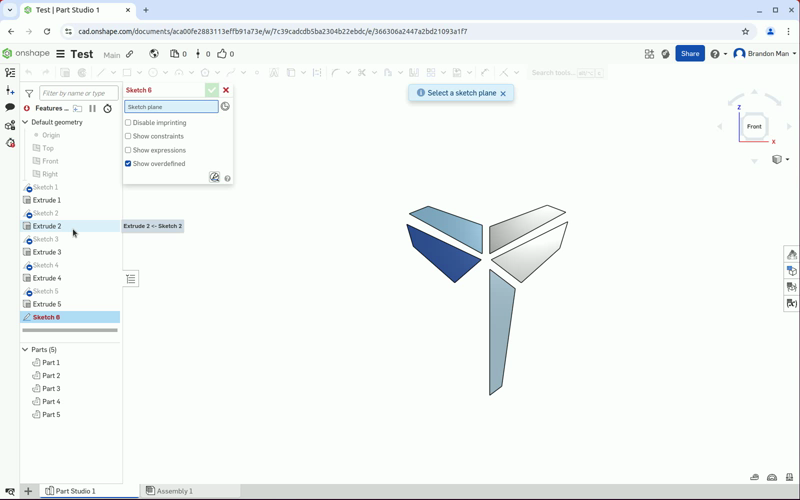
scroll(3)
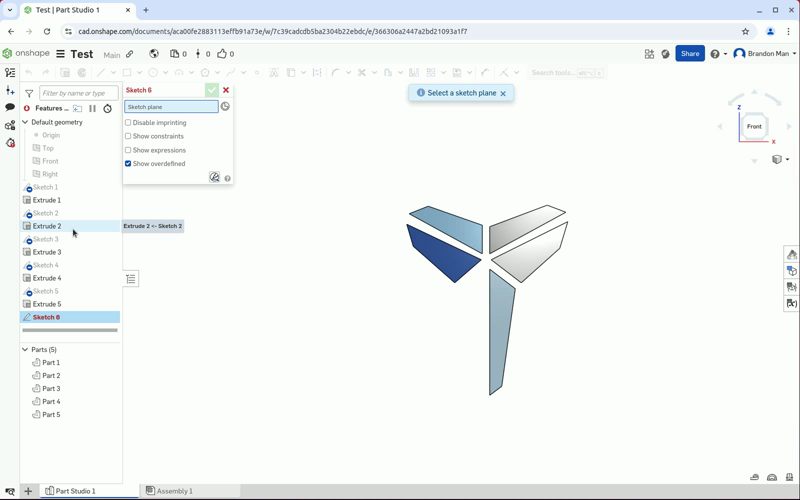
mouse_move(73, 163)
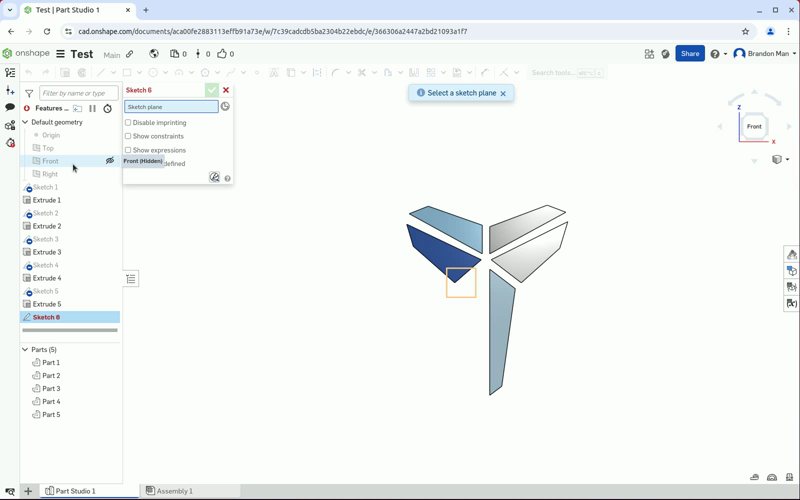
click(73, 163)
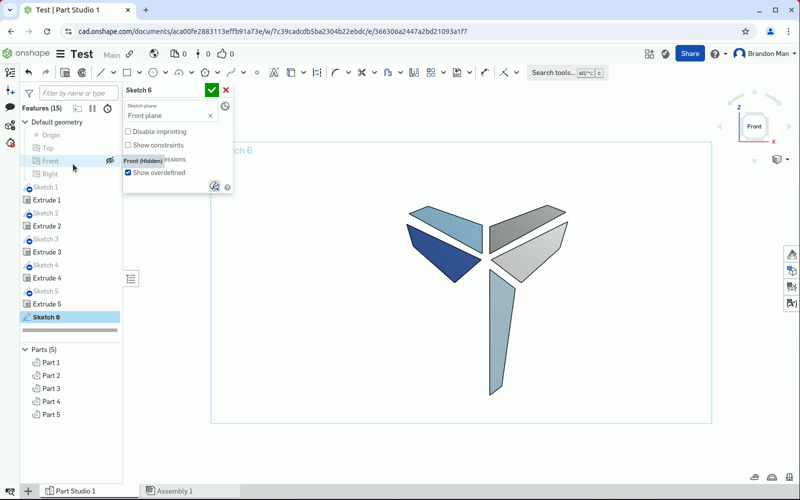
mouse_move(73, 352)
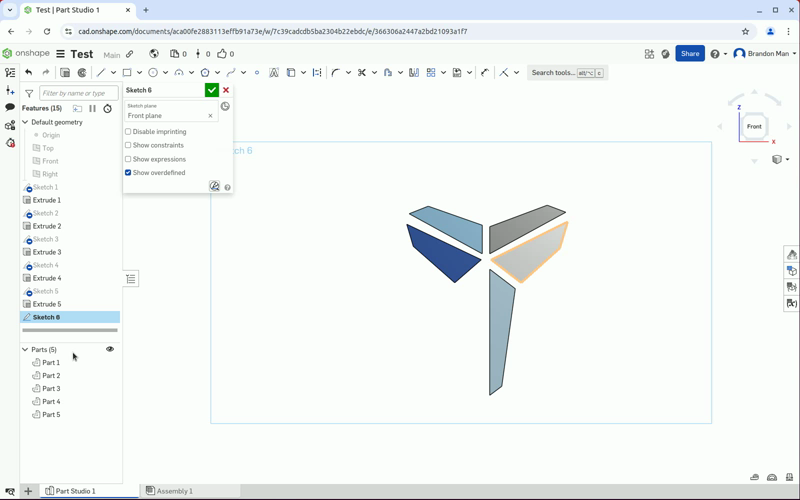
key(y)
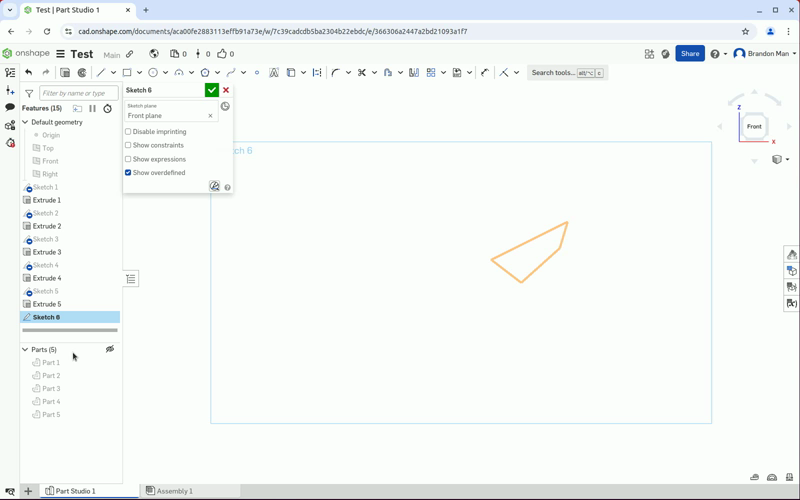
key(l)
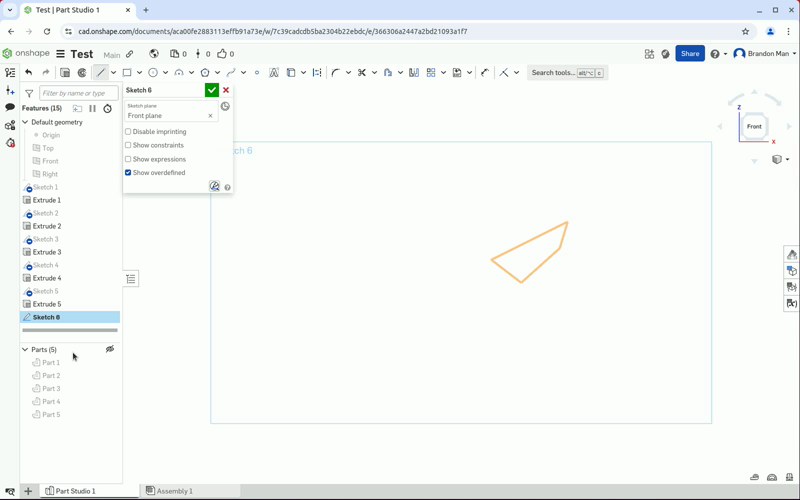
key_down(shift)
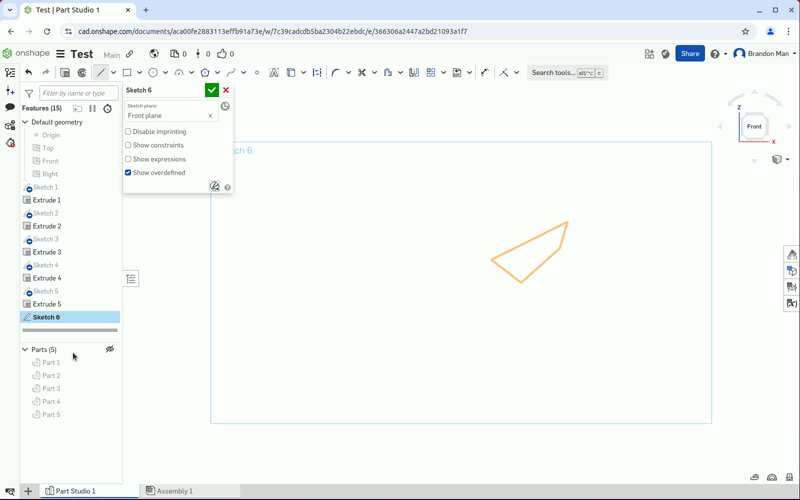
mouse_move(460, 292)
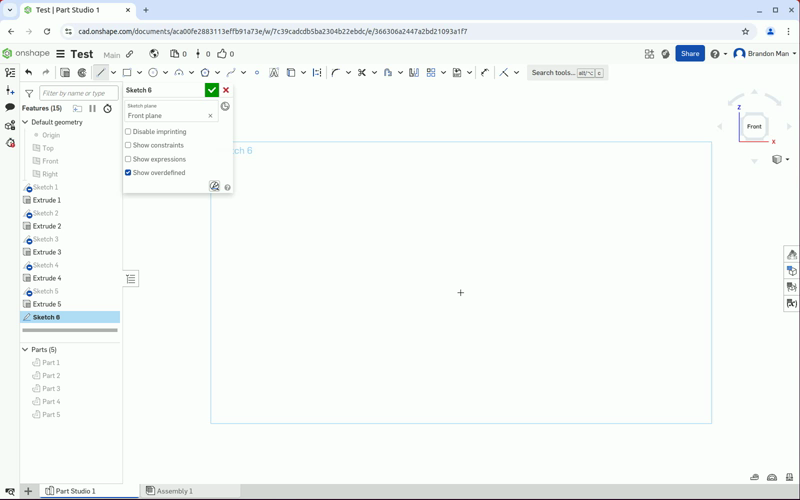
click(460, 292)
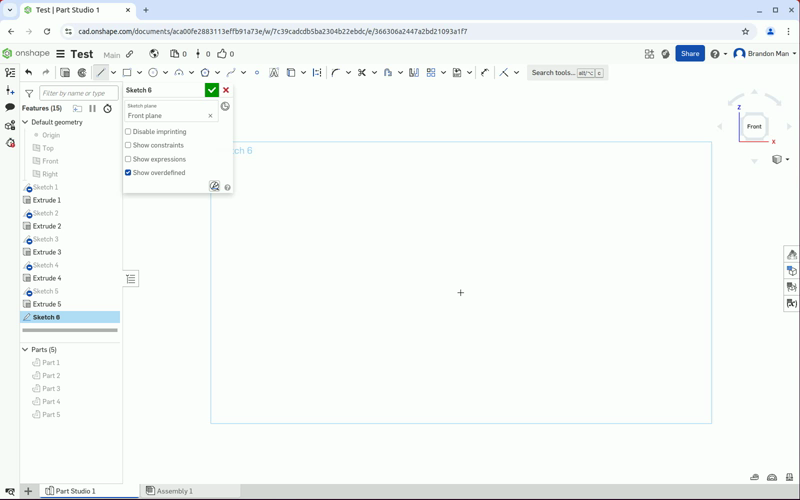
key_up(shift)
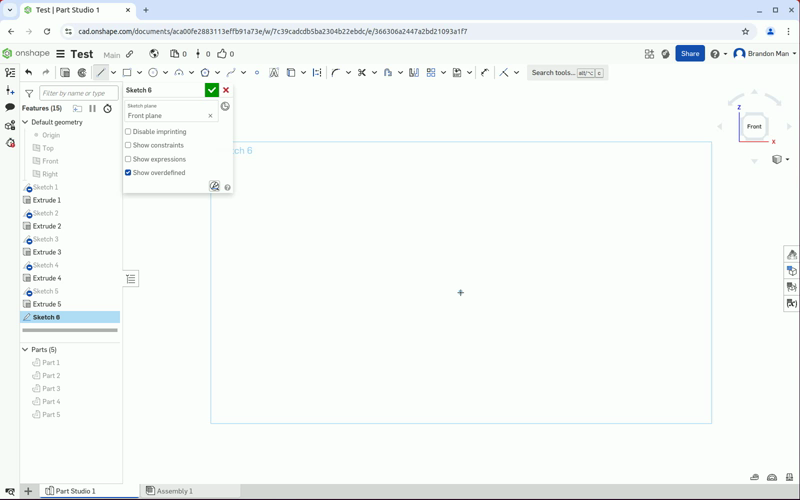
key_down(shift)
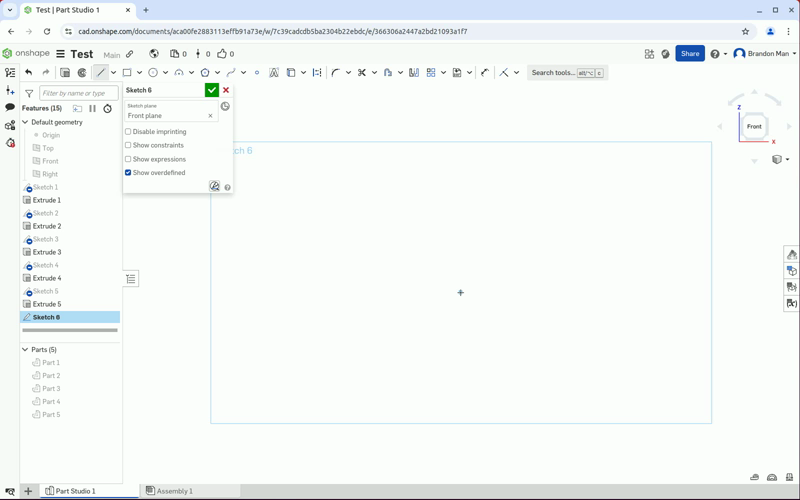
mouse_move(474, 388)
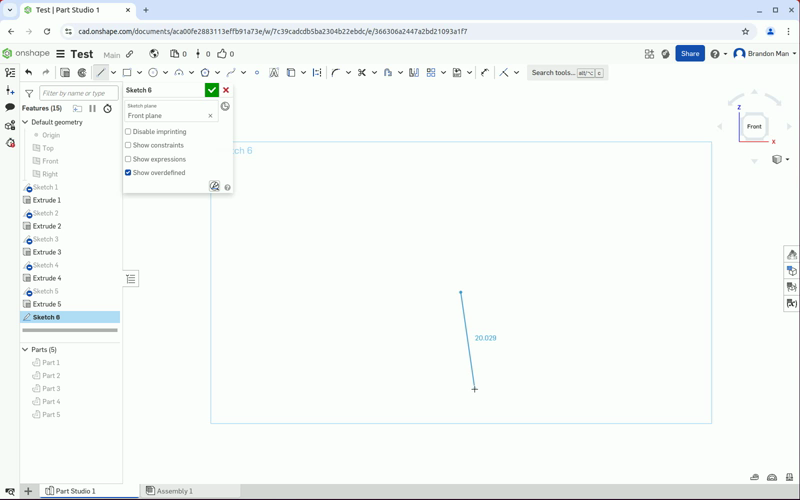
click(474, 388)
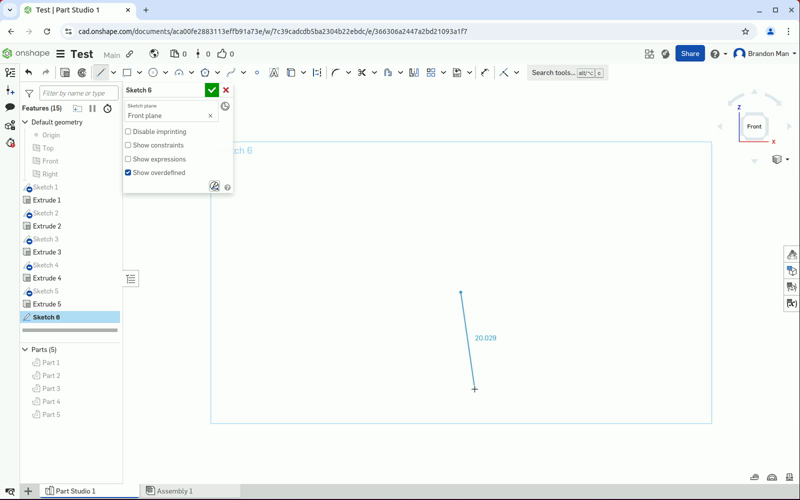
key_up(shift)
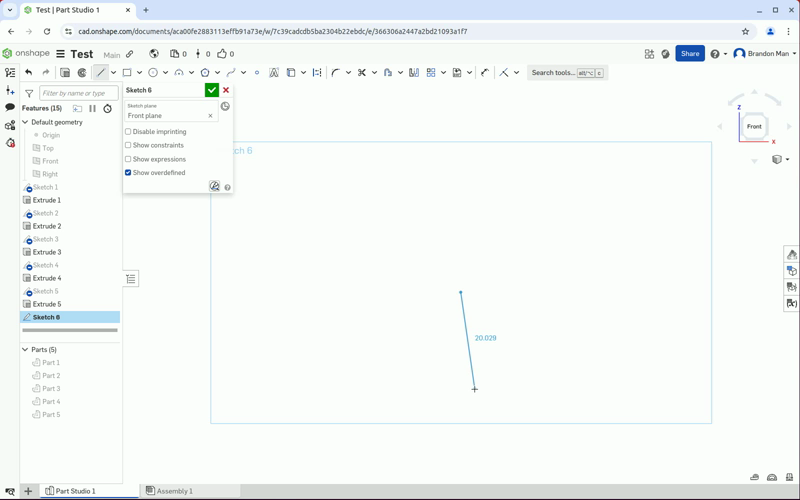
key_down(shift)
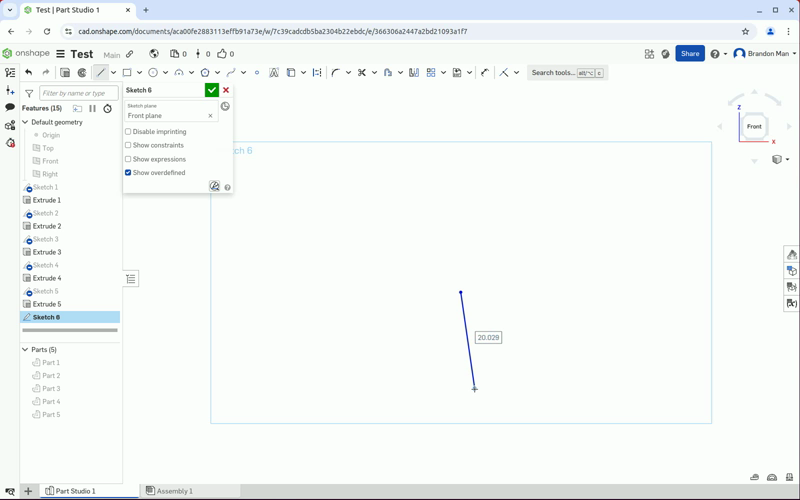
mouse_move(504, 388)
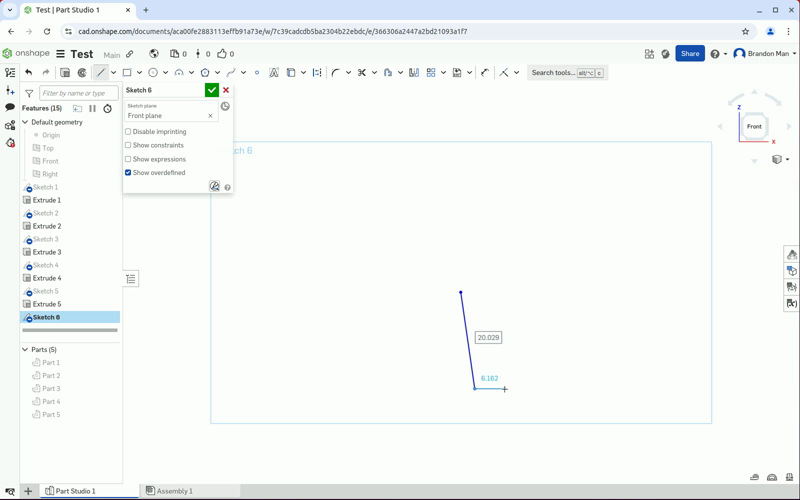
mouse_move(484, 395)
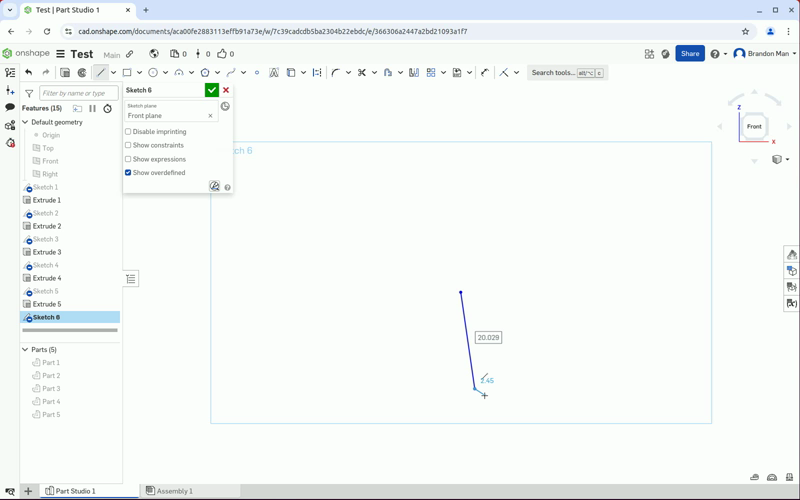
click(484, 395)
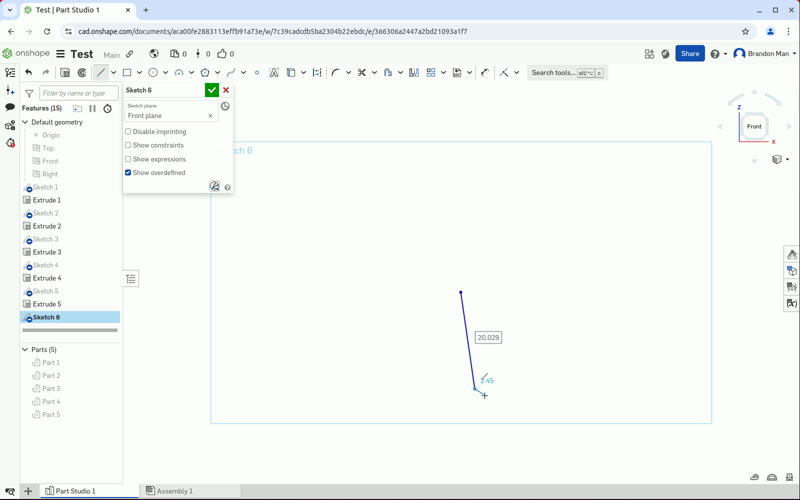
key_up(shift)
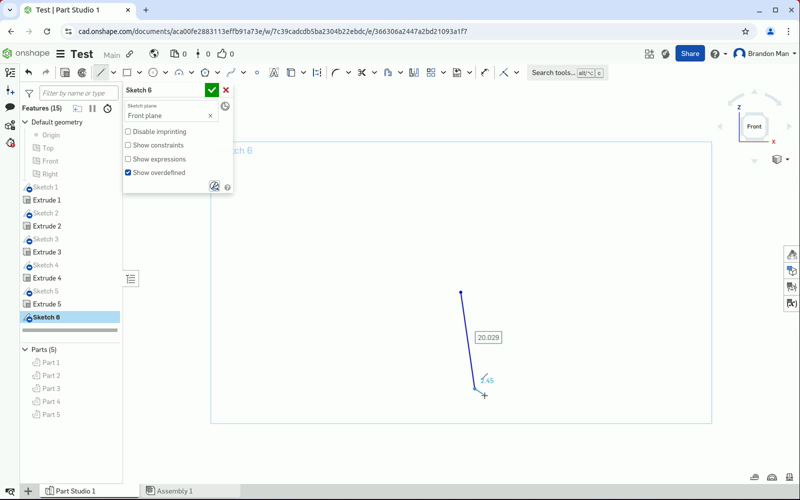
key_down(shift)
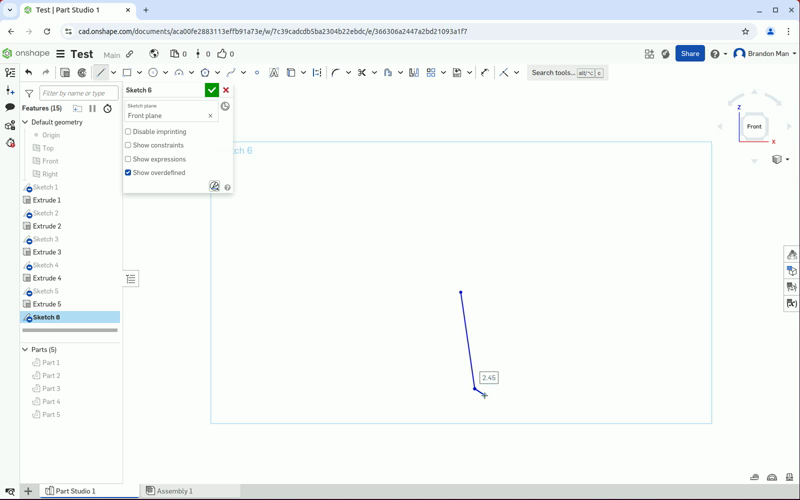
mouse_move(482, 268)
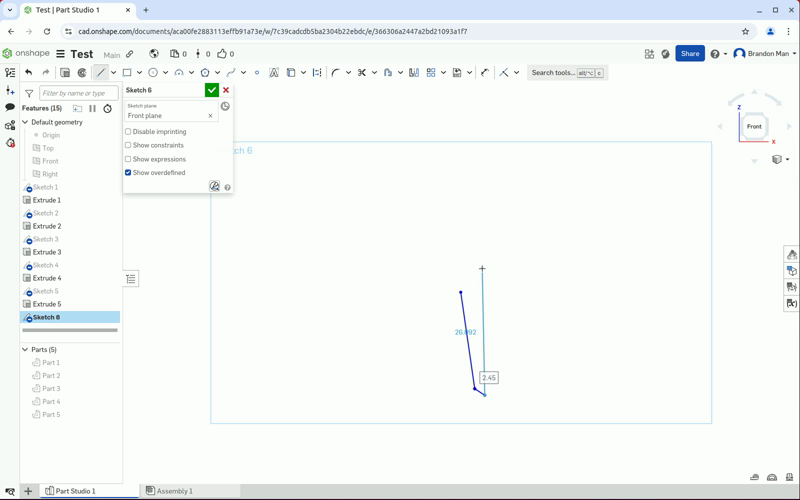
click(482, 268)
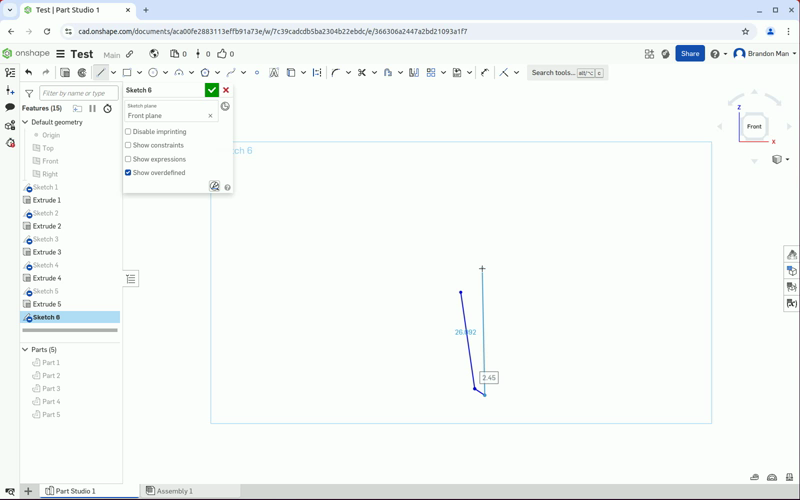
key_up(shift)
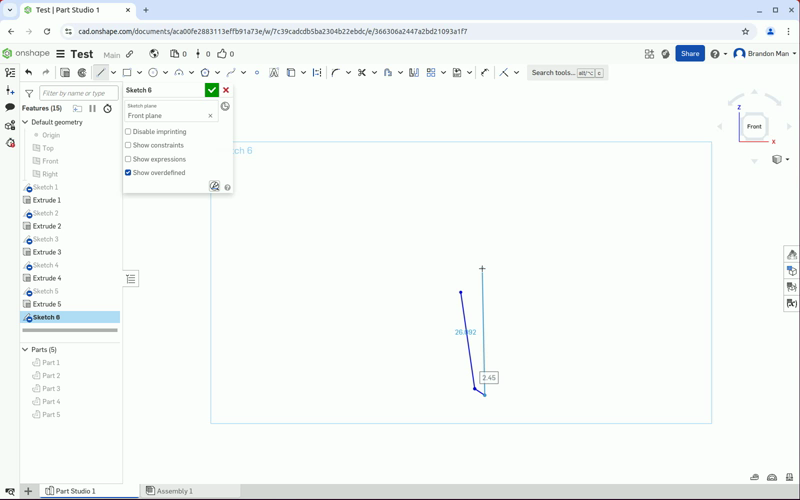
mouse_move(512, 268)
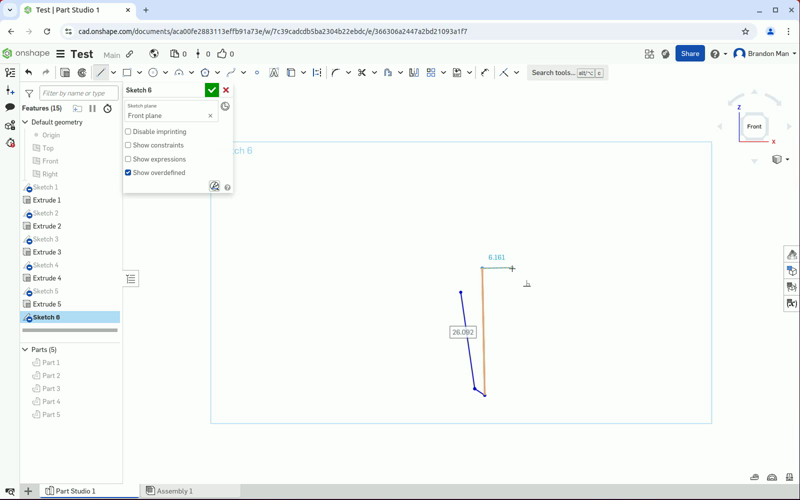
key_down(shift)
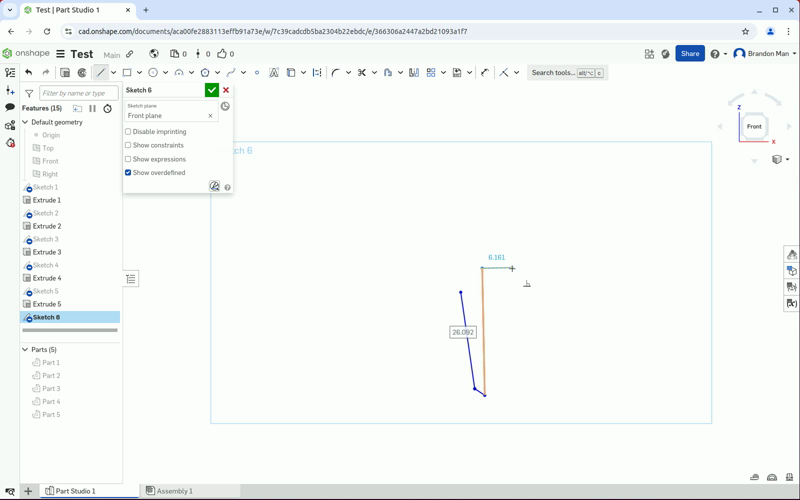
mouse_move(460, 292)
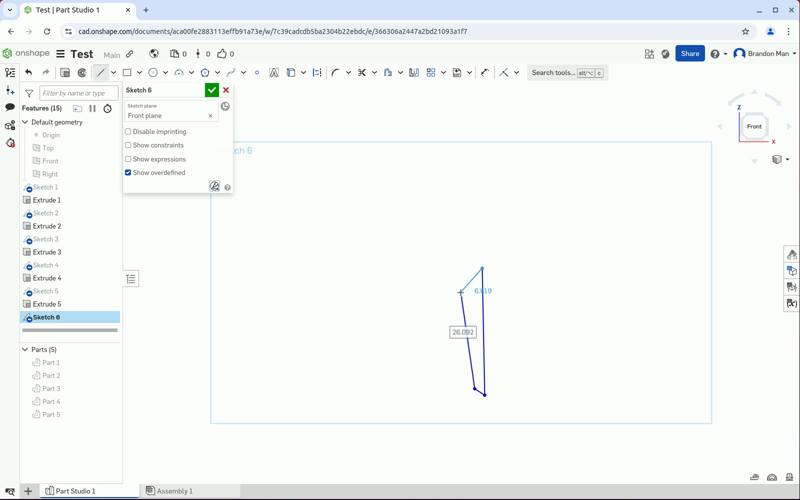
key_up(shift)
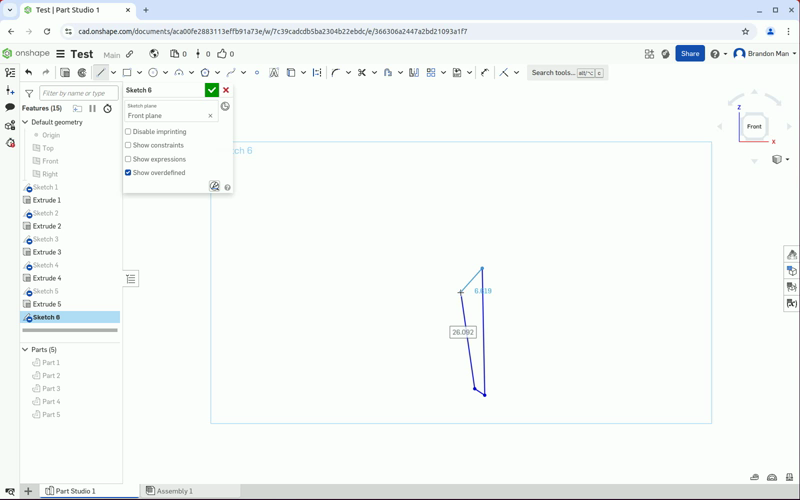
click(460, 292)
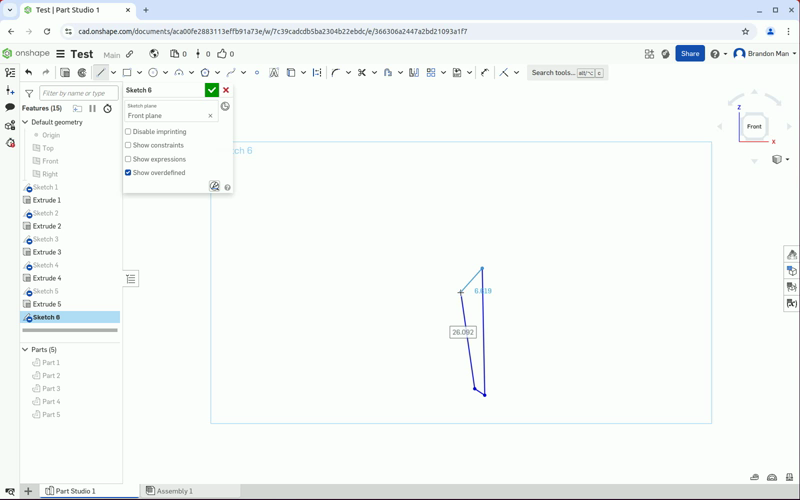
key(esc)
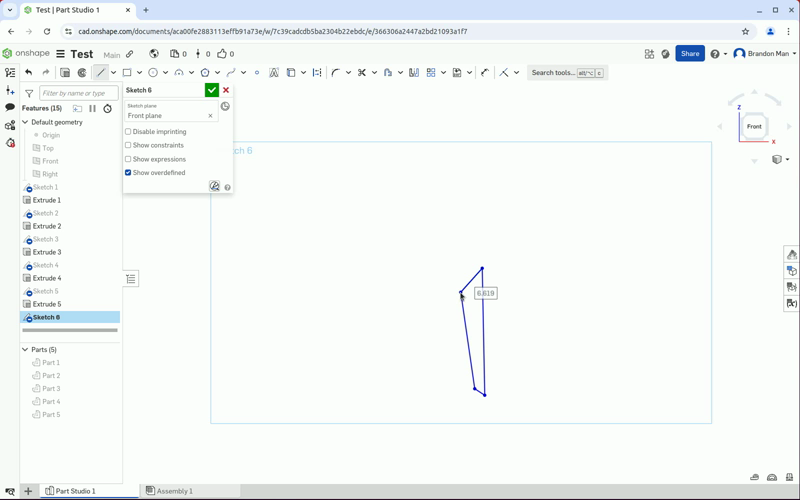
mouse_move(480, 368)
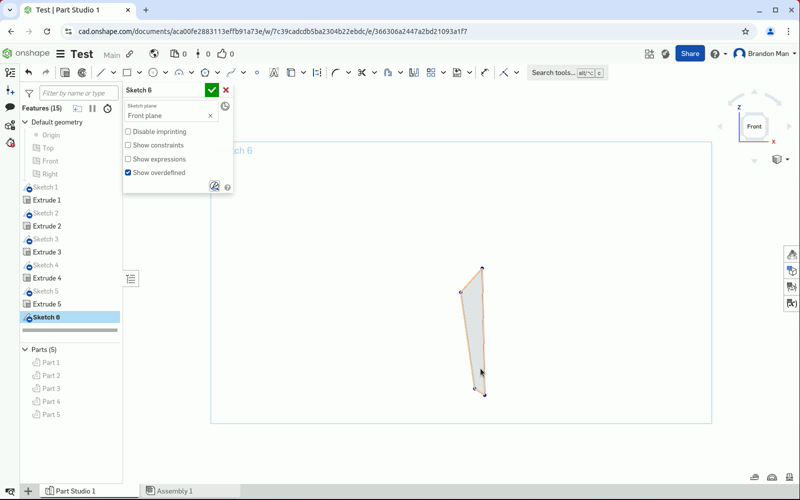
click(480, 368)
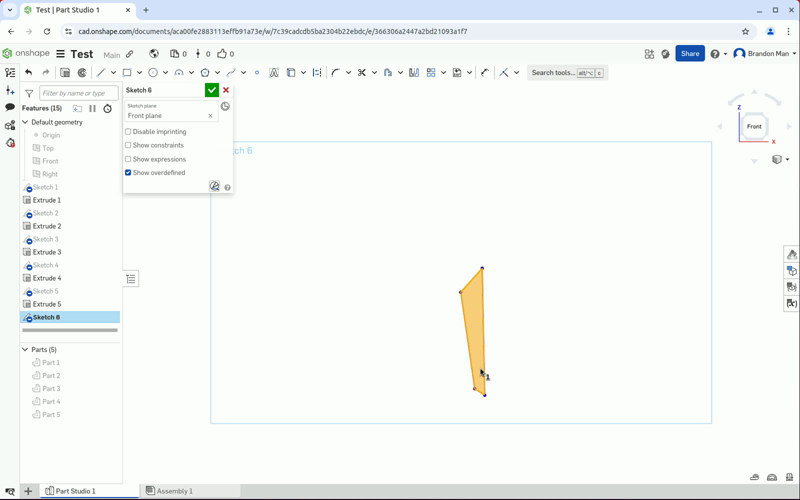
mouse_move(73, 352)
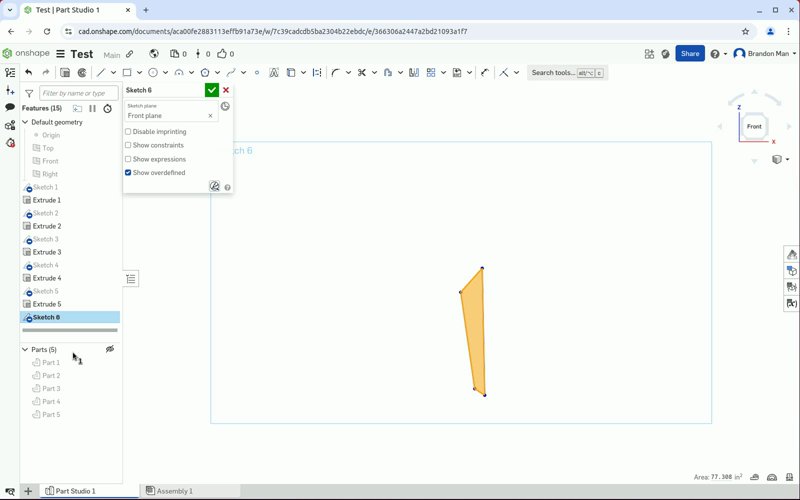
key(shift+y)
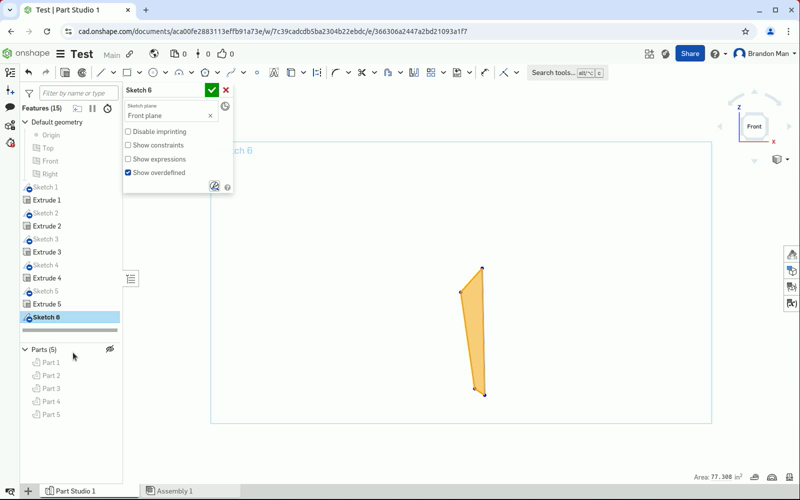
key(shift+e)
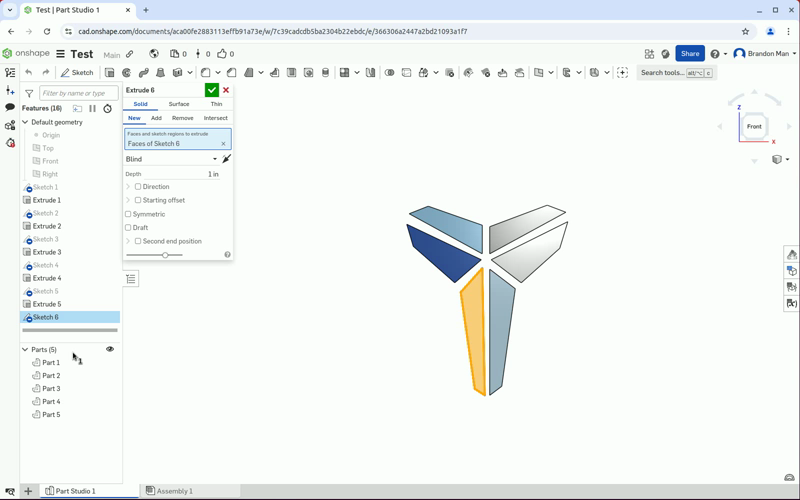
mouse_move(143, 106)
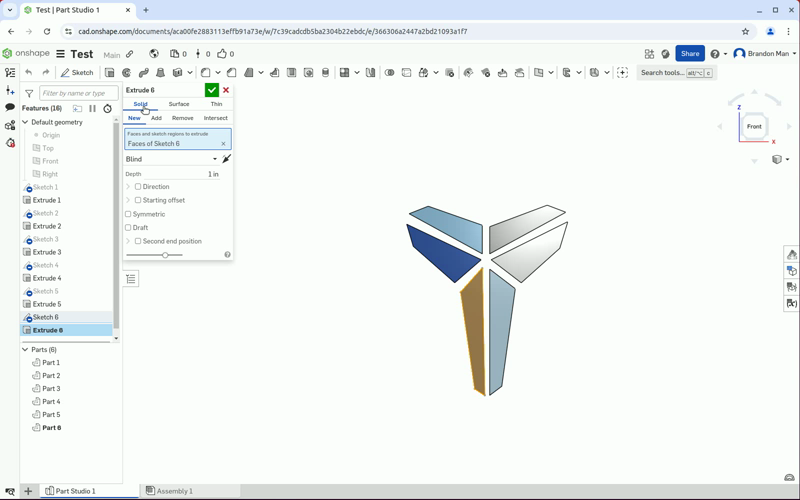
click(143, 106)
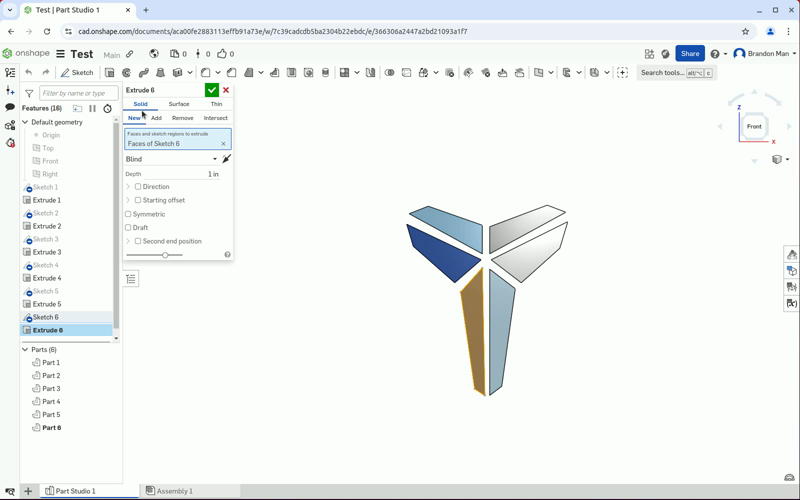
mouse_move(137, 120)
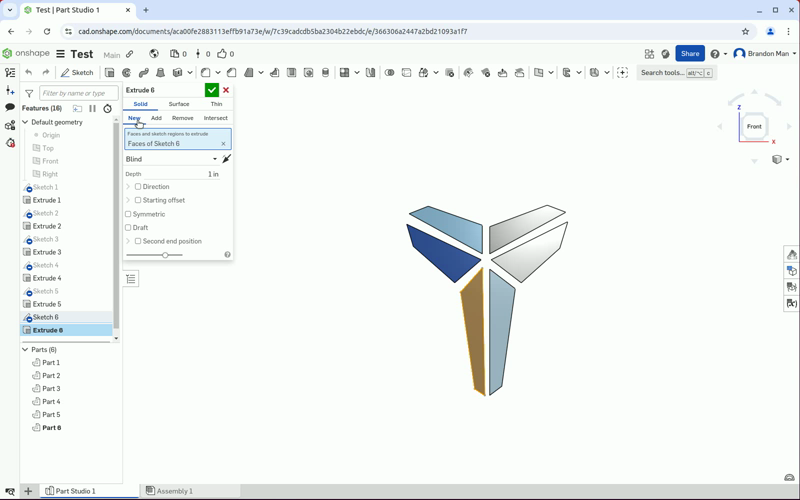
click(137, 120)
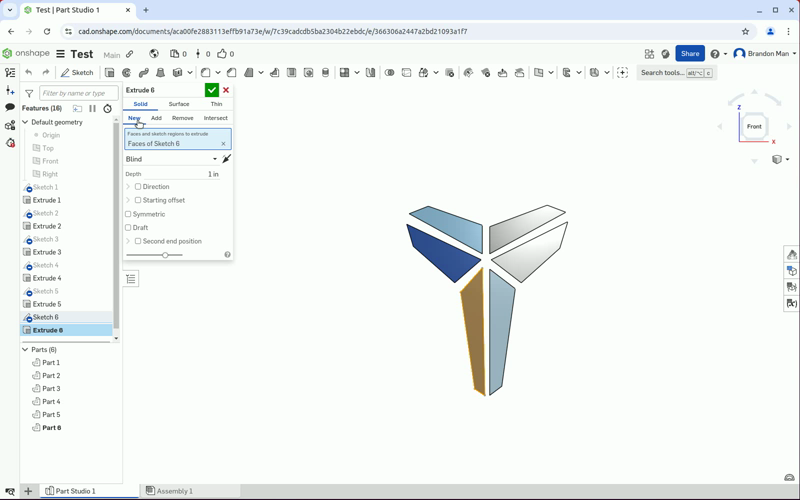
key(tab, 4)
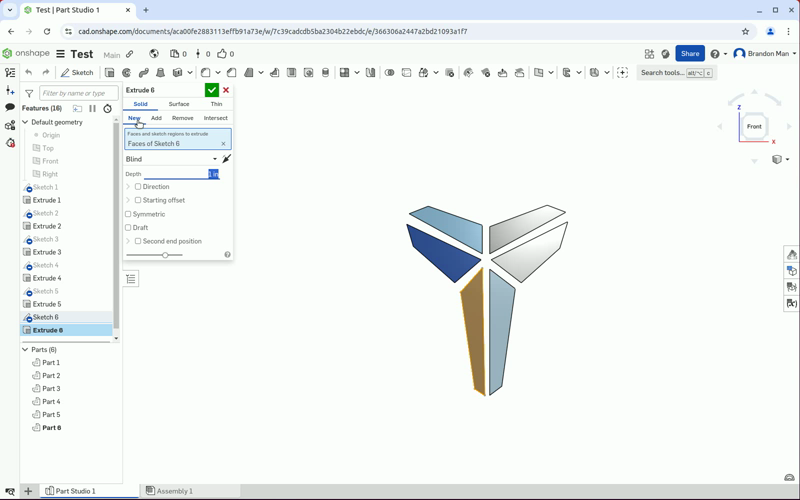
text(11.554)
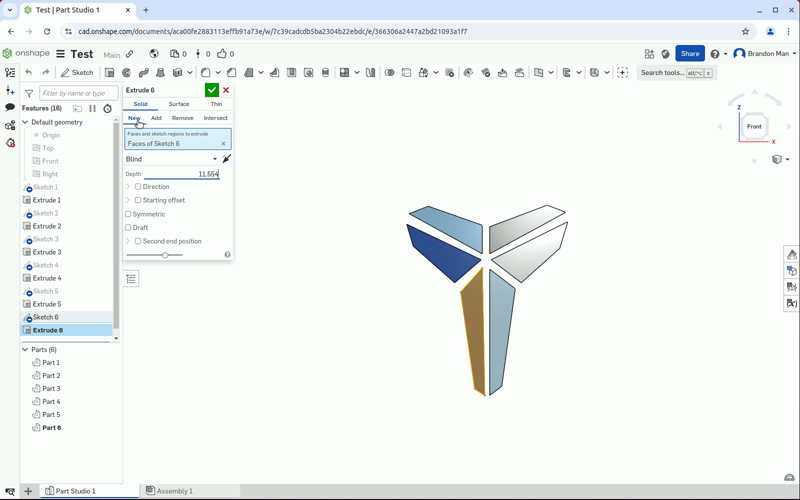
key(enter)
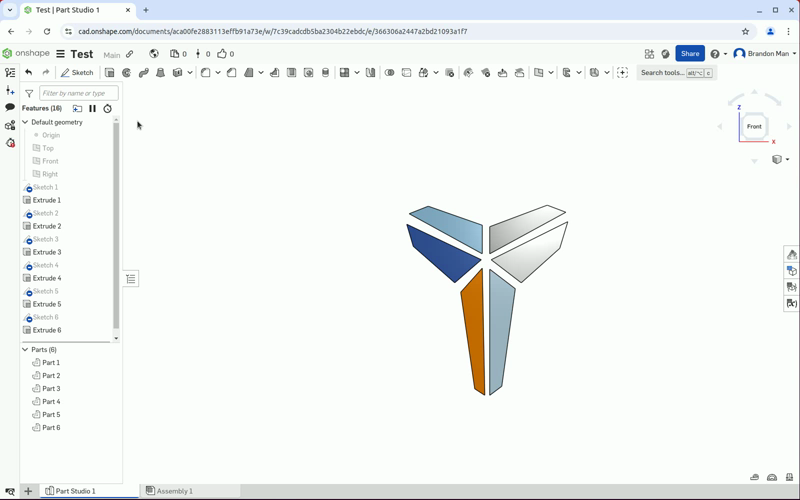
key(shift+h)
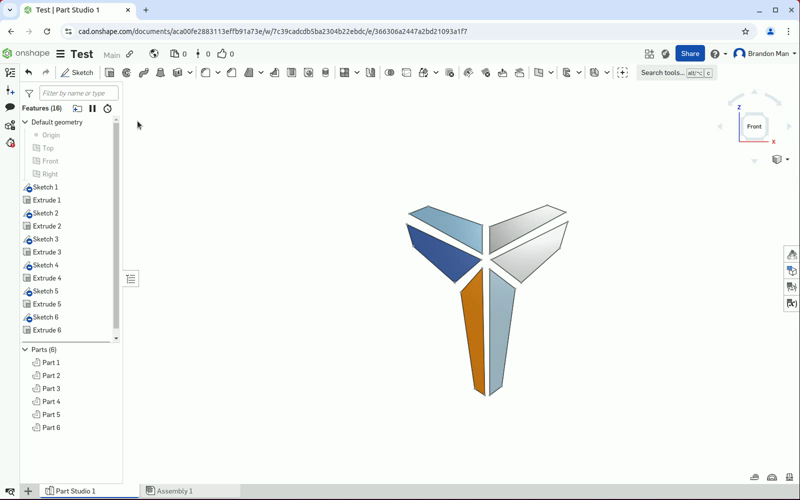
key(shift+h)
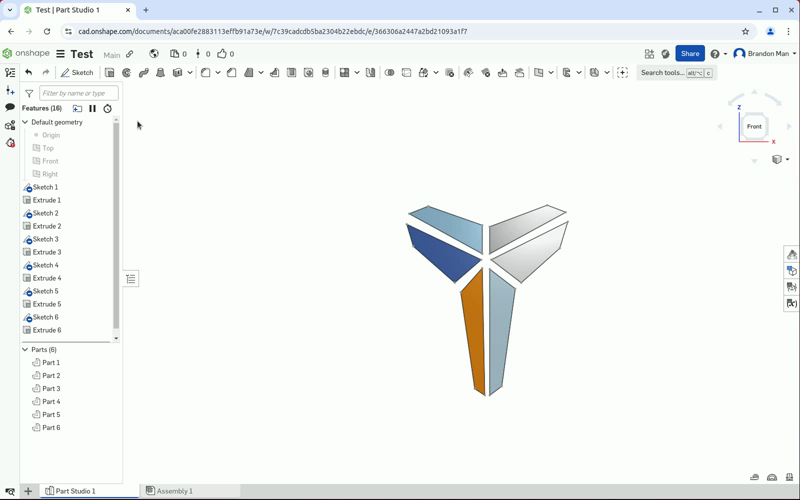
key(shift+7)
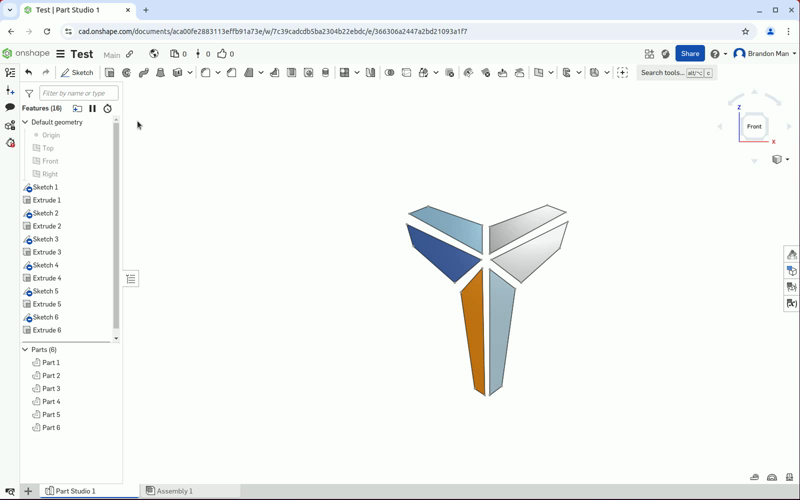
key(left, 2)
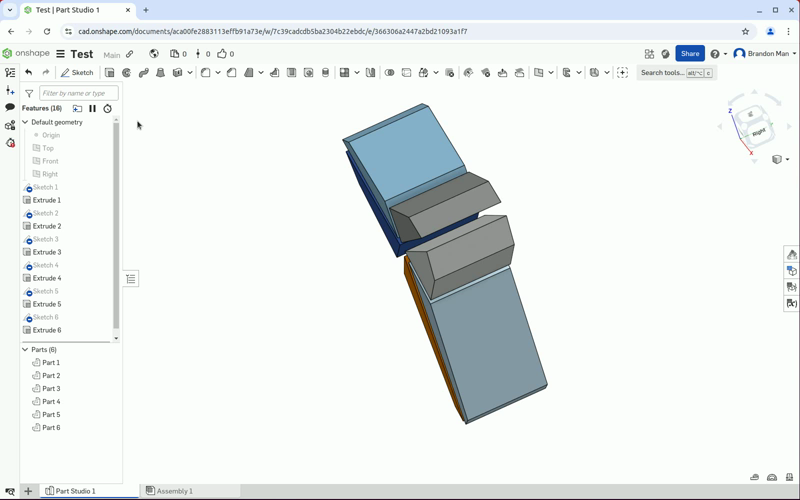
key(down, 2)
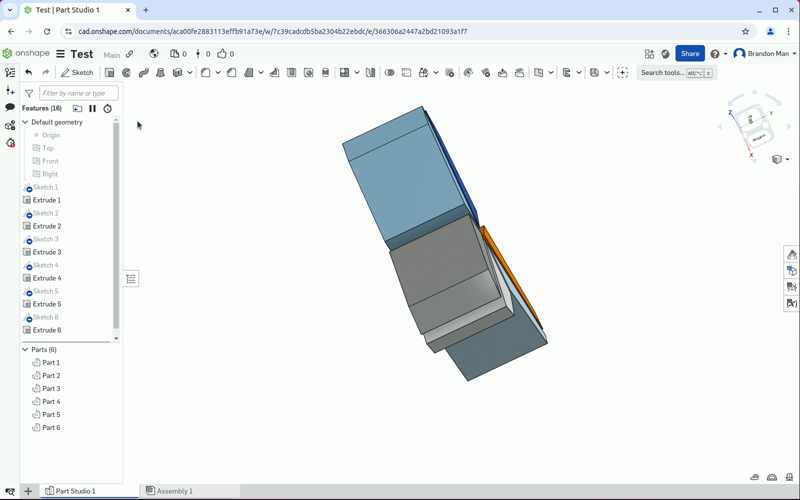
key(up, 2)
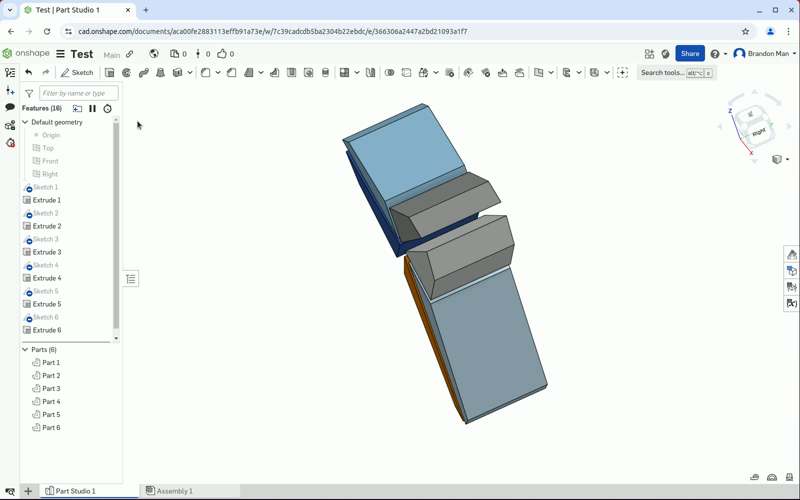
key(right, 2)
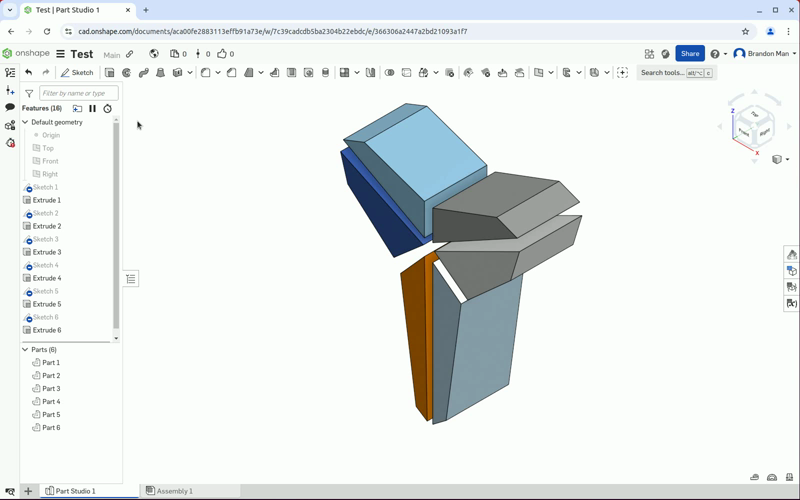
mouse_move(69, 189)
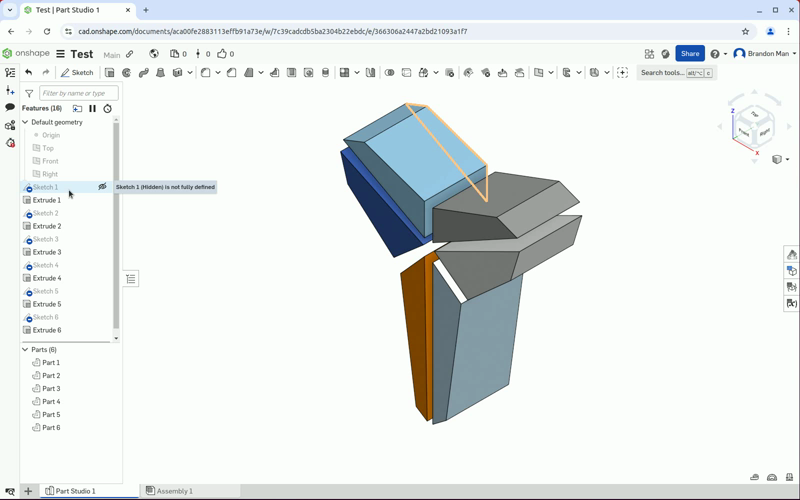
click(69, 189)